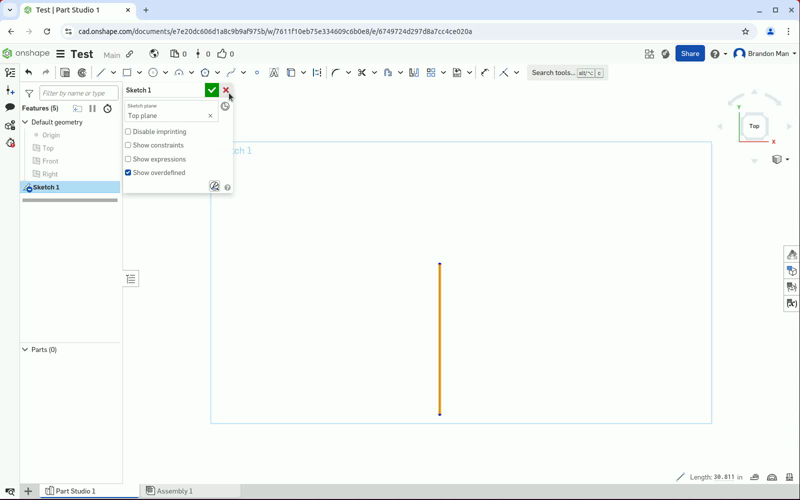
key(shift+h)
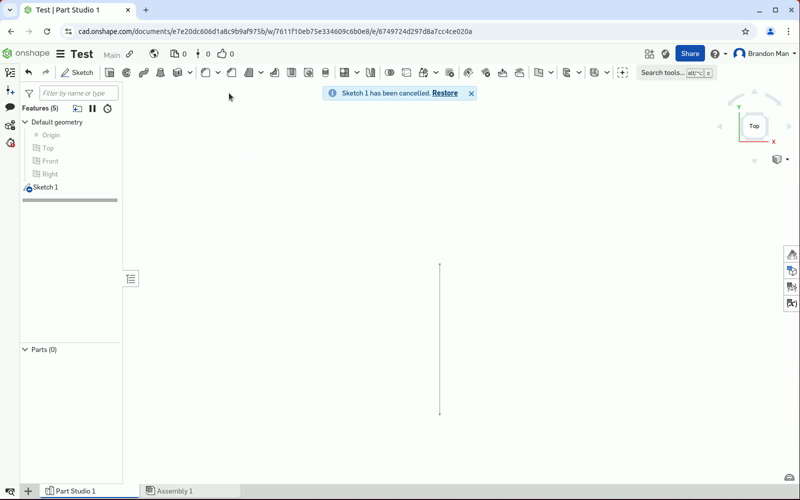
key(shift+s)
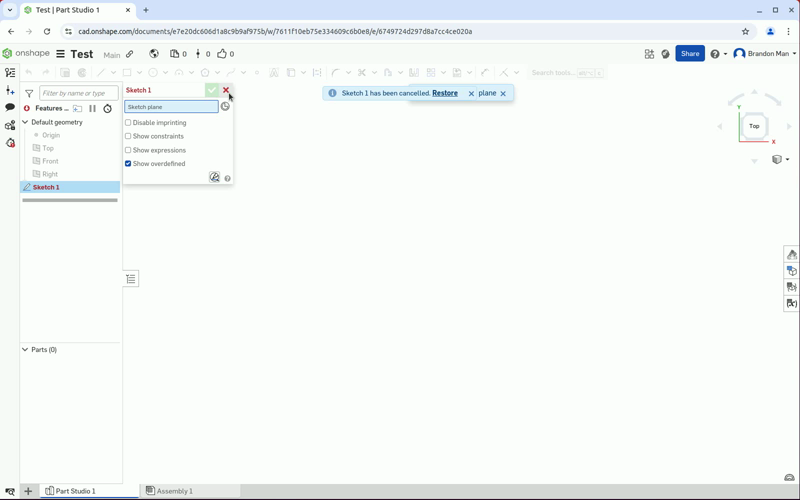
mouse_move(73, 150)
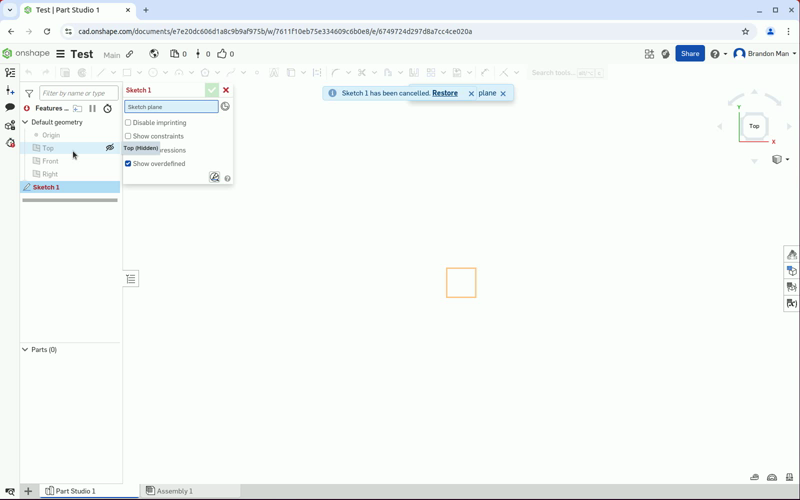
click(73, 150)
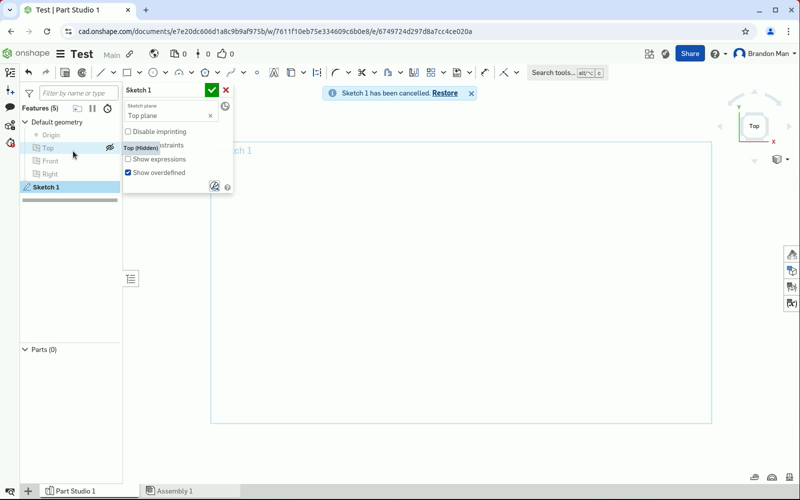
mouse_move(73, 352)
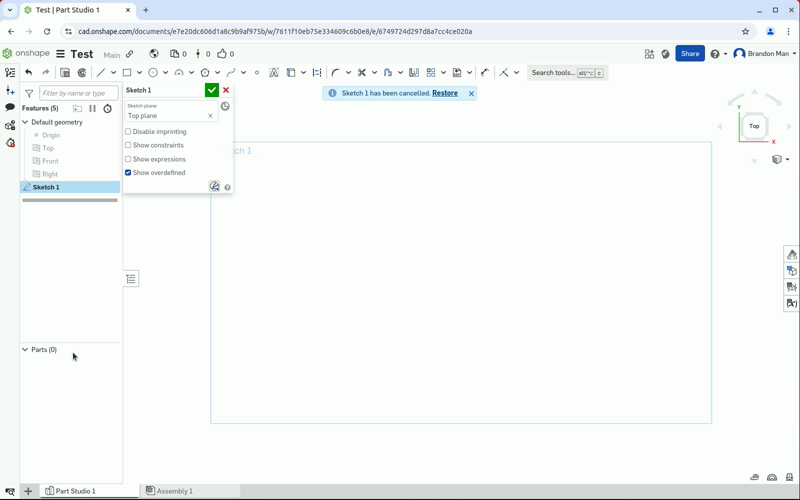
key(y)
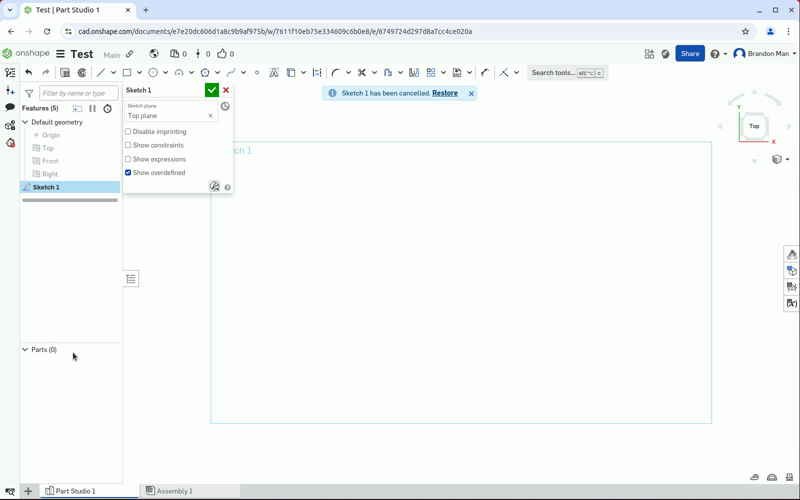
key(c)
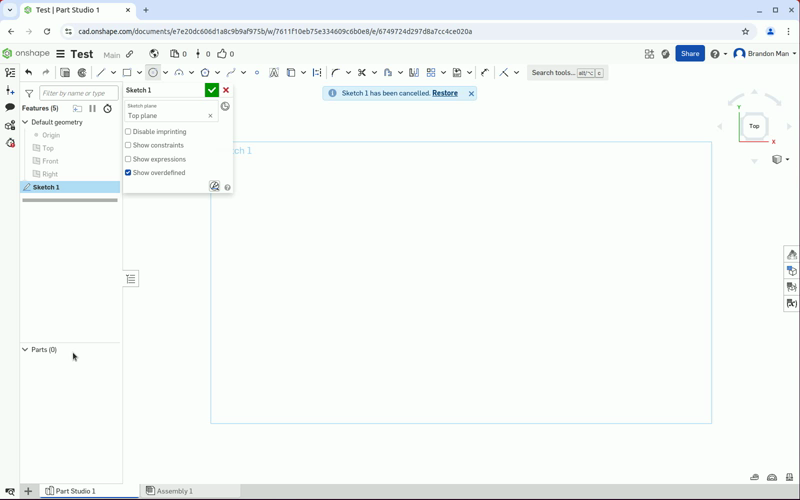
key_down(shift)
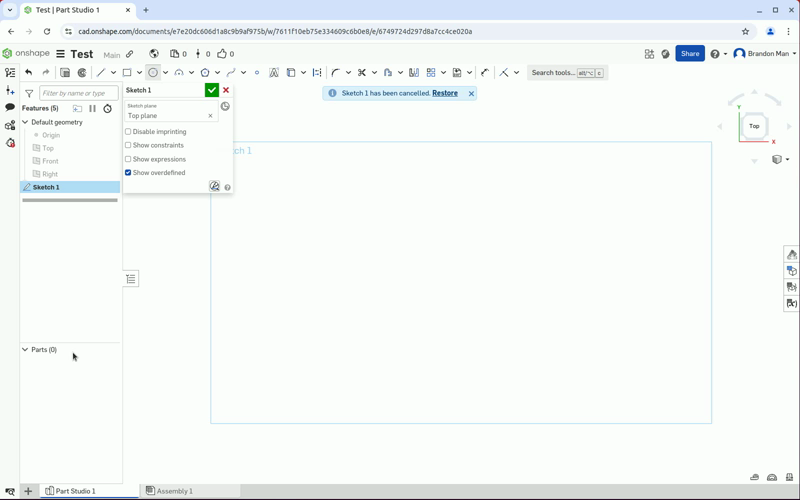
mouse_move(461, 282)
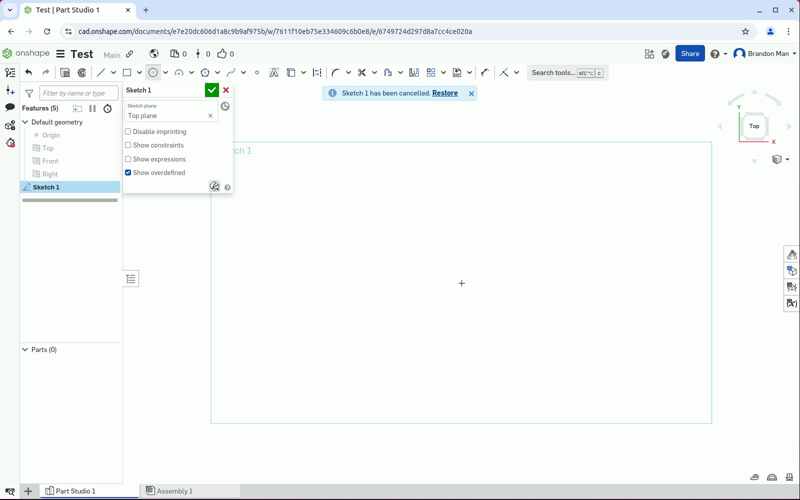
click(461, 282)
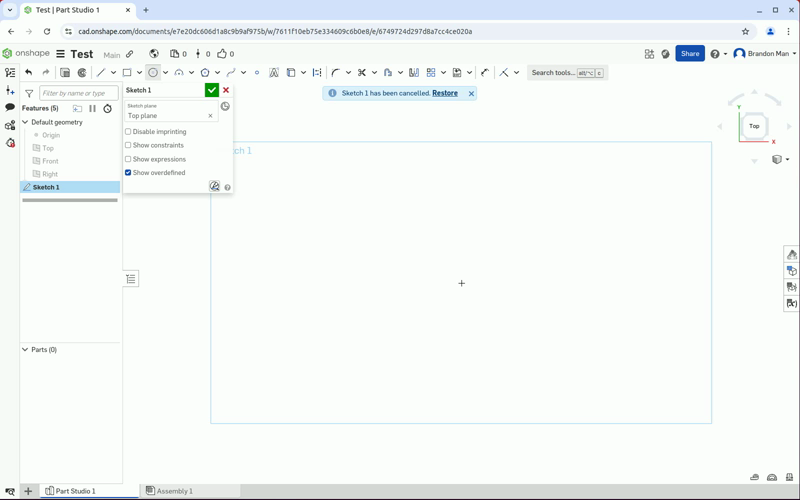
key_up(shift)
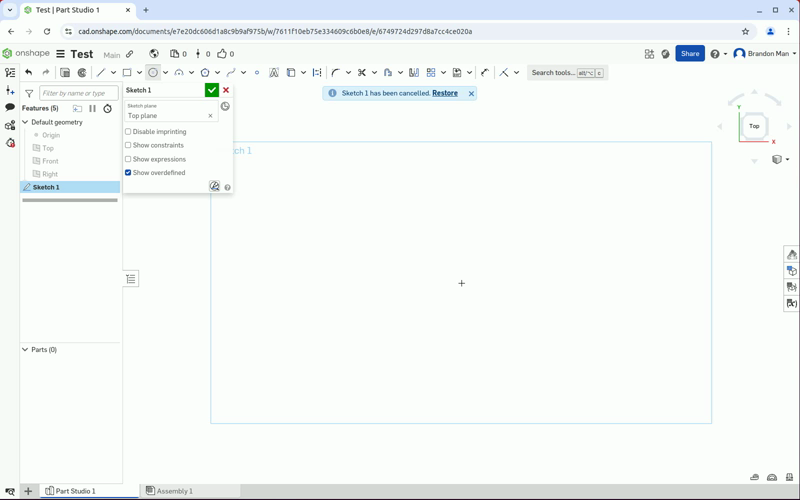
mouse_move(479, 282)
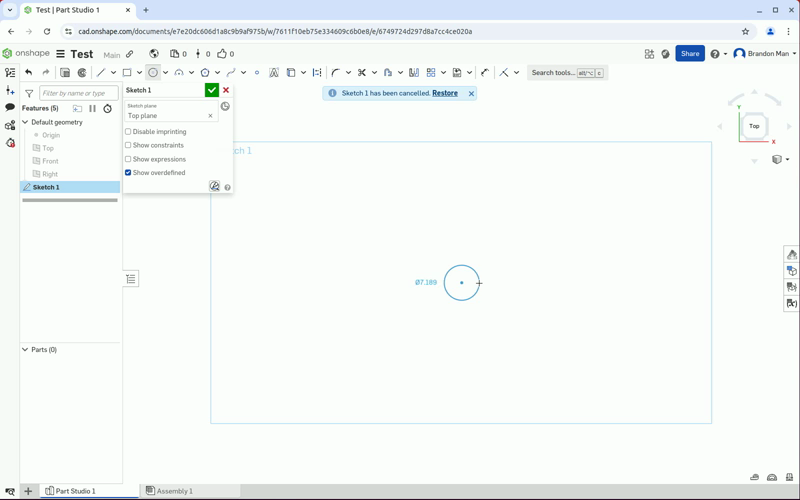
click(479, 282)
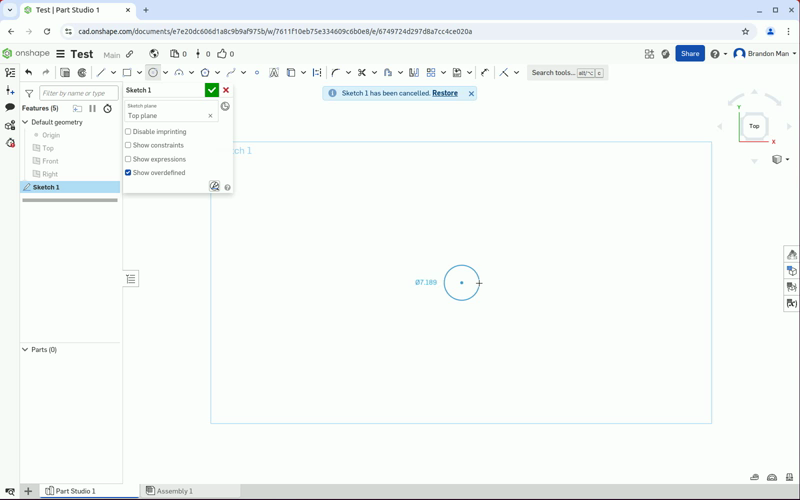
key(esc)
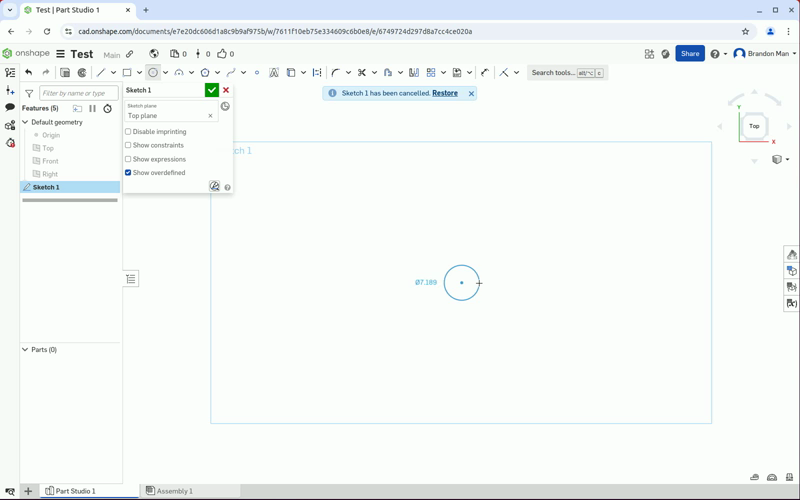
key(c)
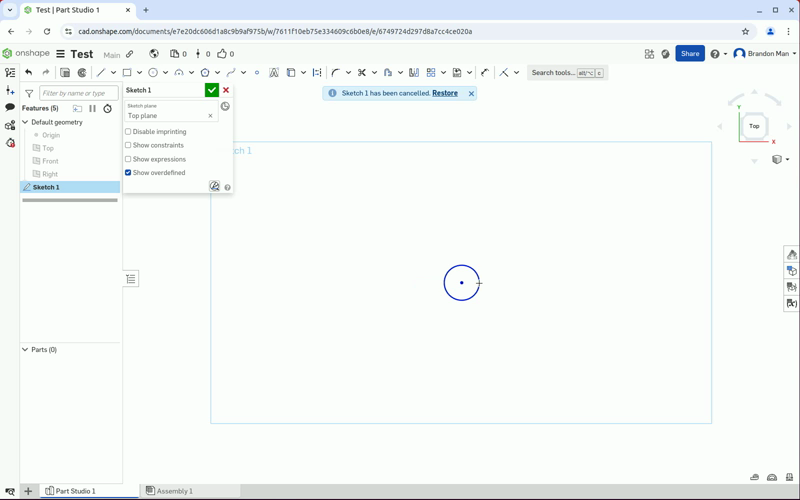
key_down(shift)
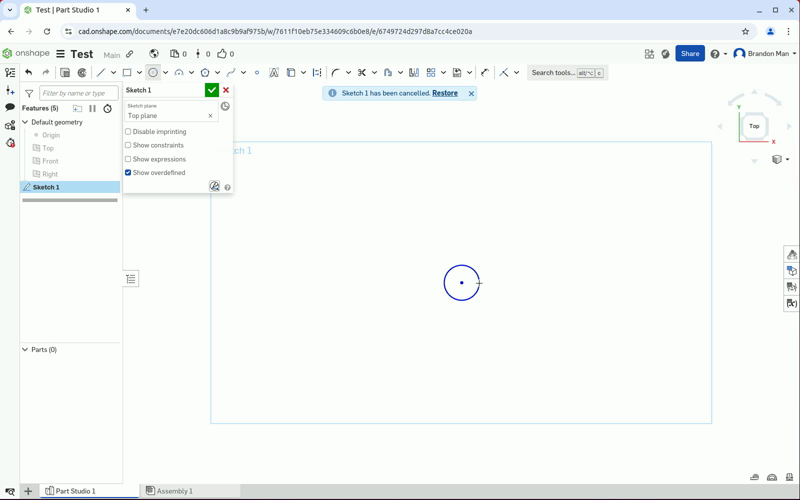
mouse_move(461, 282)
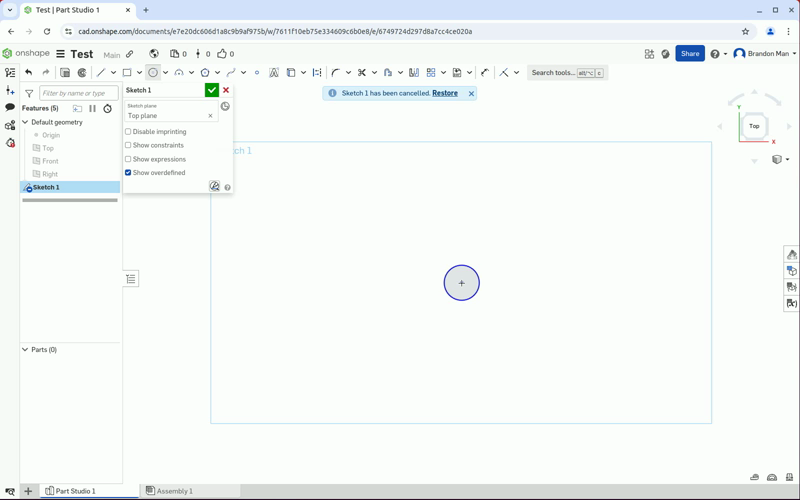
click(461, 282)
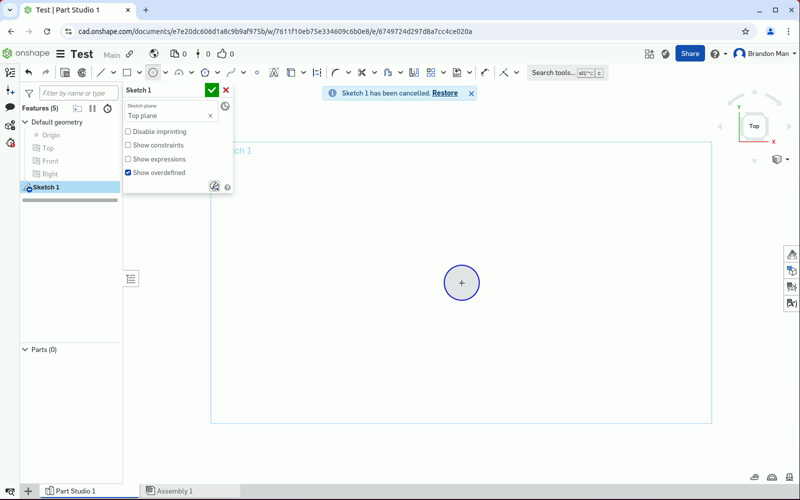
key_up(shift)
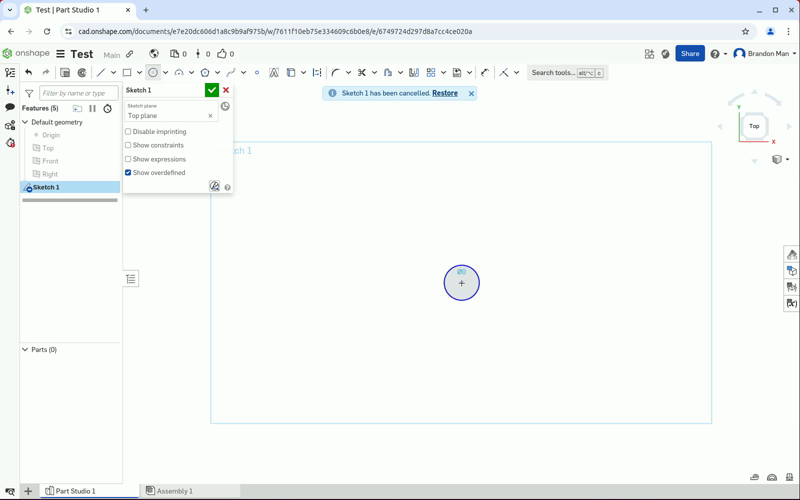
mouse_move(477, 282)
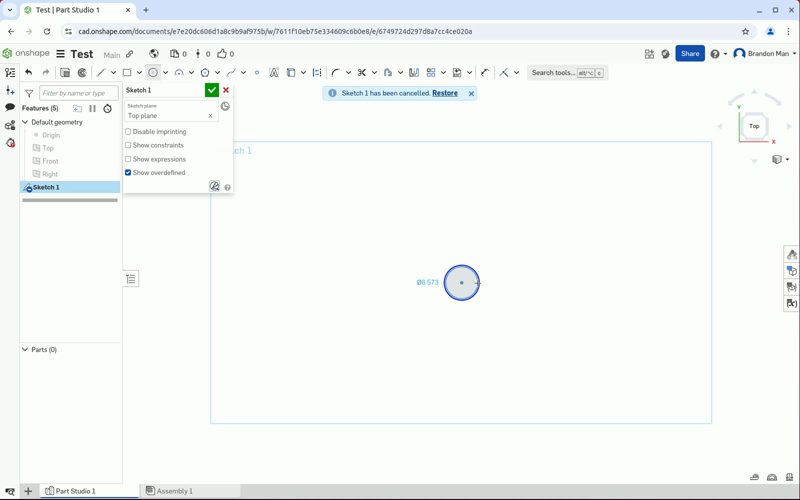
scroll(6)
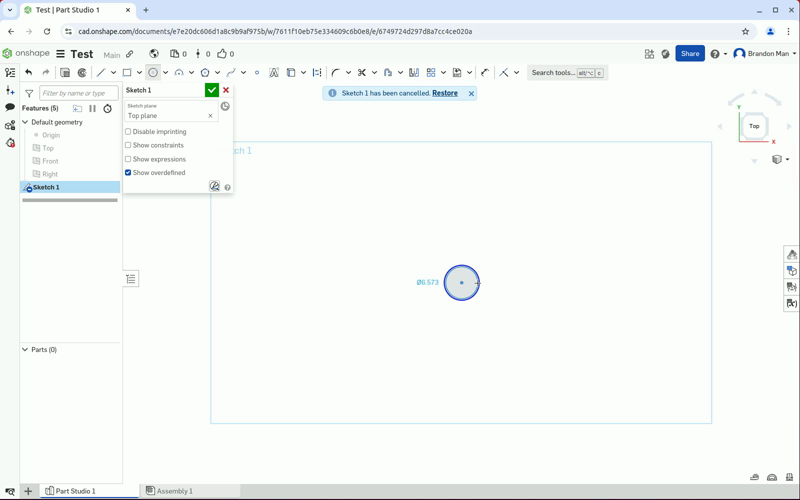
scroll(6)
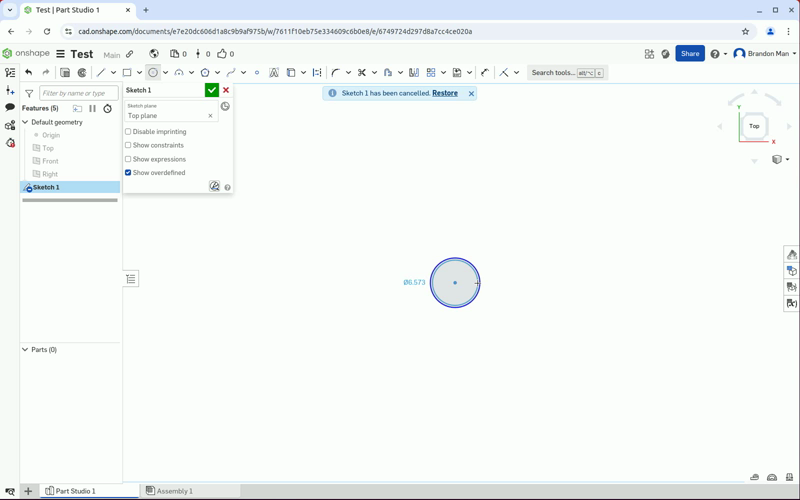
scroll(6)
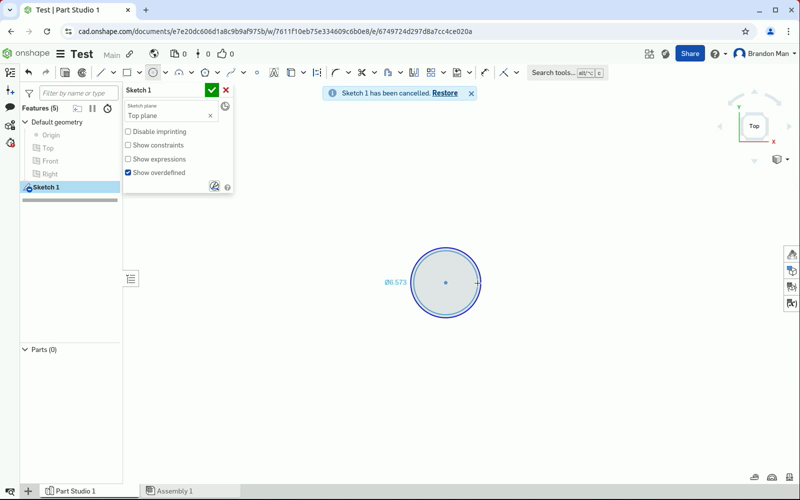
scroll(6)
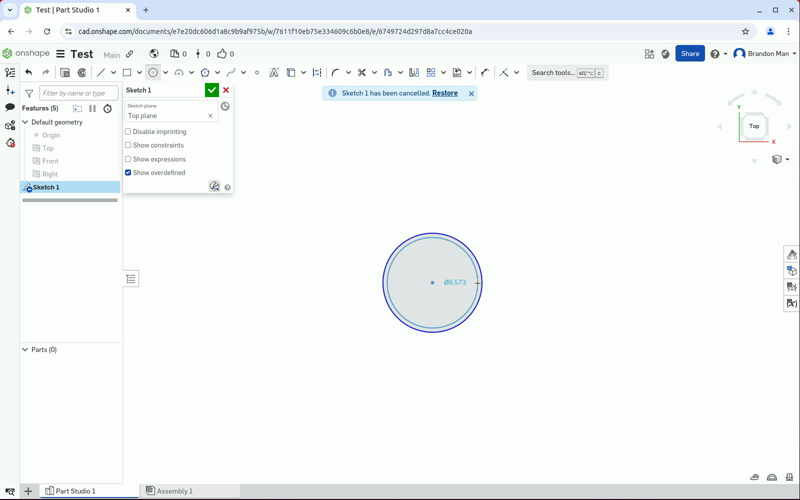
scroll(6)
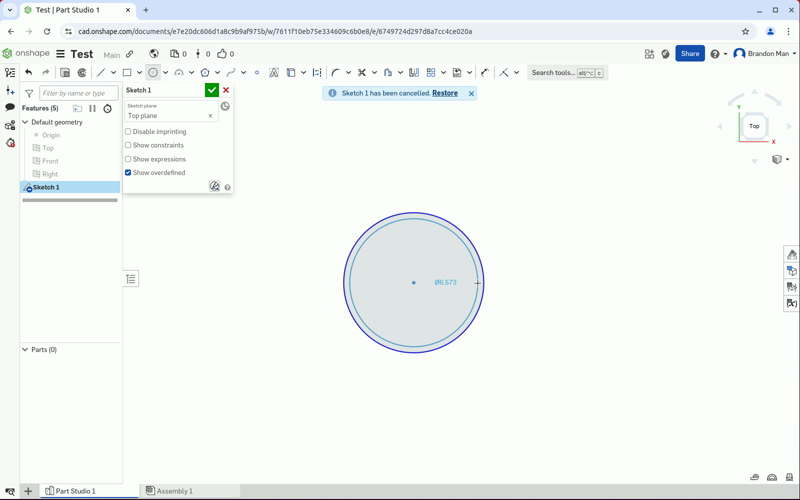
scroll(6)
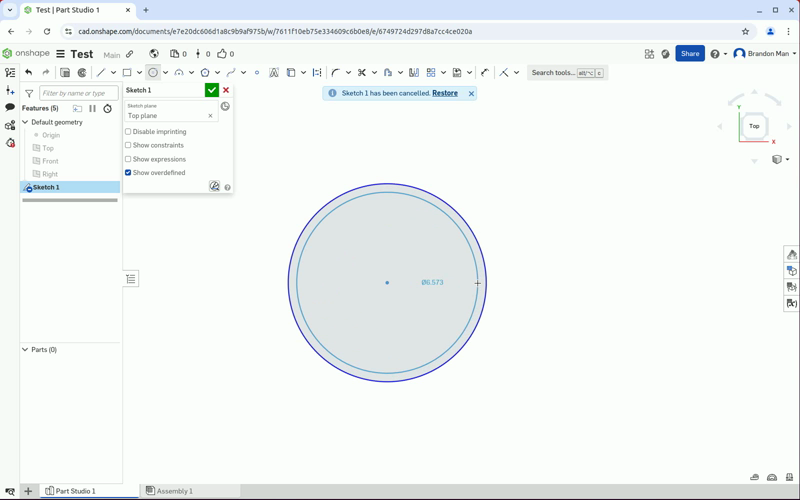
scroll(6)
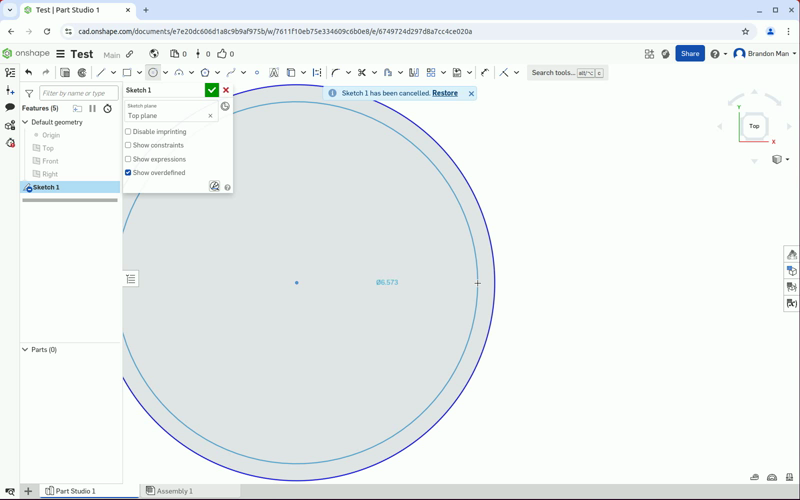
click(477, 282)
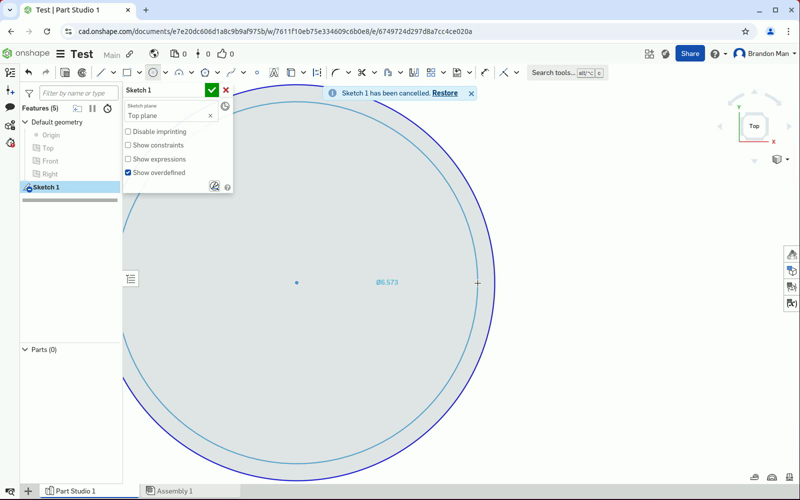
scroll(-6)
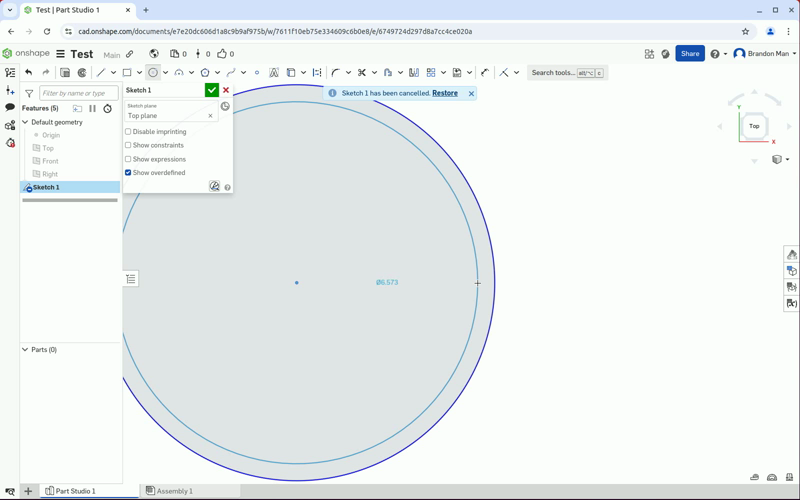
scroll(-6)
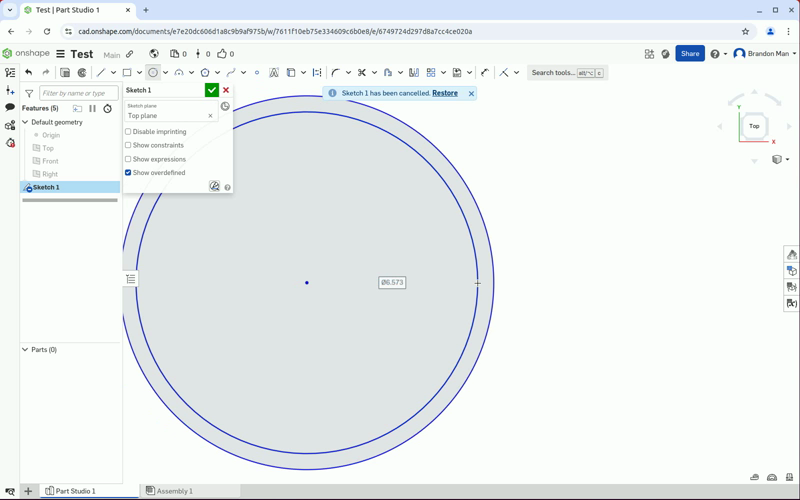
scroll(-6)
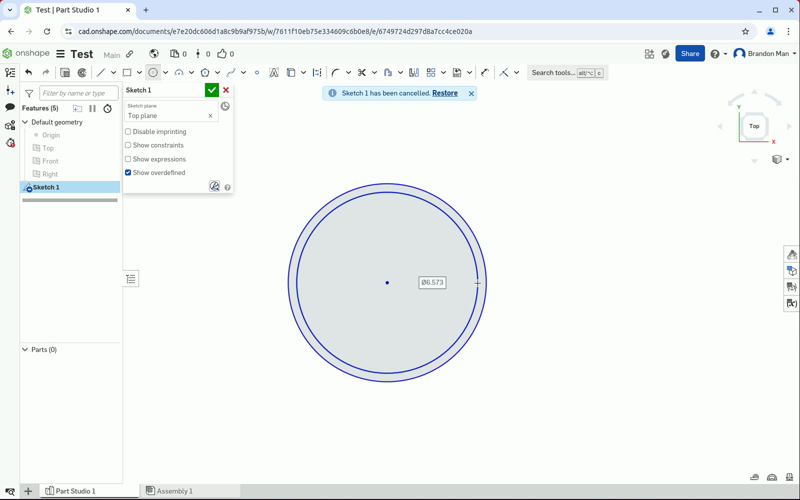
scroll(-6)
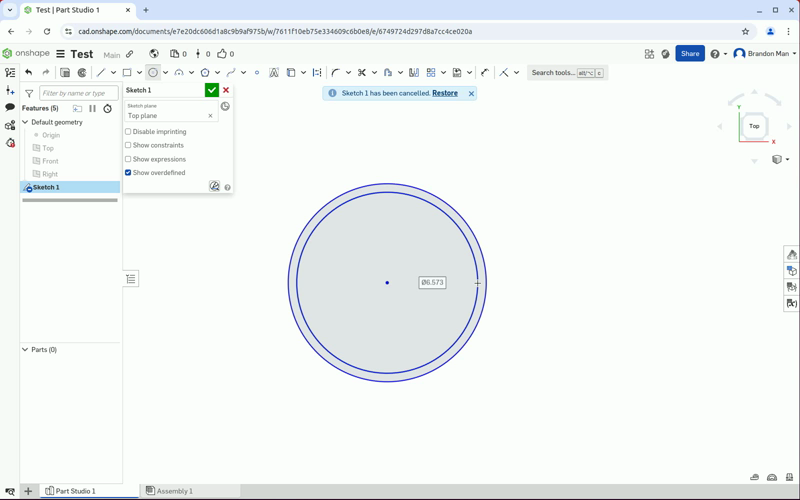
scroll(-6)
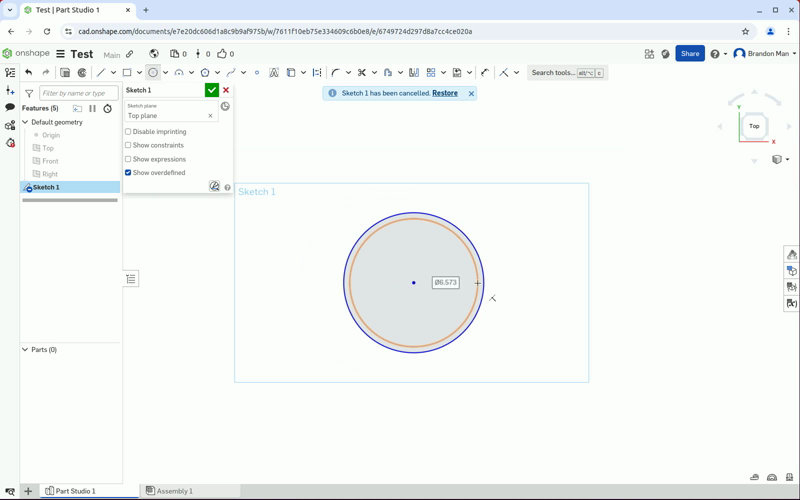
scroll(-6)
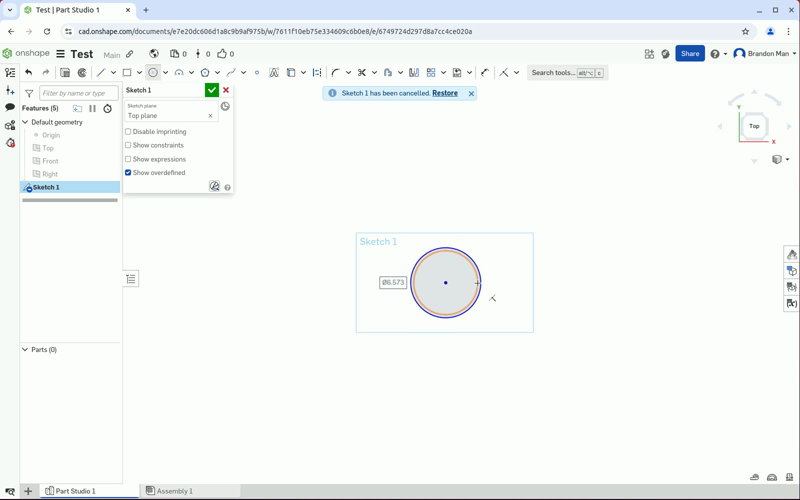
scroll(-6)
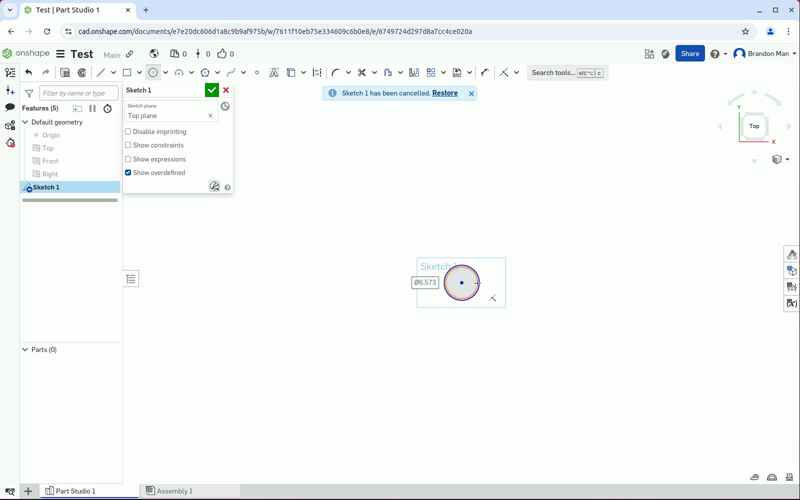
key(esc)
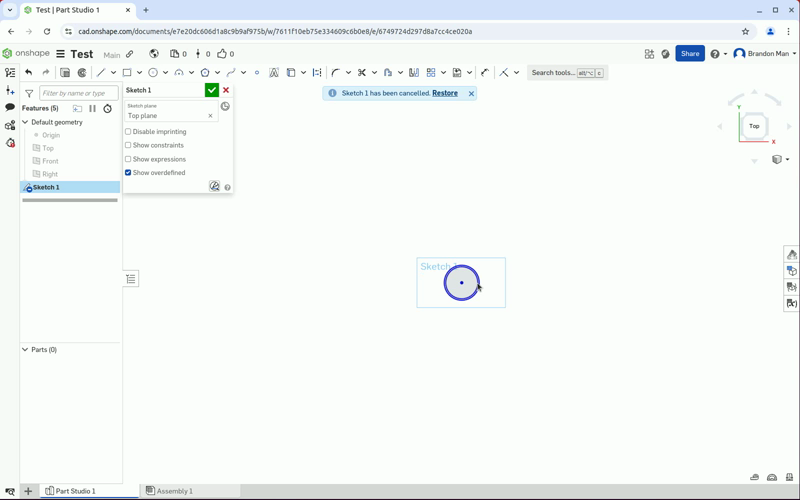
mouse_move(453, 268)
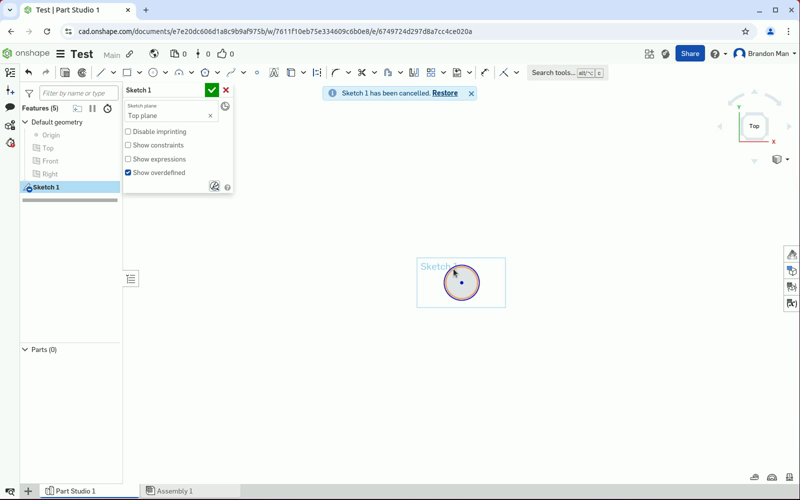
scroll(6)
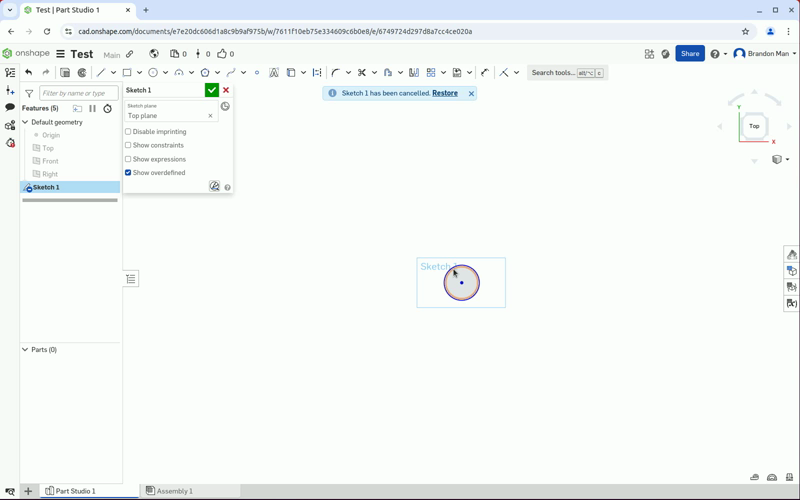
scroll(6)
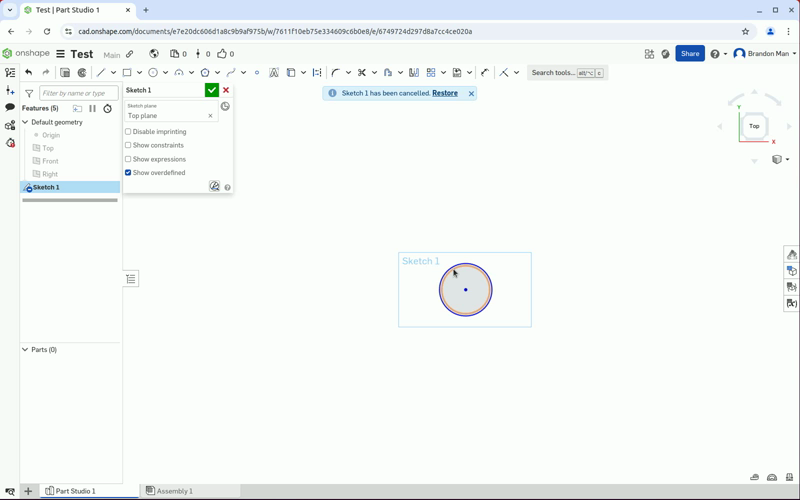
scroll(6)
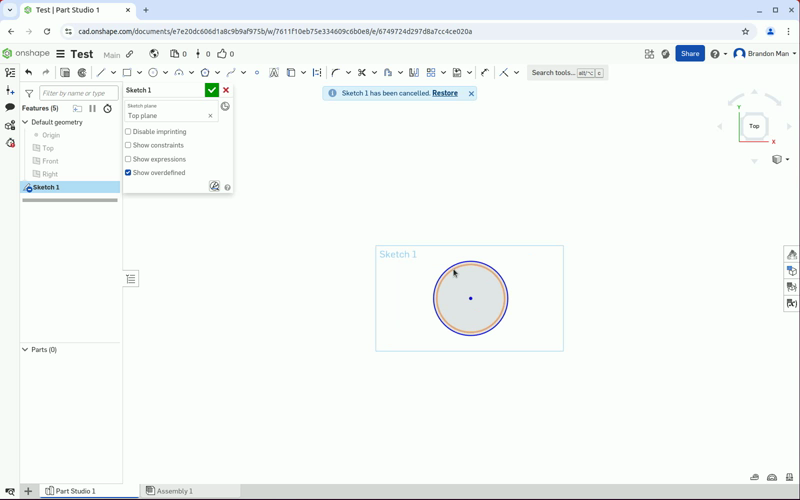
scroll(6)
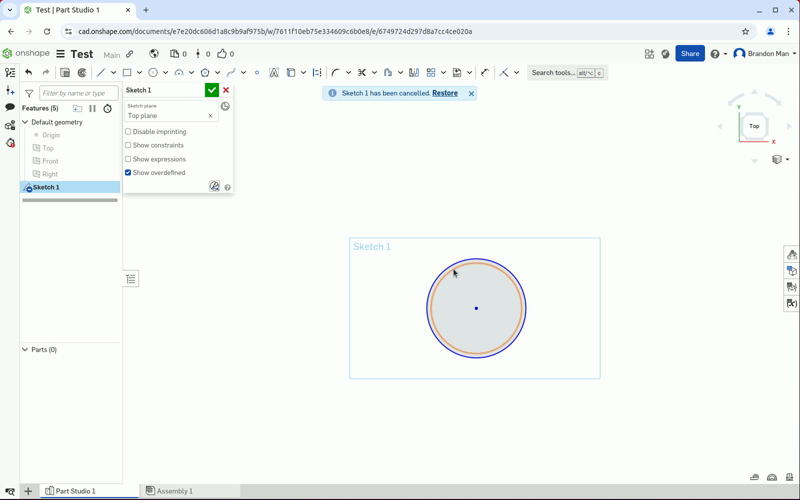
scroll(6)
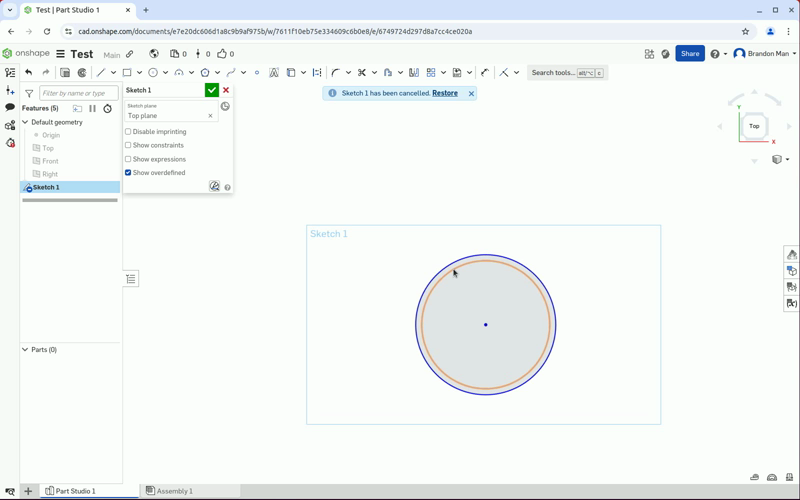
scroll(6)
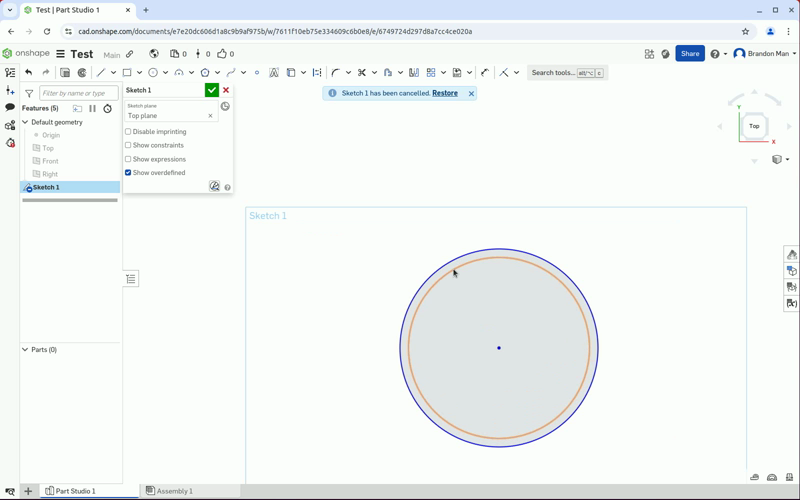
scroll(6)
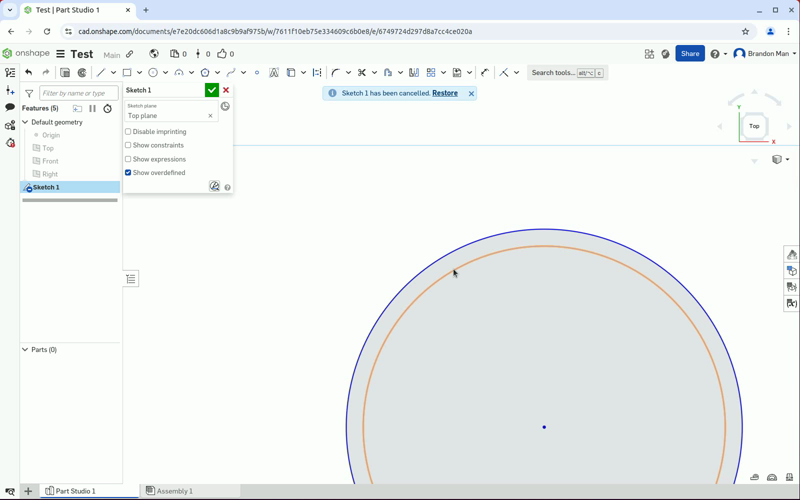
click(453, 268)
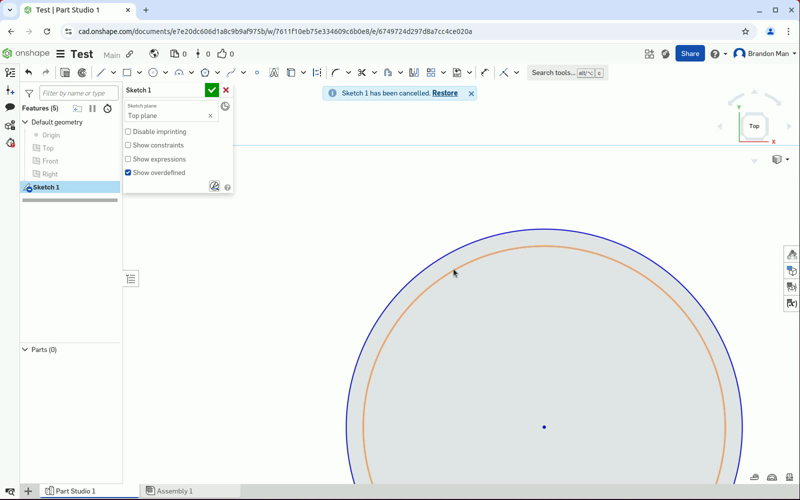
scroll(-6)
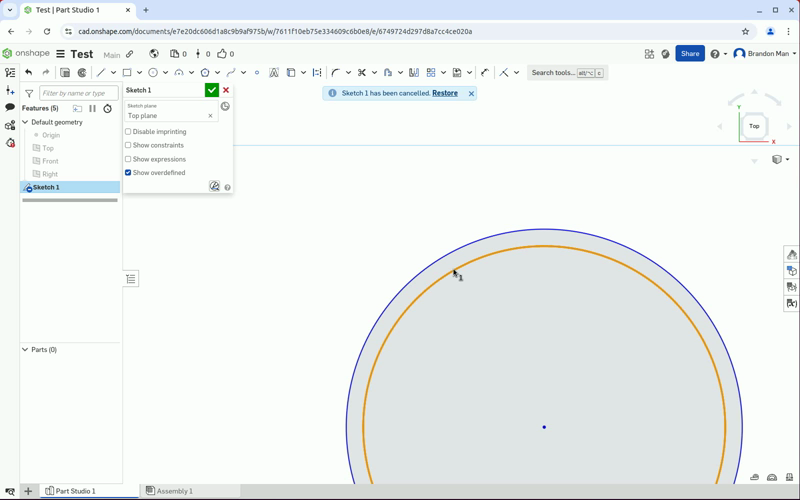
scroll(-6)
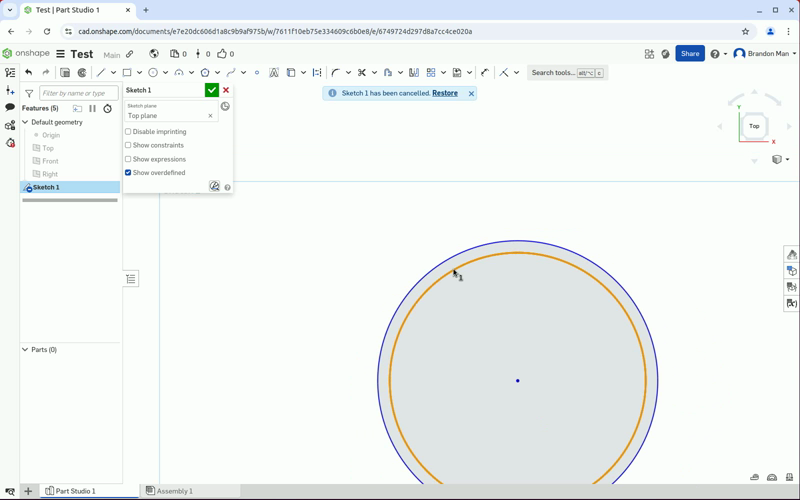
scroll(-6)
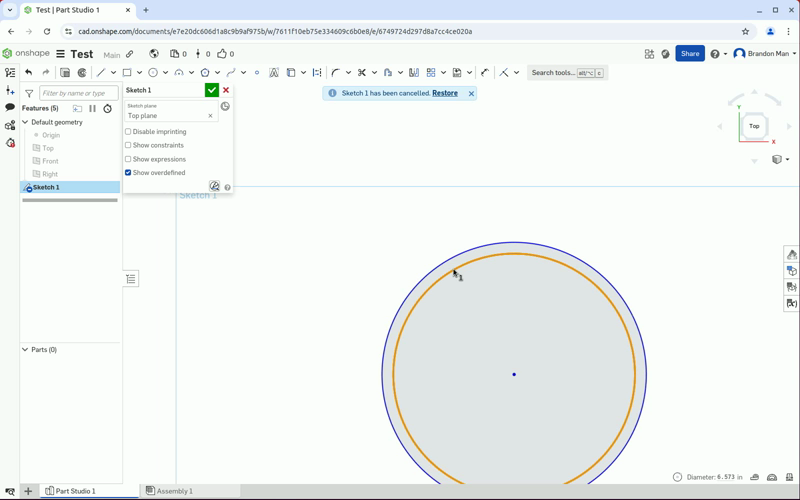
scroll(-6)
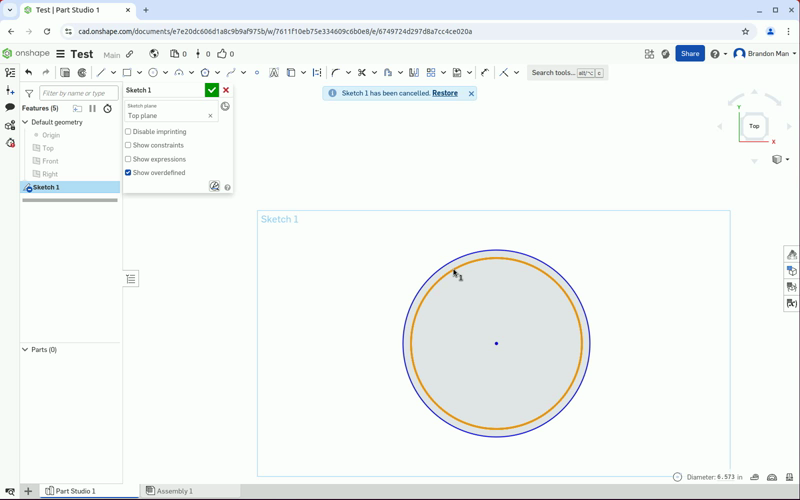
scroll(-6)
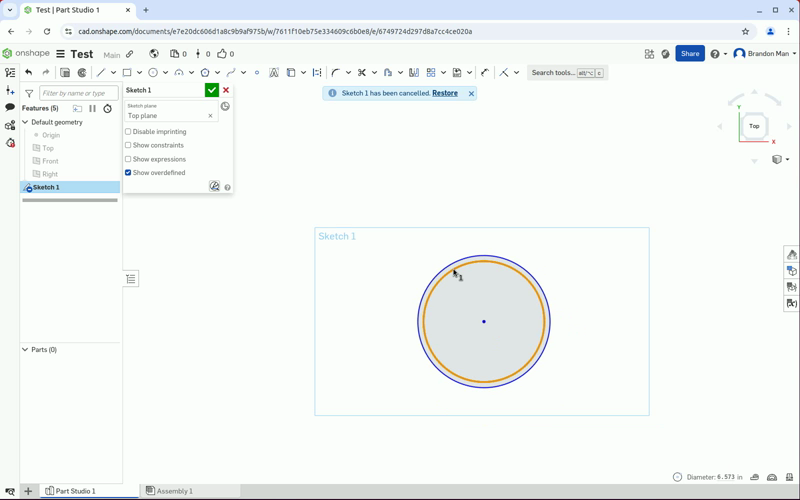
scroll(-6)
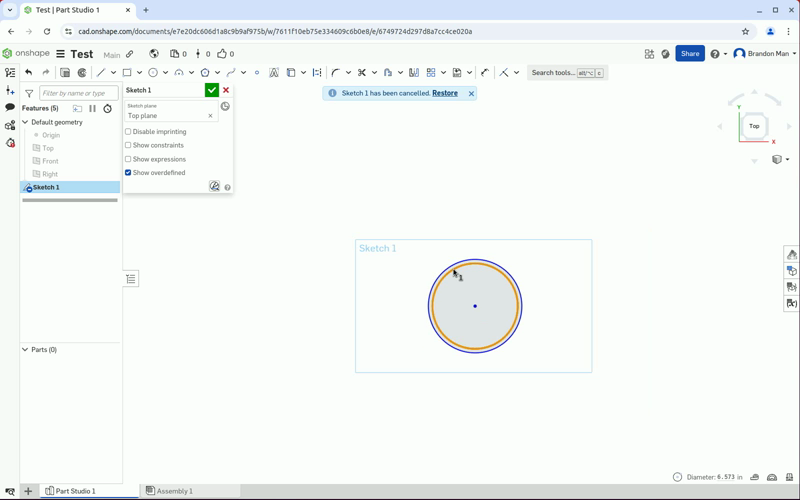
scroll(-6)
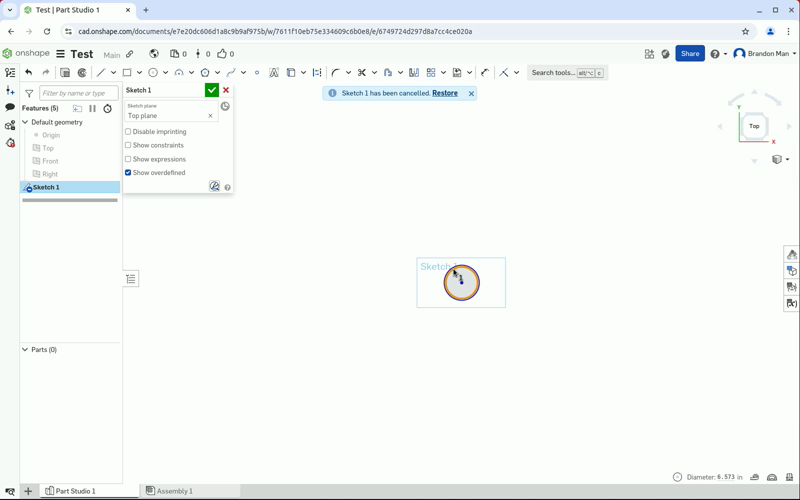
mouse_move(73, 352)
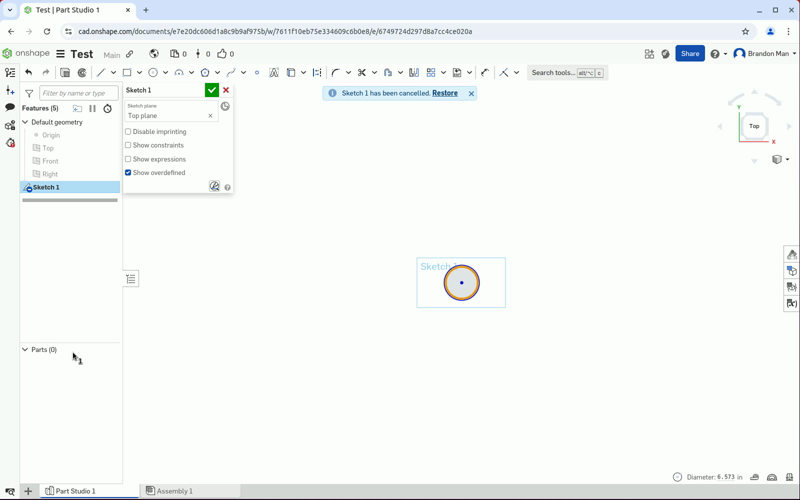
key(shift+y)
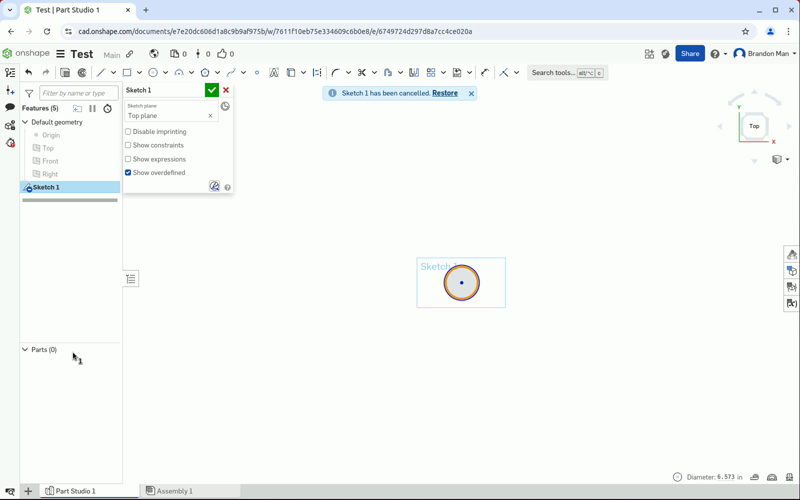
key(shift+e)
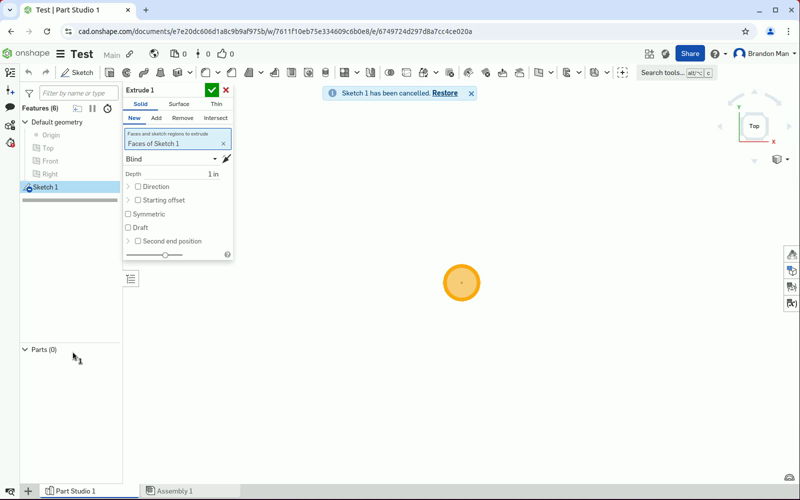
mouse_move(143, 106)
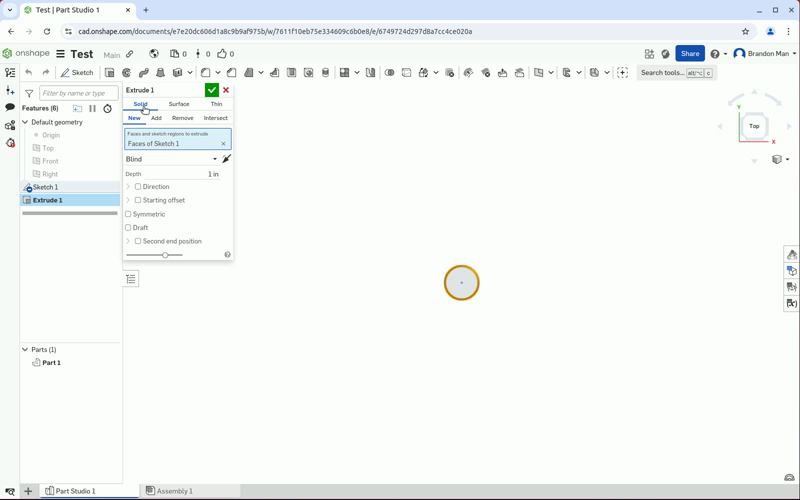
click(143, 106)
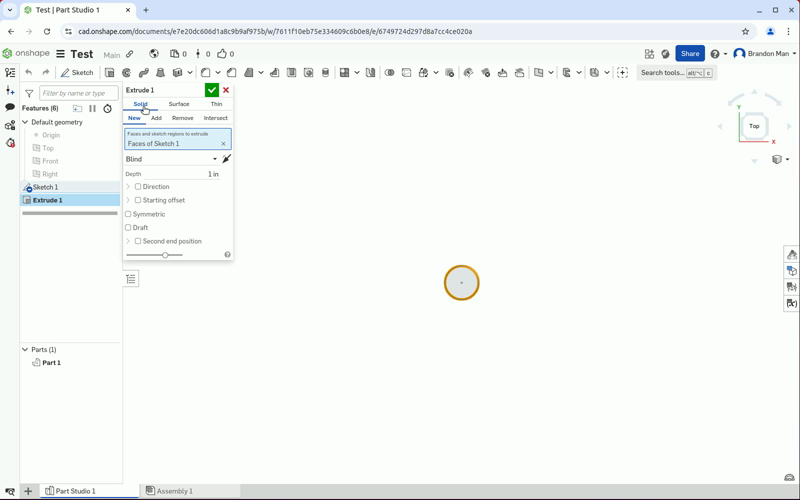
mouse_move(137, 120)
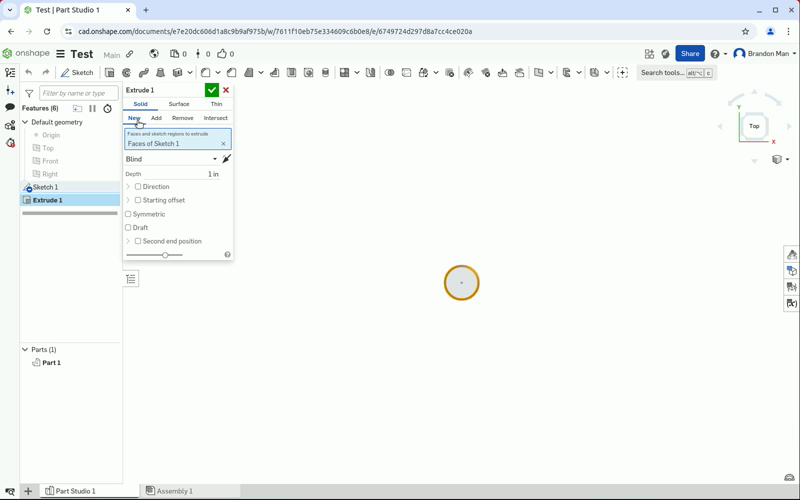
click(137, 120)
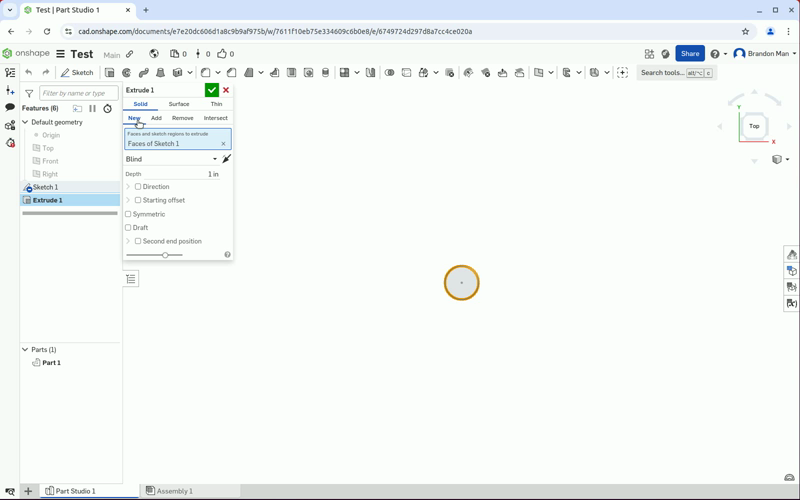
key(tab, 4)
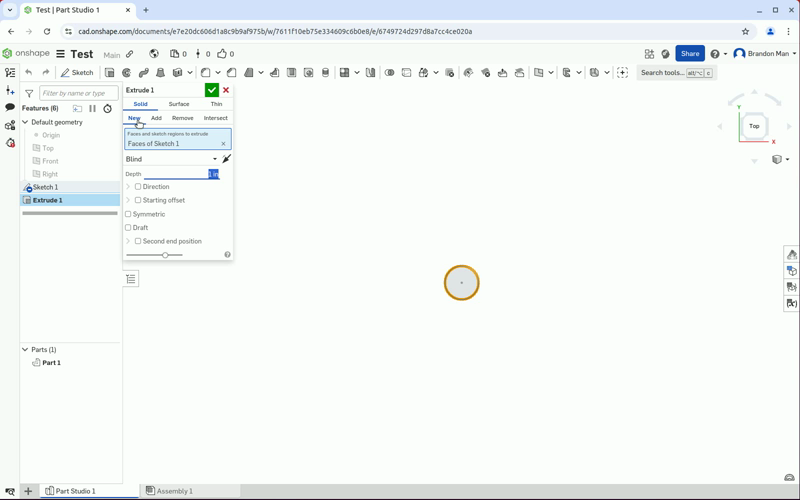
text(20.701)
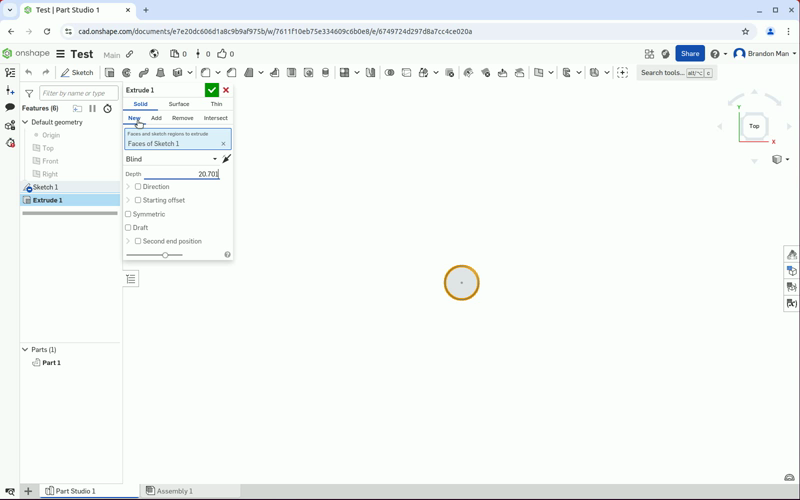
key(enter)
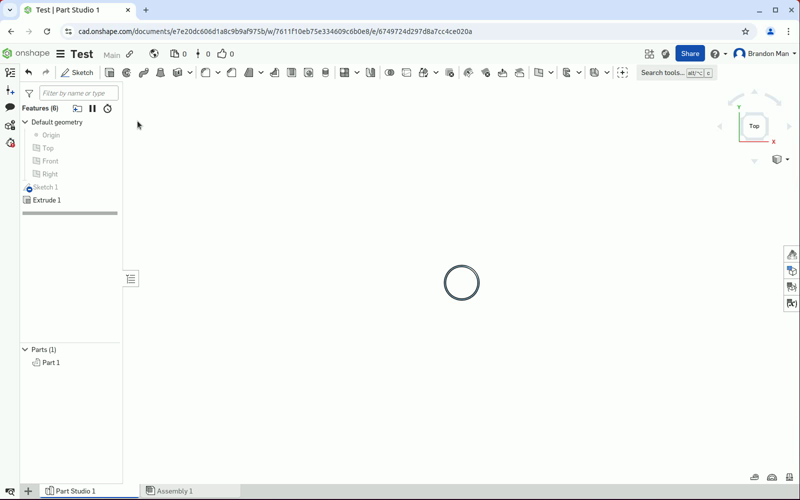
key(shift+h)
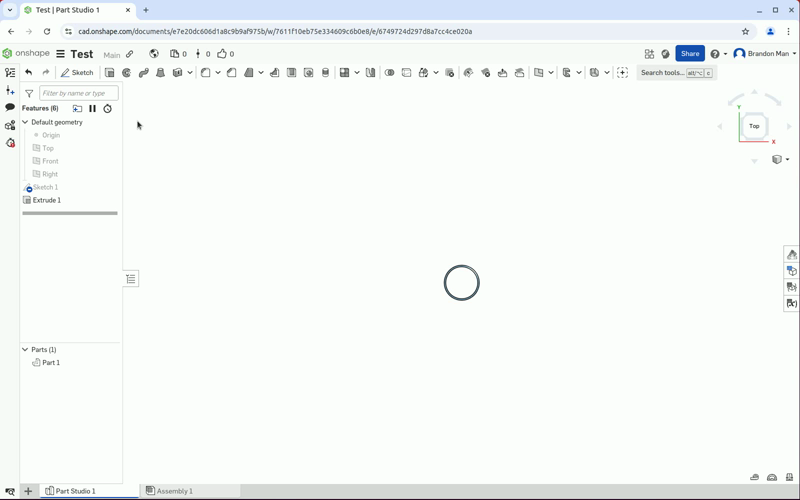
key(shift+h)
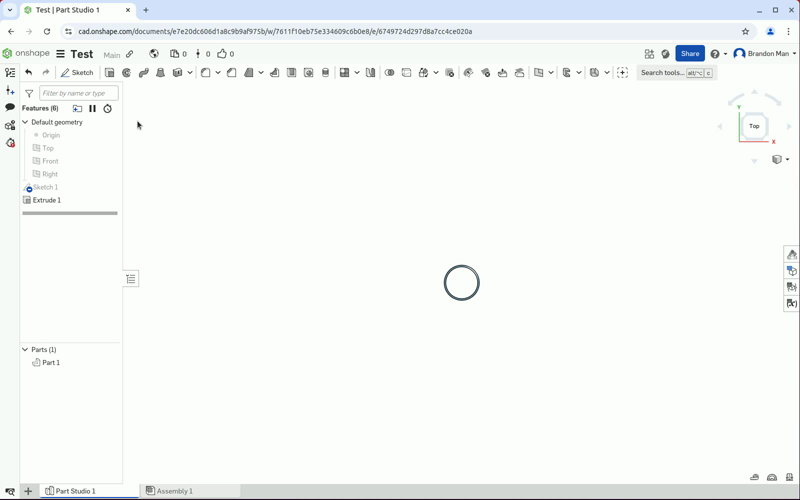
mouse_move(73, 189)
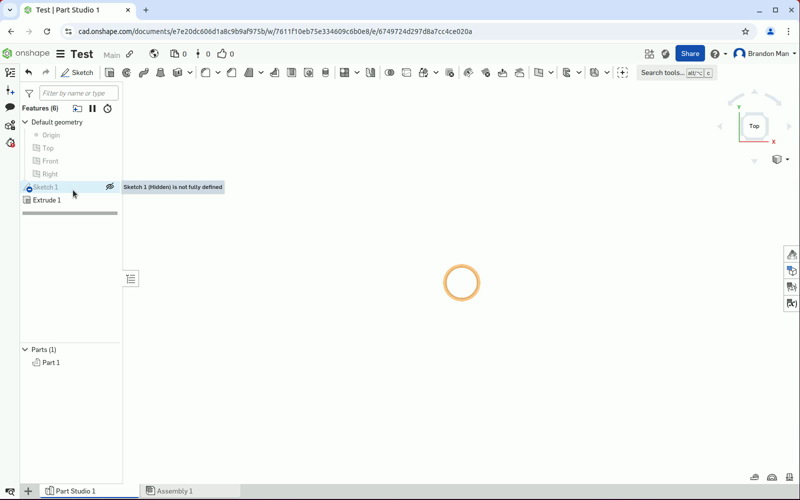
click(73, 189)
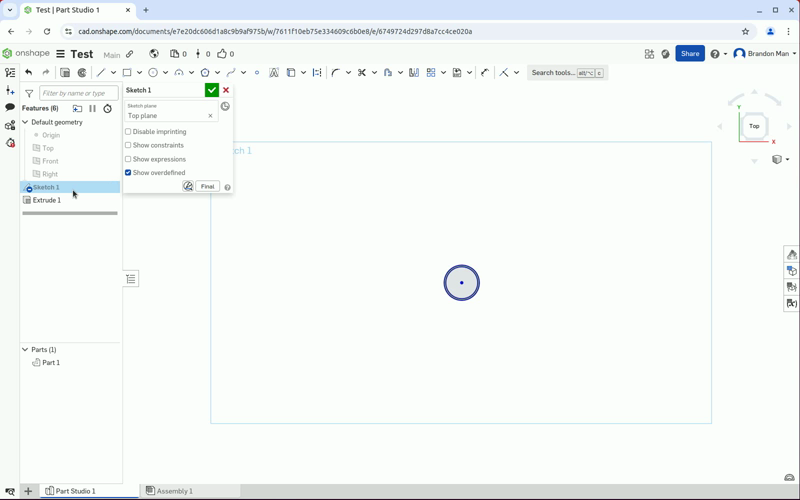
mouse_move(229, 92)
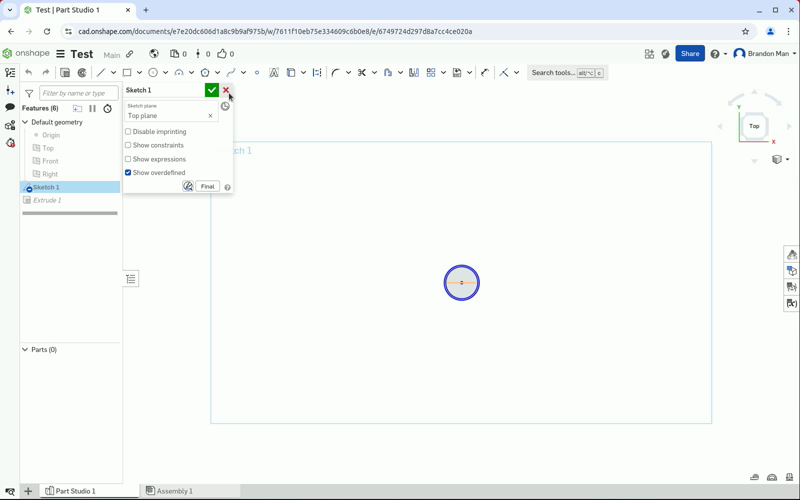
click(229, 92)
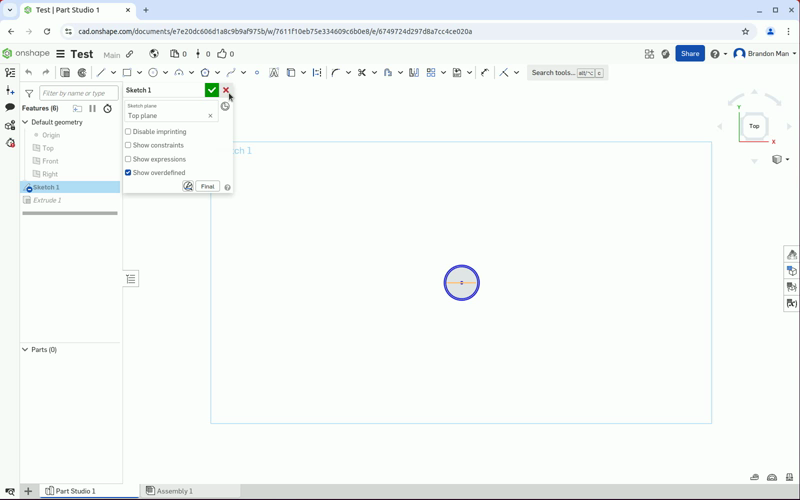
key(shift+s)
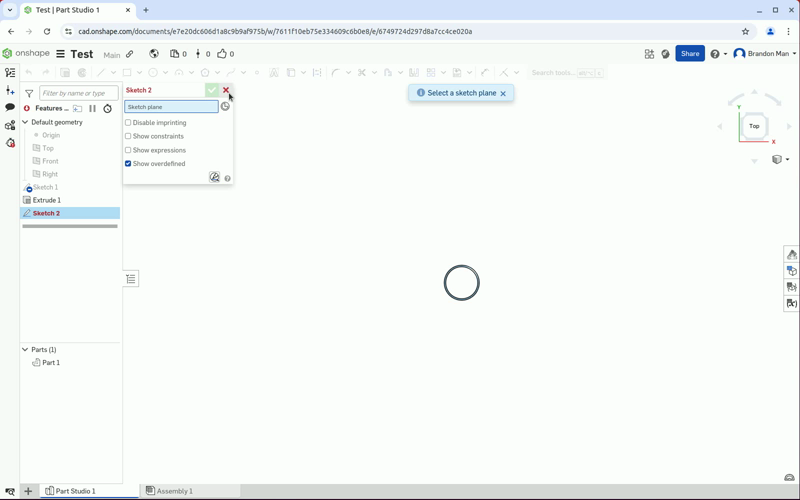
mouse_move(73, 150)
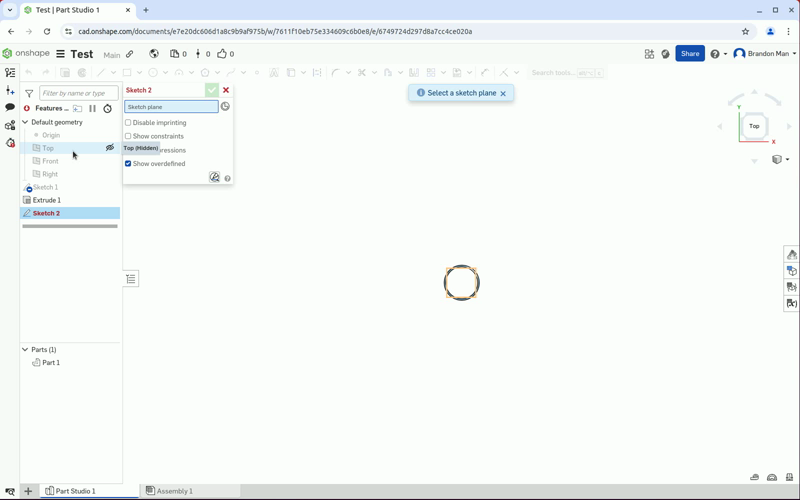
click(73, 150)
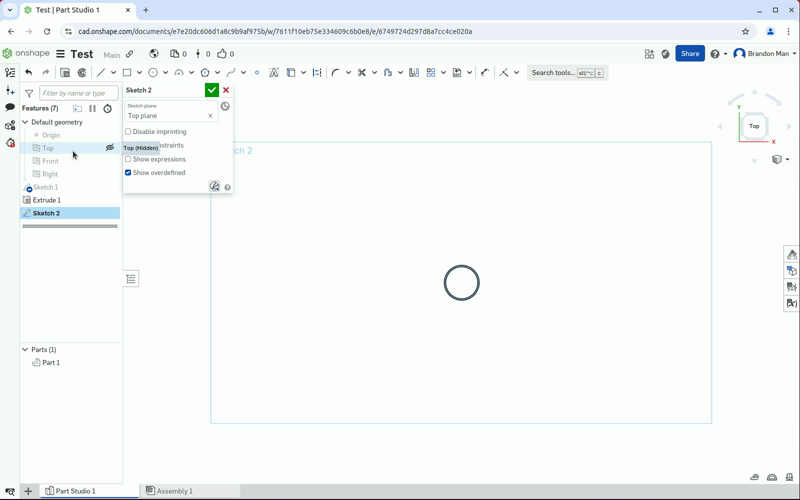
mouse_move(73, 352)
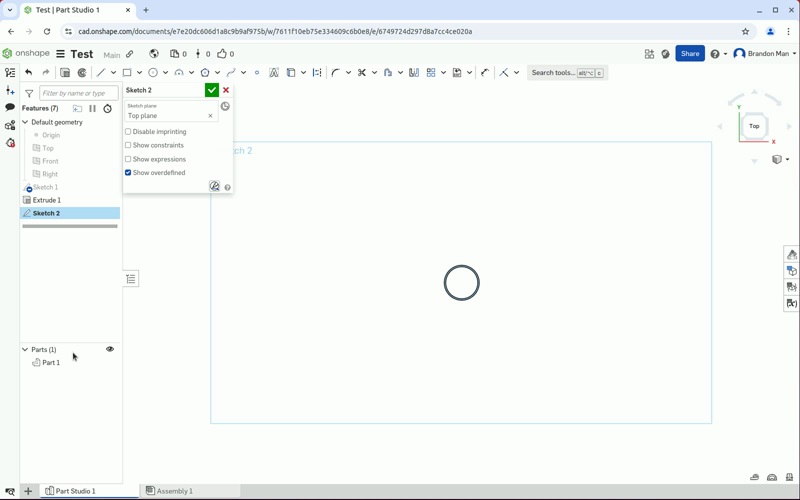
key(y)
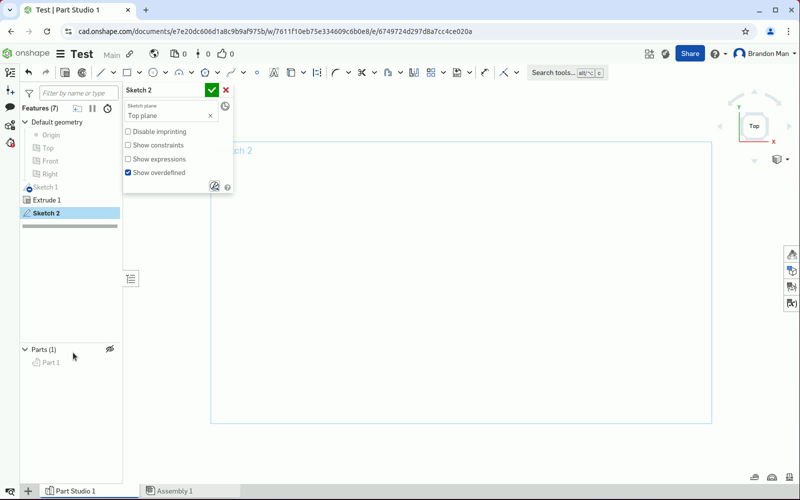
key(c)
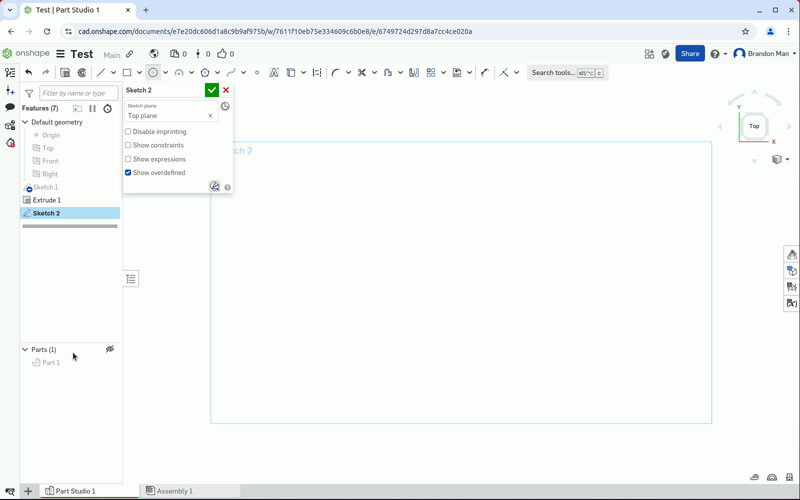
key_down(shift)
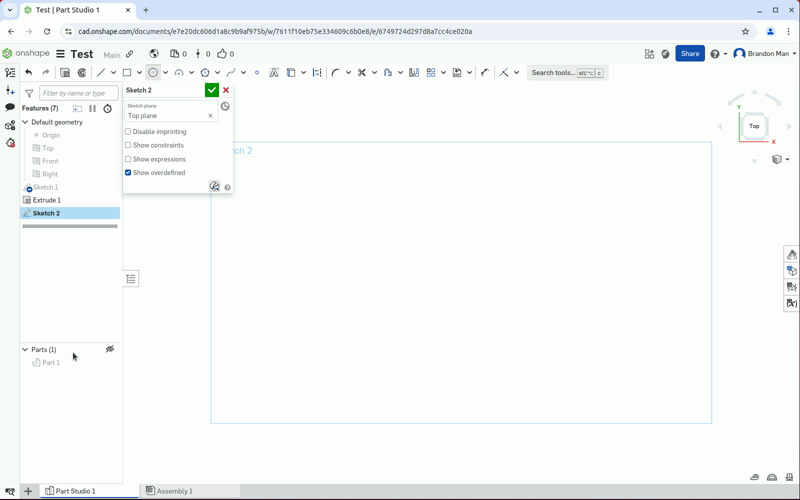
mouse_move(461, 282)
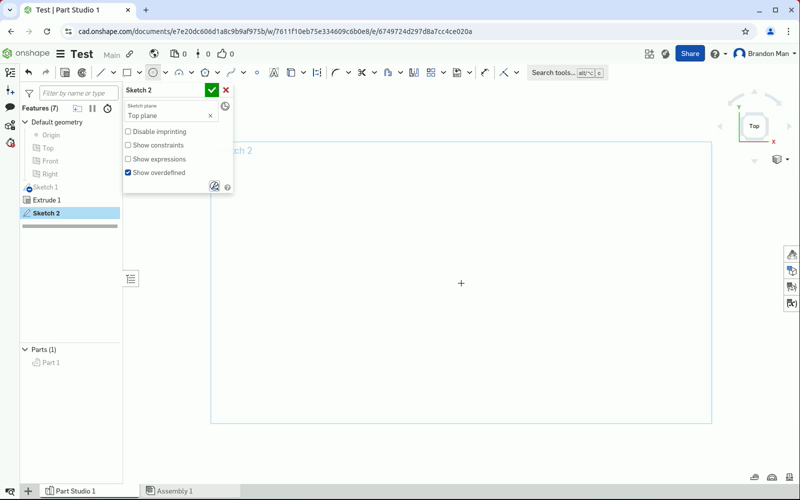
click(461, 282)
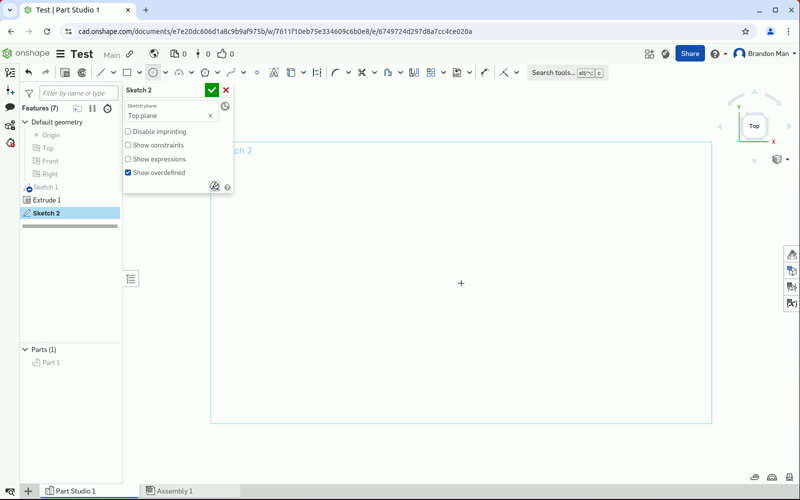
key_up(shift)
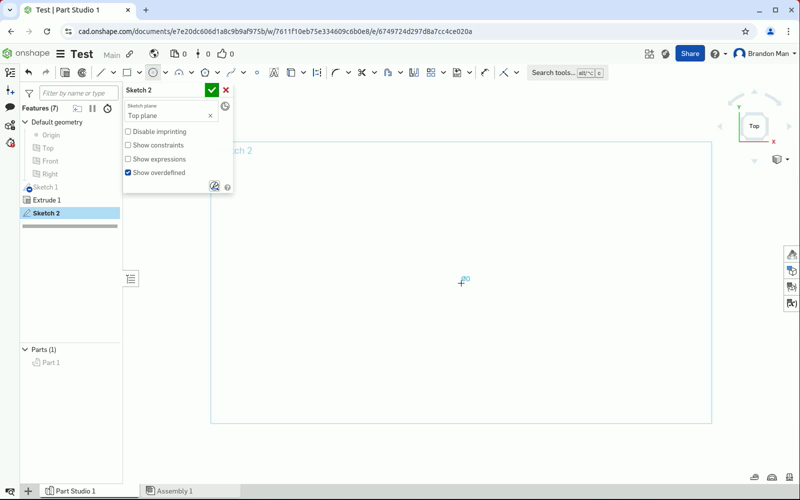
mouse_move(477, 282)
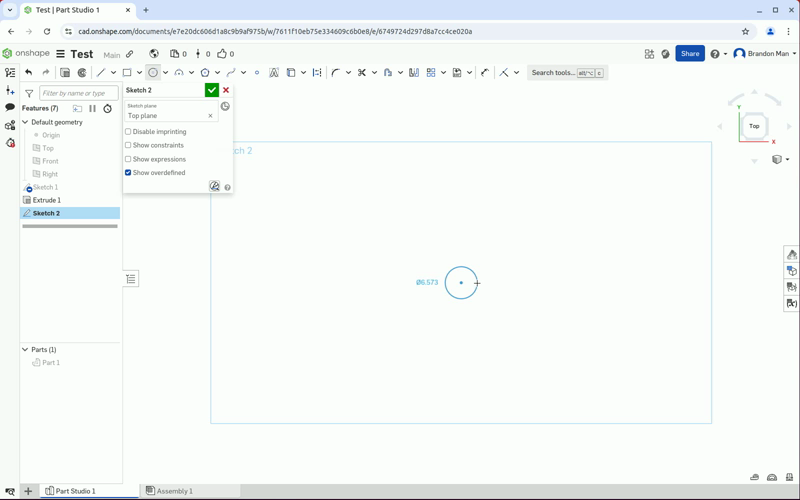
click(477, 282)
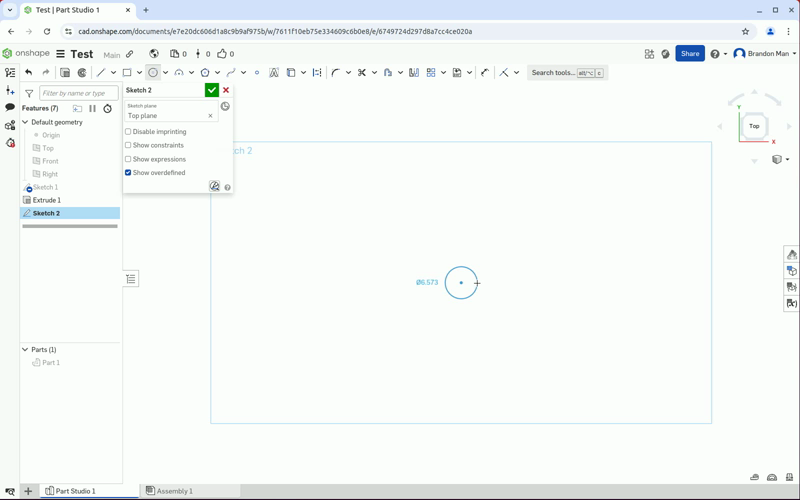
key(esc)
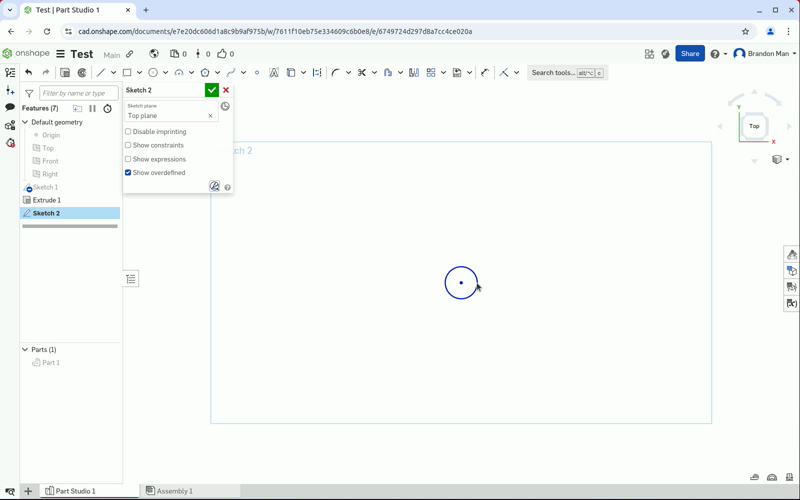
mouse_move(448, 280)
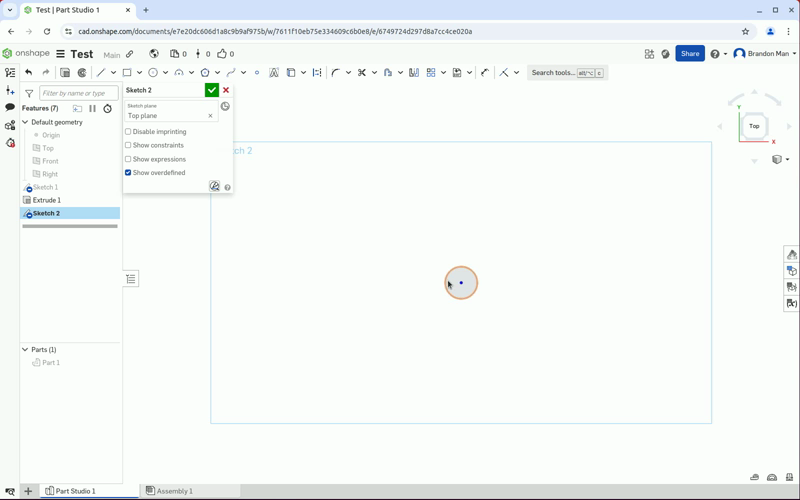
scroll(6)
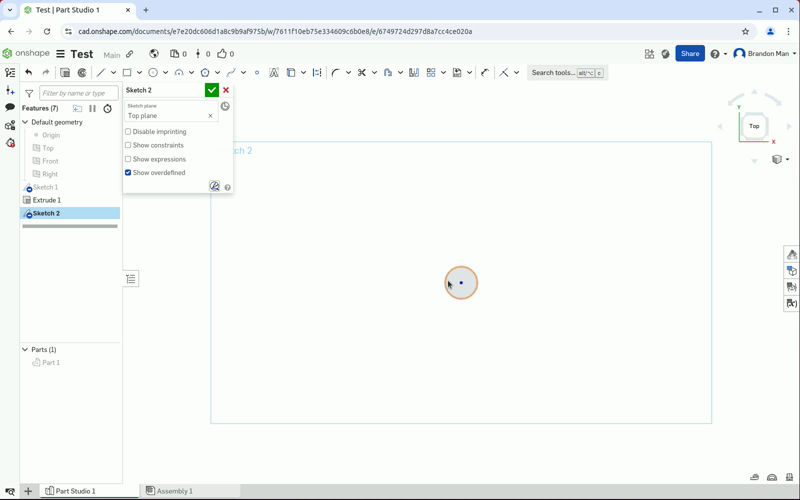
scroll(6)
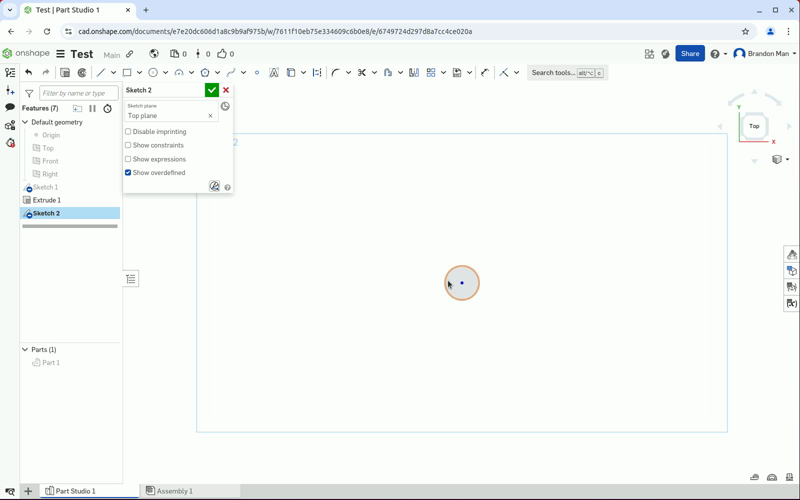
scroll(6)
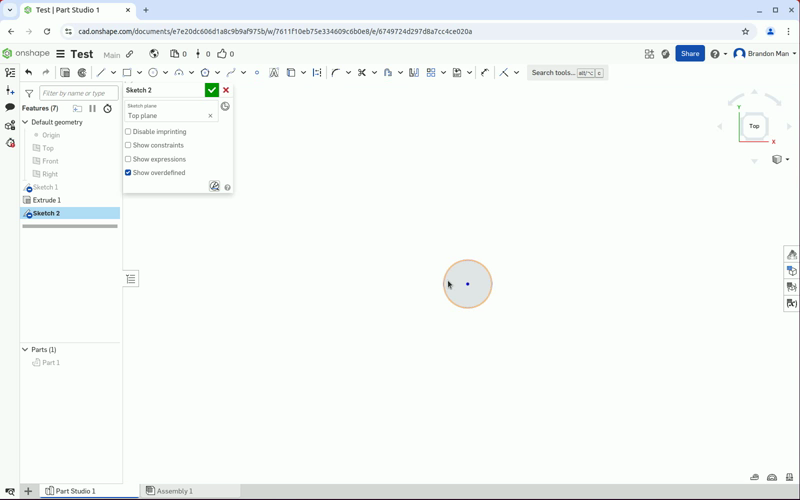
scroll(6)
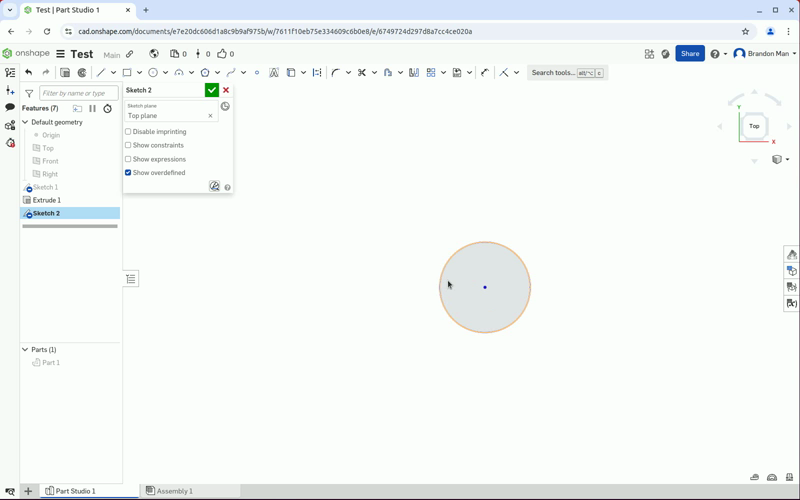
scroll(6)
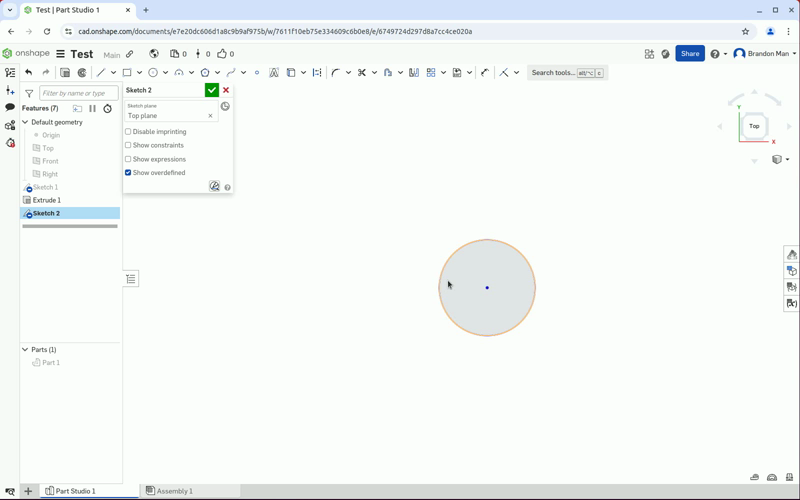
scroll(6)
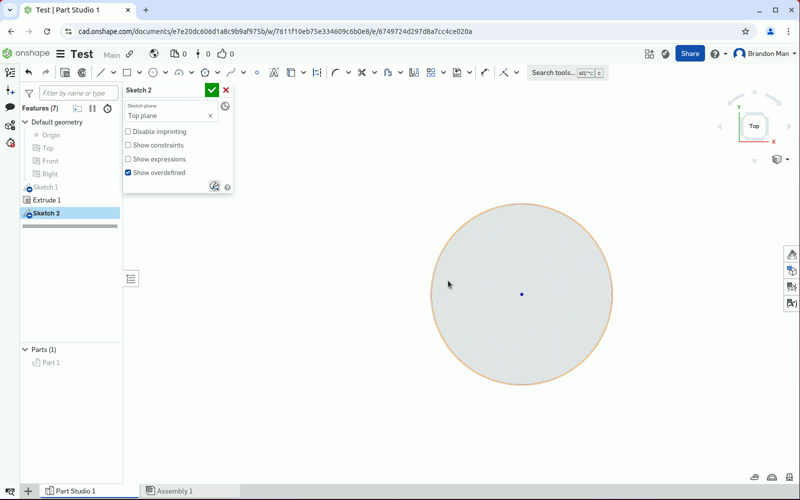
scroll(6)
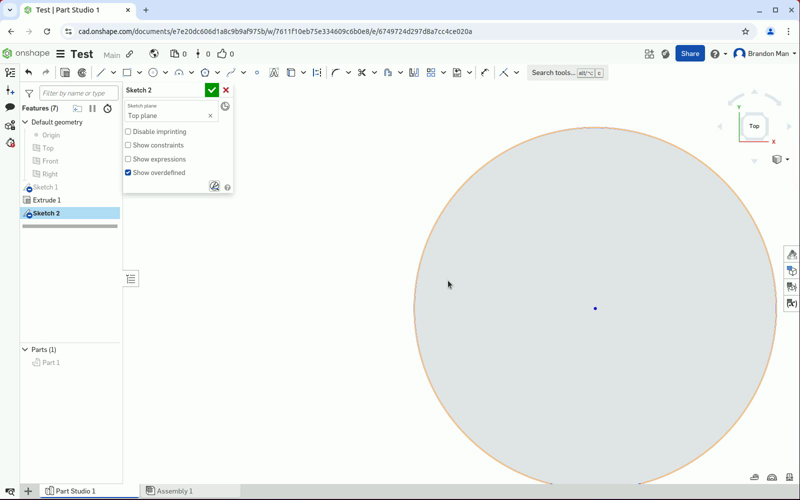
click(448, 280)
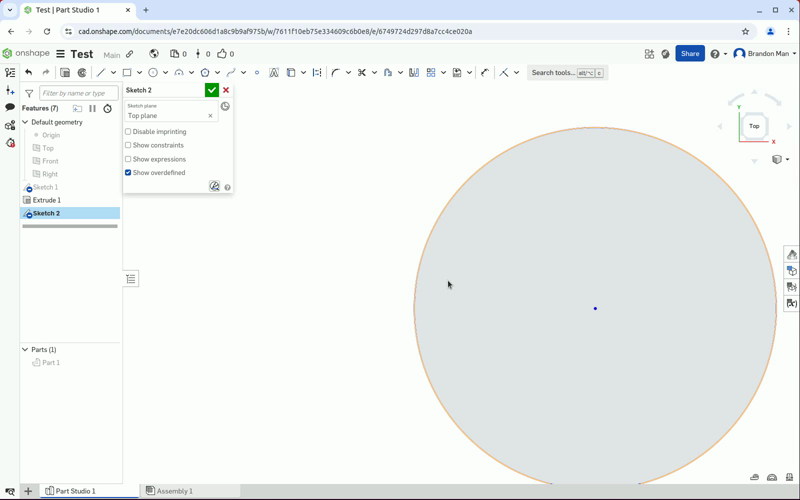
scroll(-6)
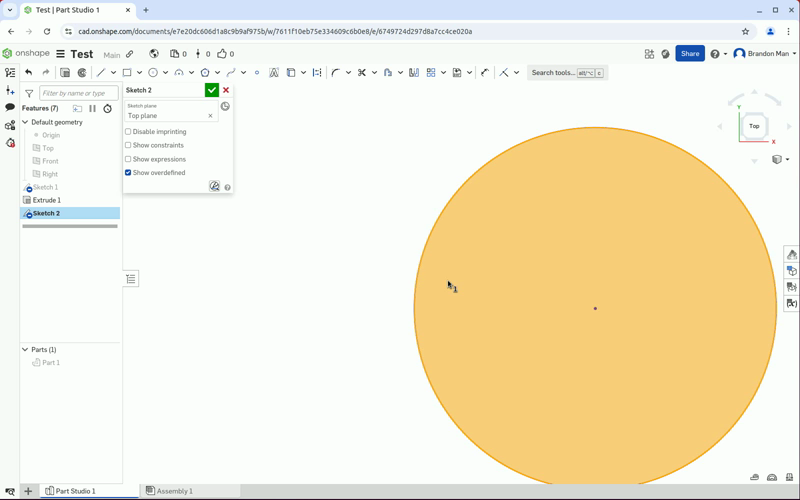
scroll(-6)
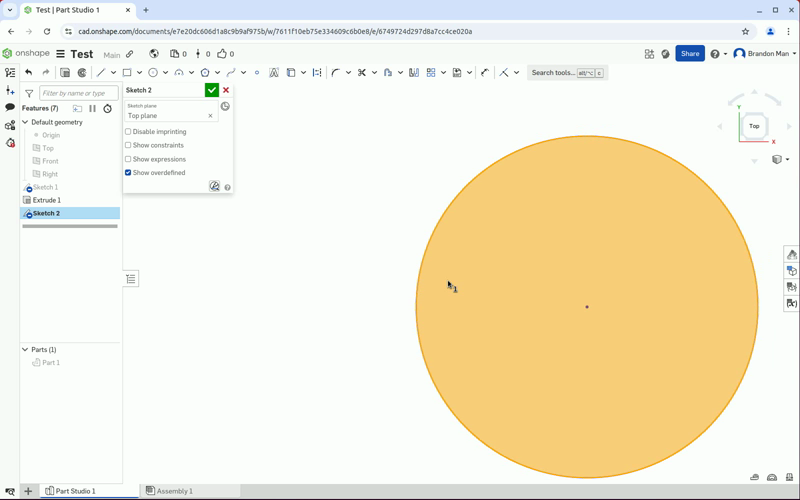
scroll(-6)
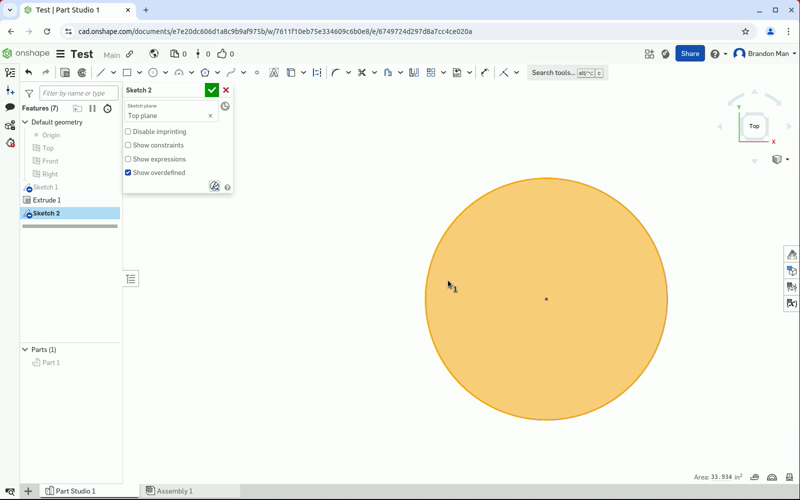
scroll(-6)
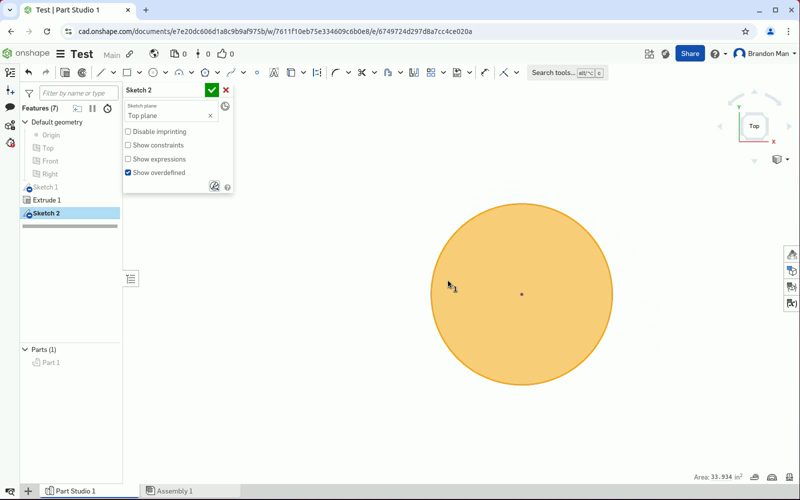
scroll(-6)
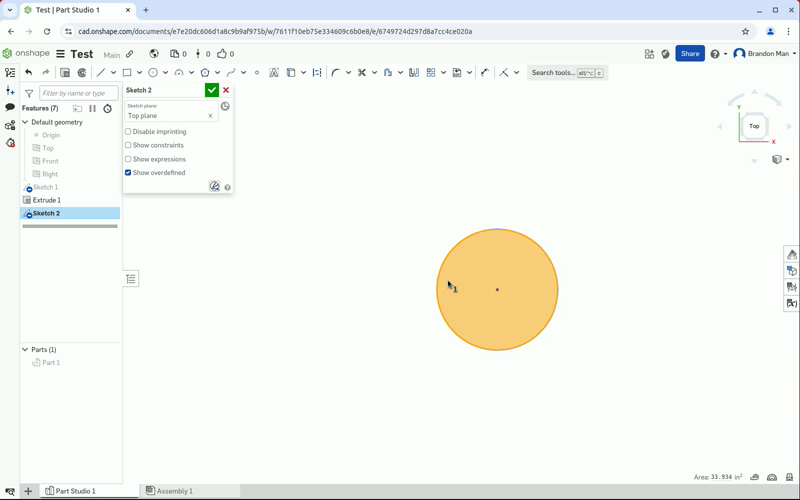
scroll(-6)
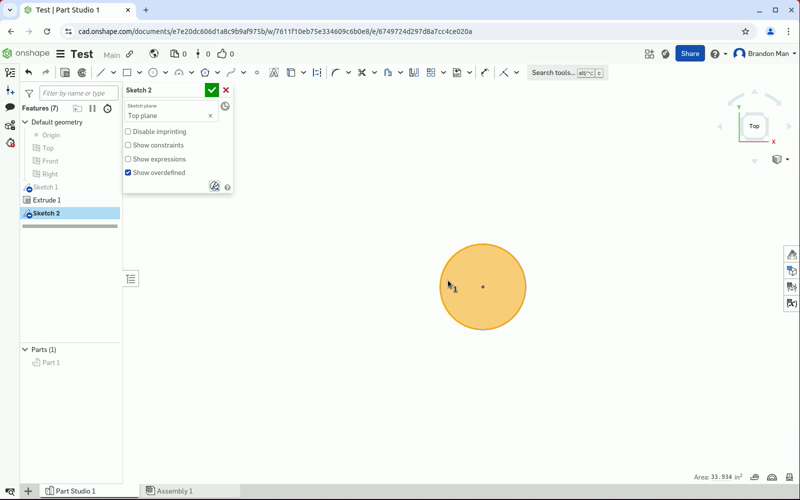
scroll(-6)
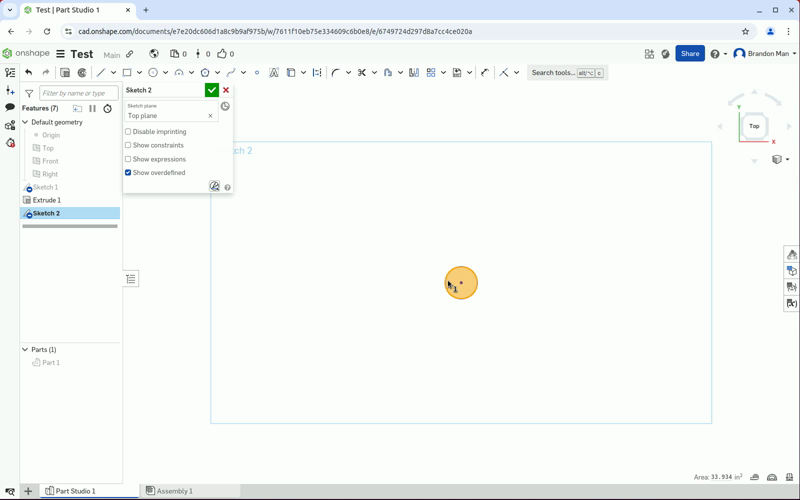
mouse_move(73, 352)
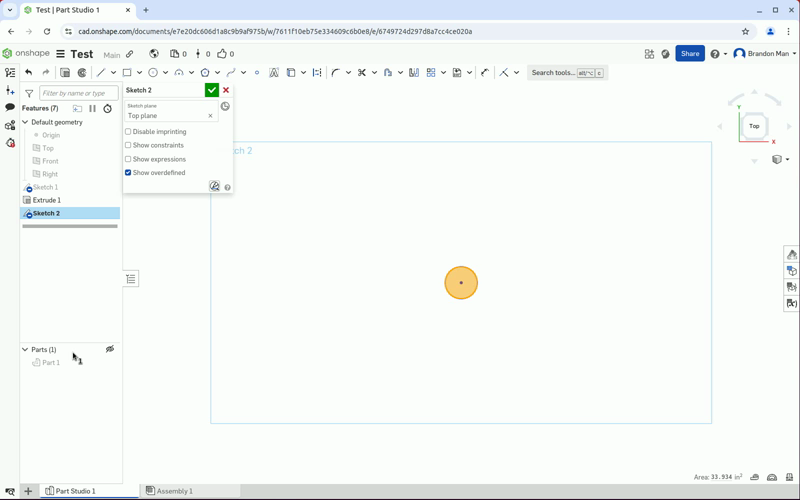
key(shift+y)
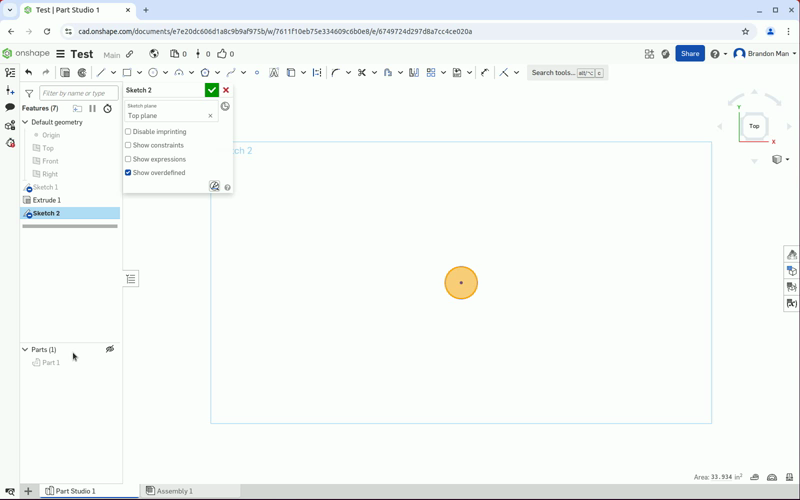
key(shift+e)
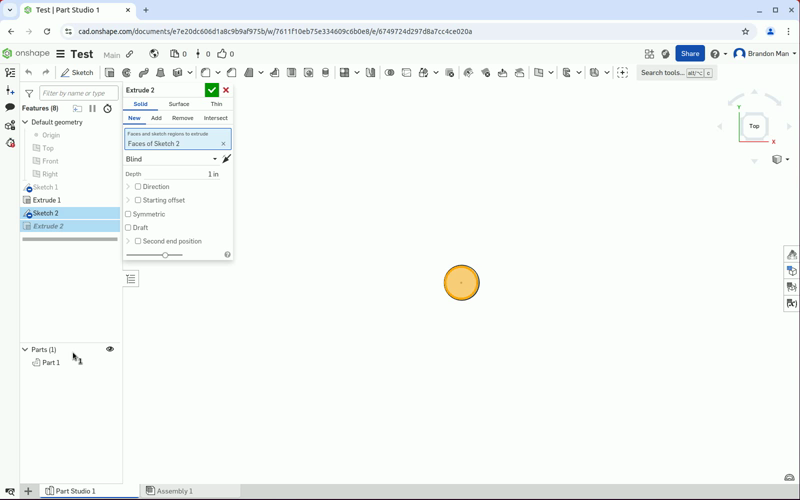
mouse_move(143, 106)
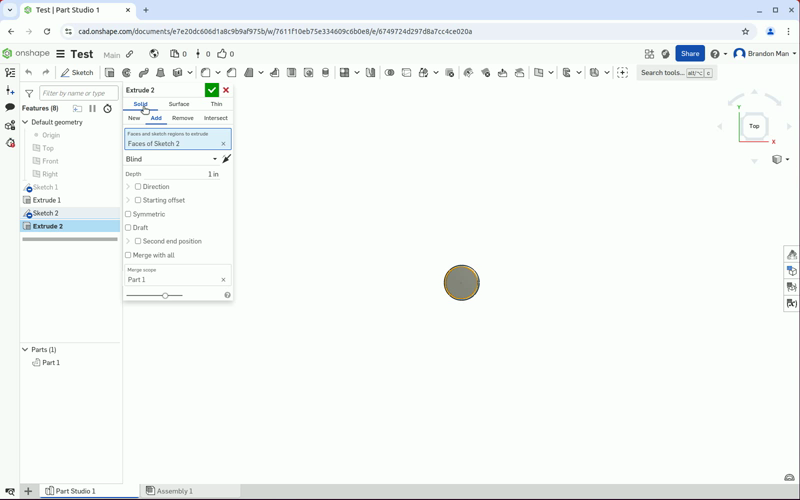
click(143, 106)
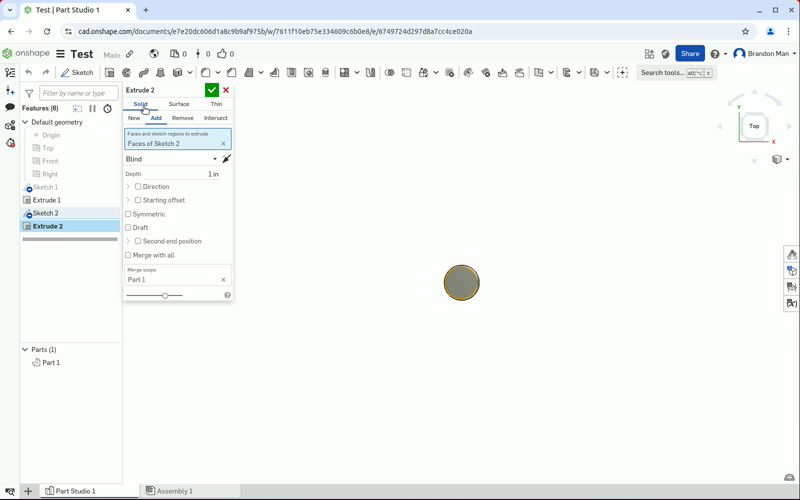
mouse_move(137, 120)
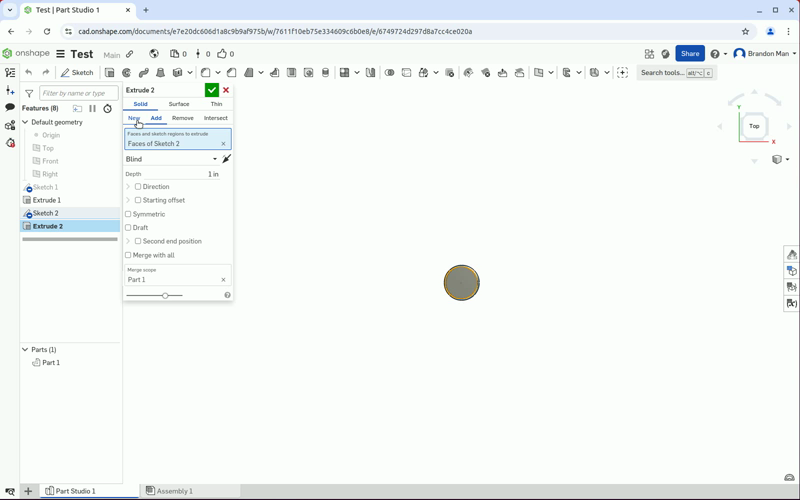
click(137, 120)
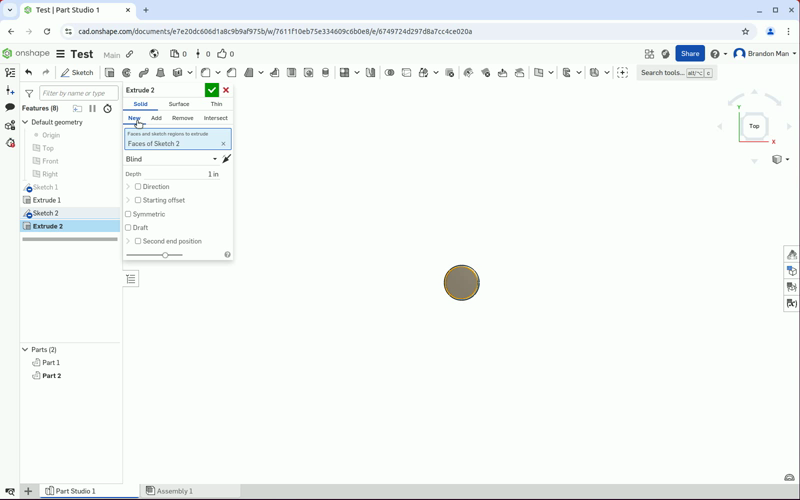
key(tab, 4)
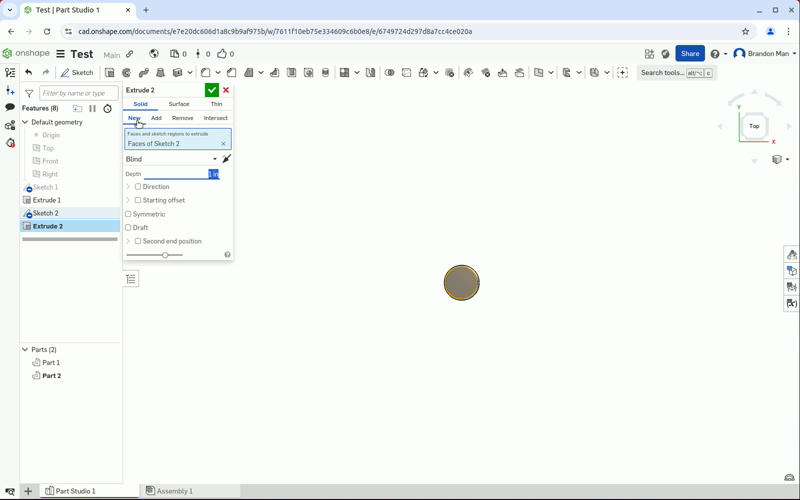
text(0.722)
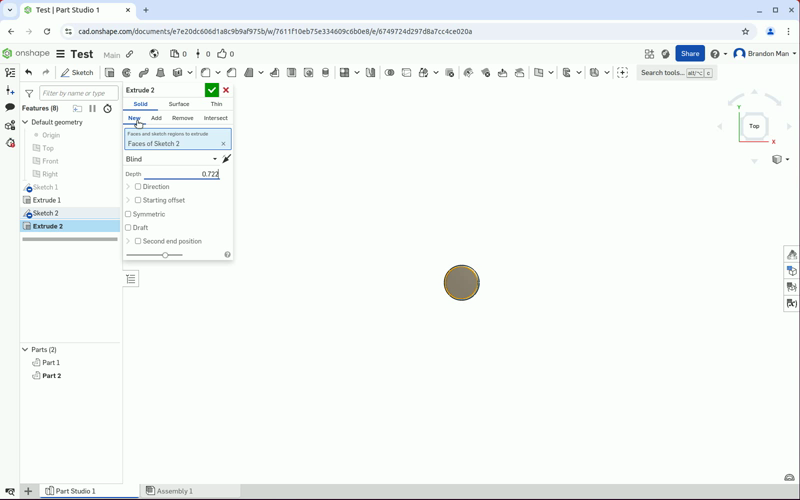
key(enter)
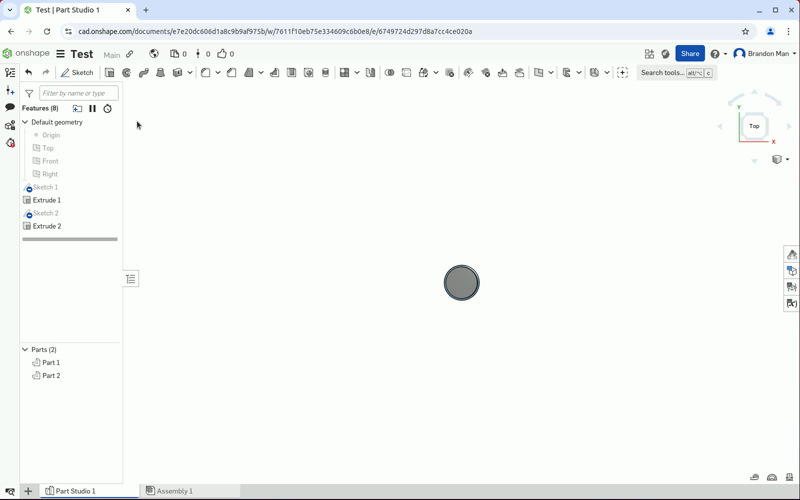
key(shift+h)
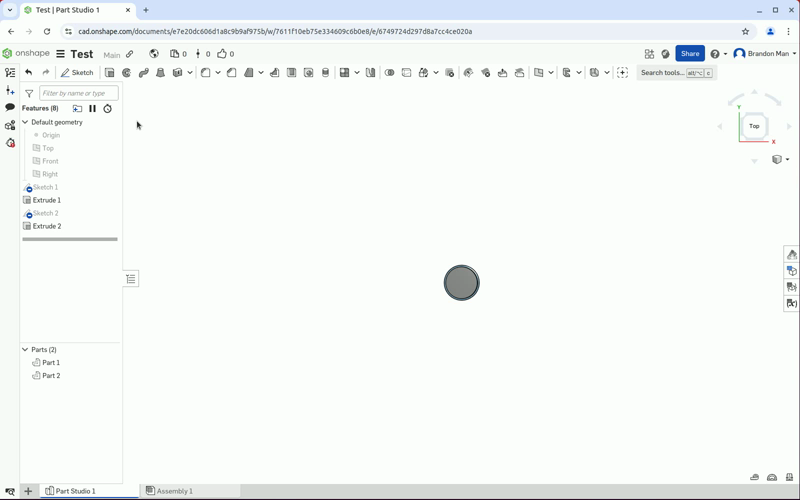
key(shift+h)
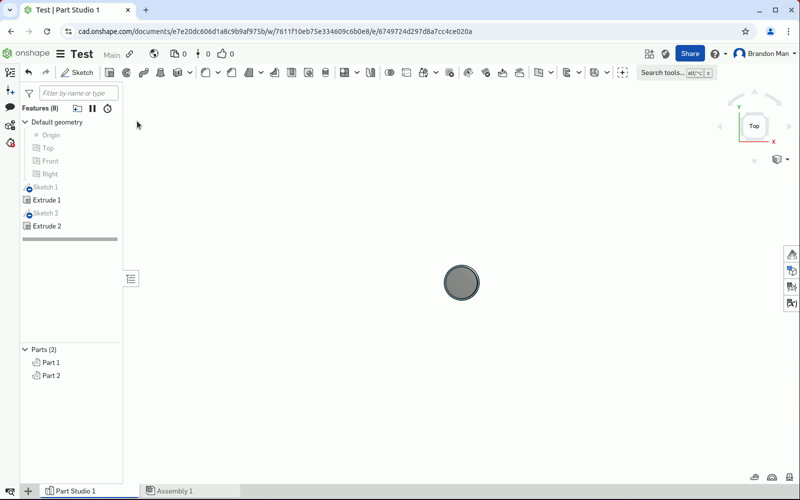
mouse_move(73, 189)
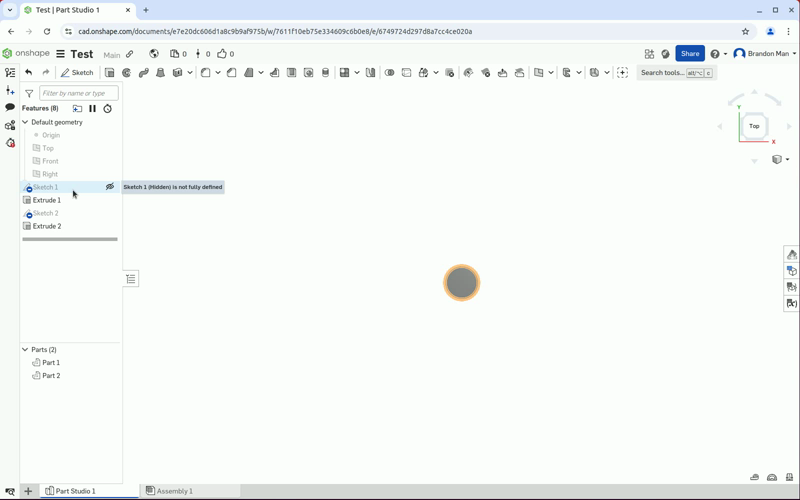
click(73, 189)
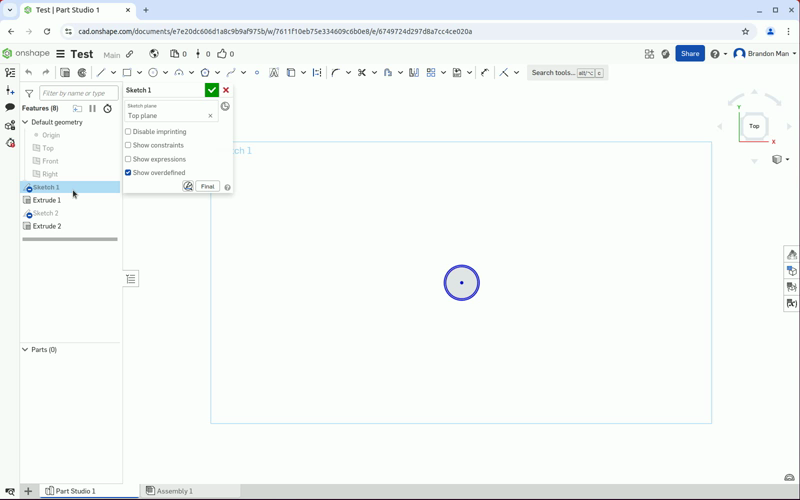
mouse_move(229, 92)
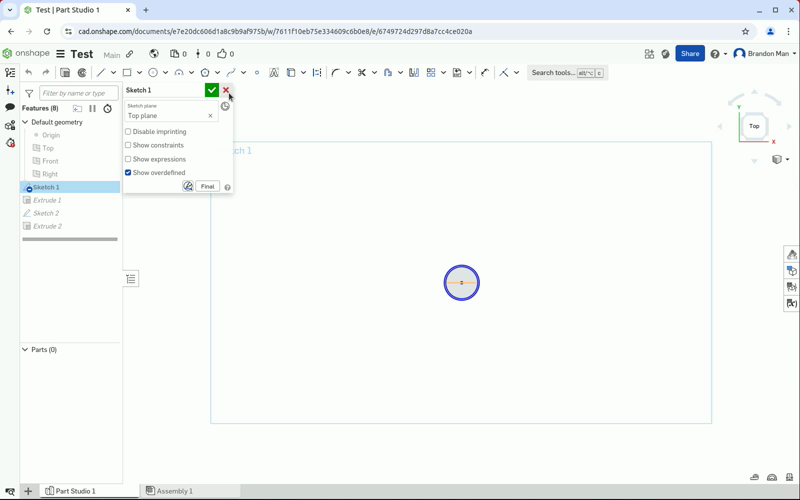
click(229, 92)
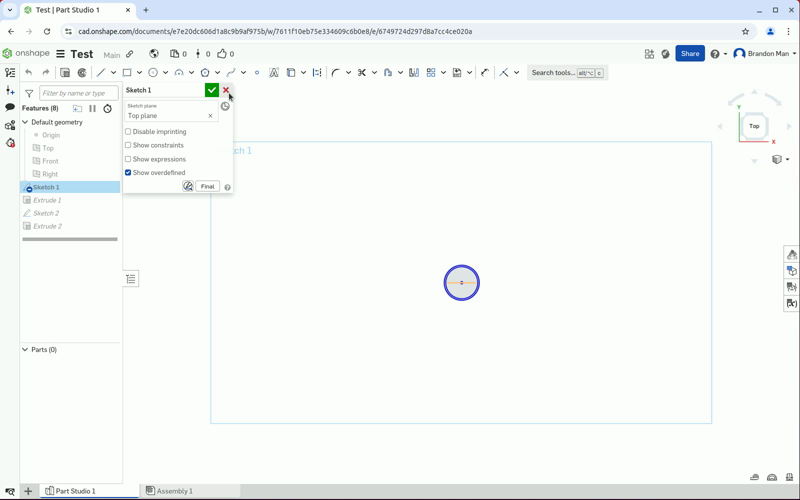
key(shift+s)
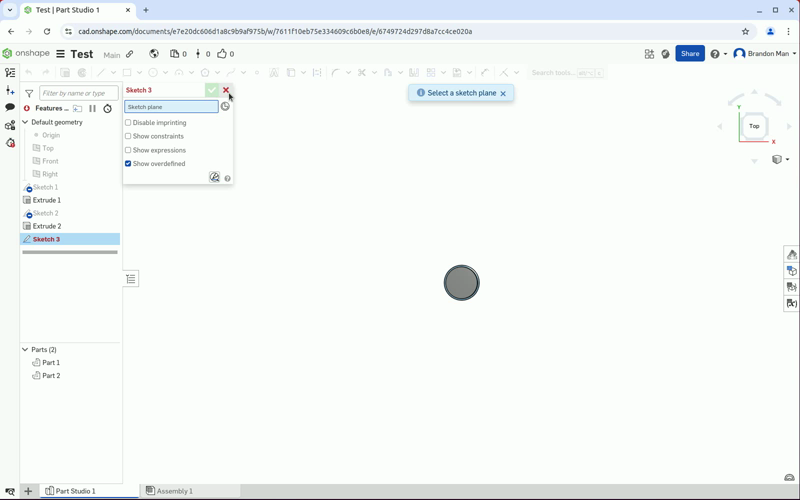
mouse_move(73, 150)
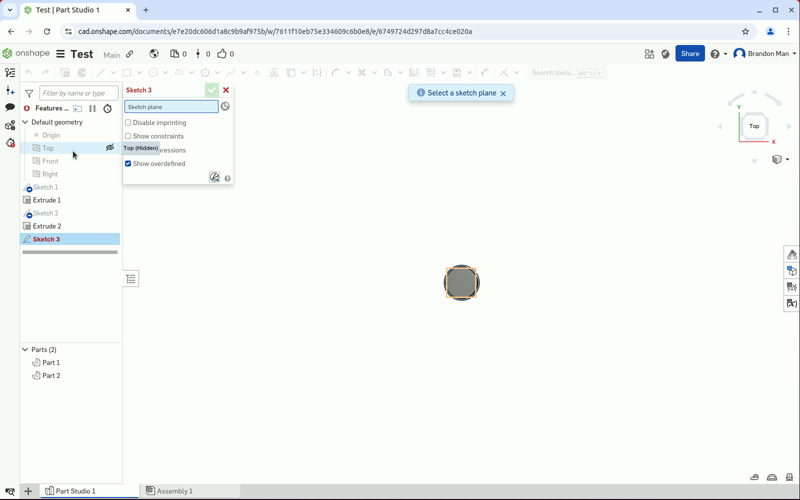
click(73, 150)
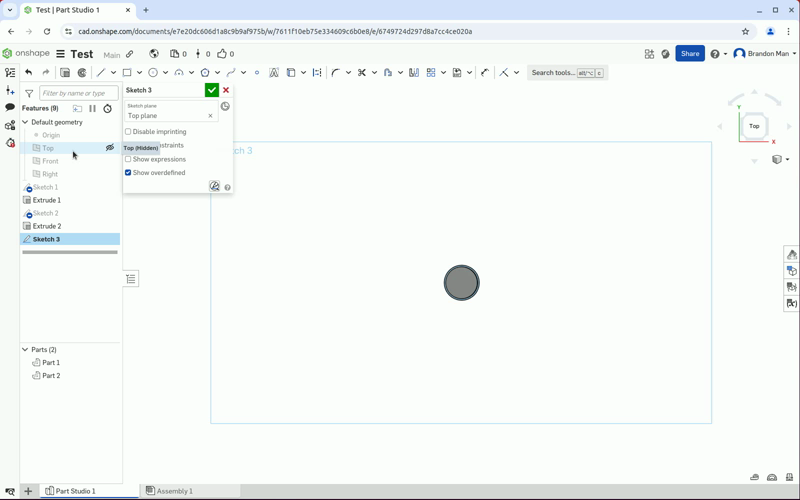
mouse_move(73, 352)
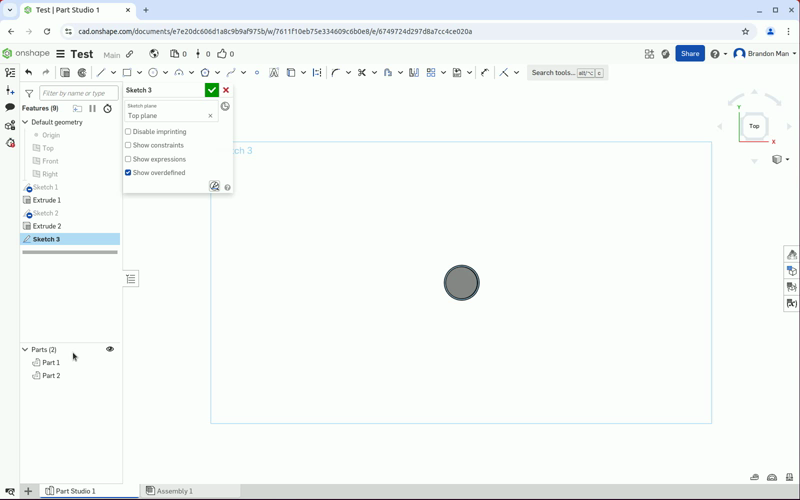
key(y)
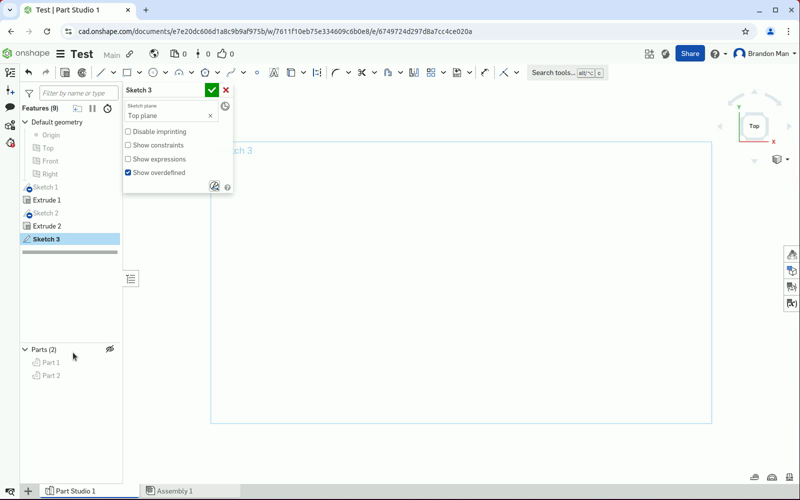
key(c)
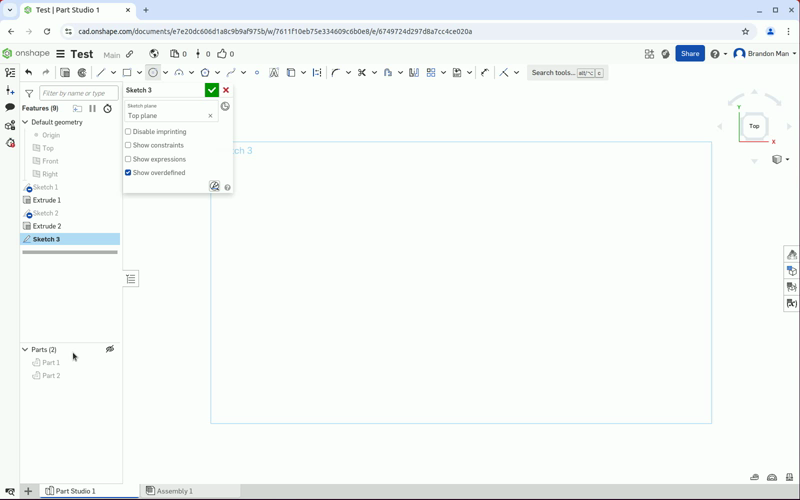
key_down(shift)
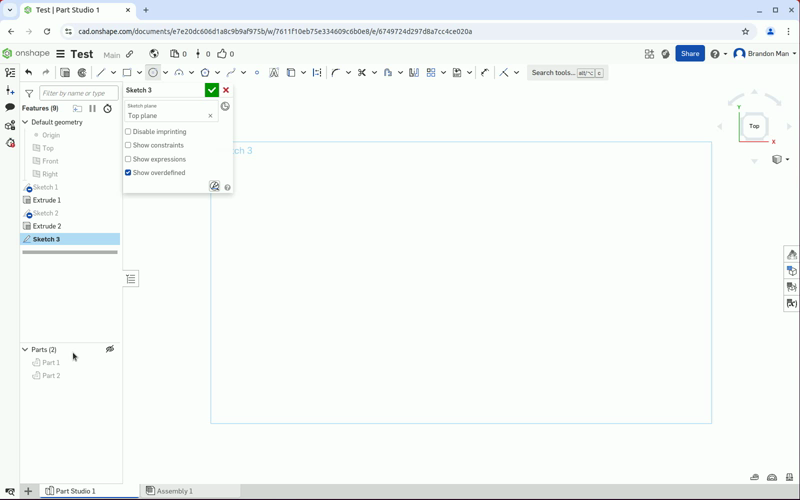
mouse_move(504, 282)
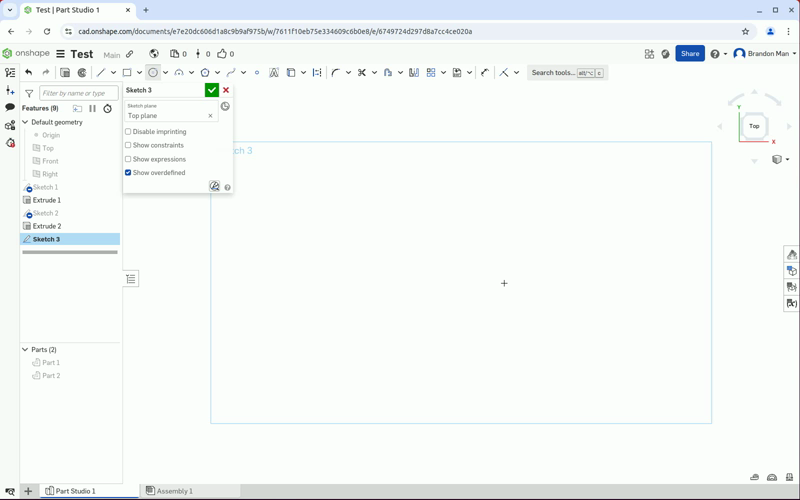
click(504, 282)
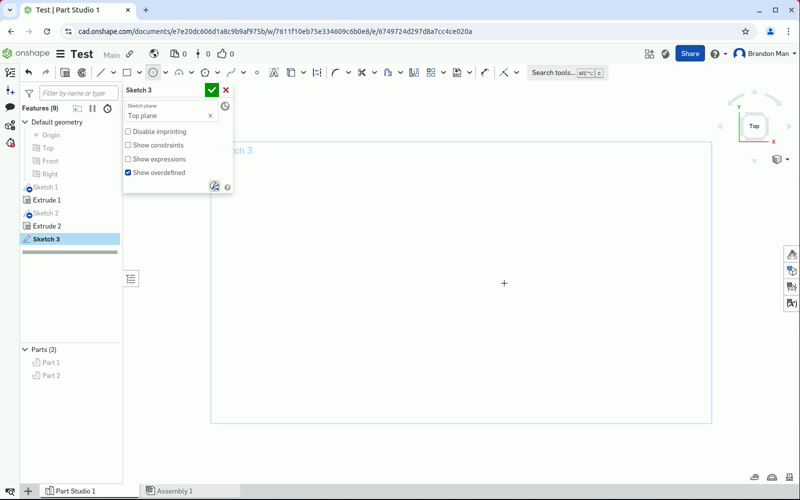
key_up(shift)
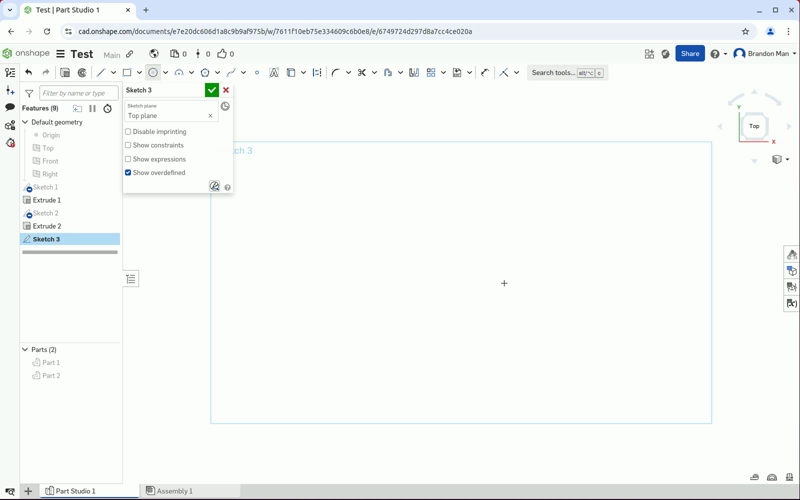
mouse_move(522, 282)
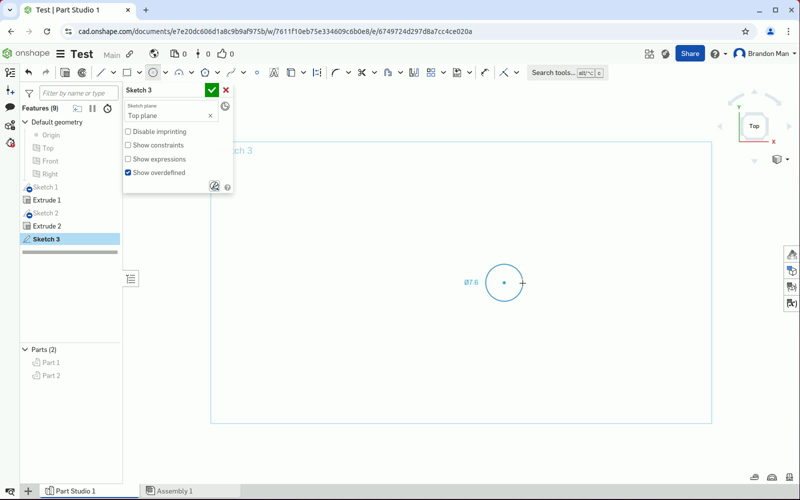
click(522, 282)
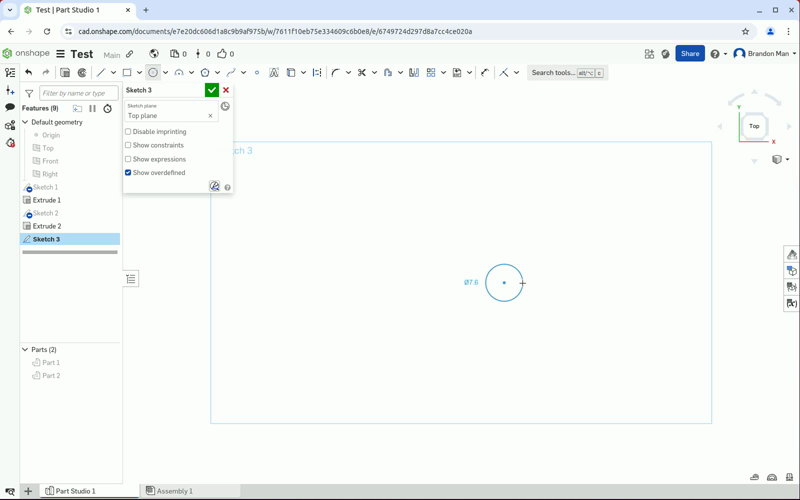
key(esc)
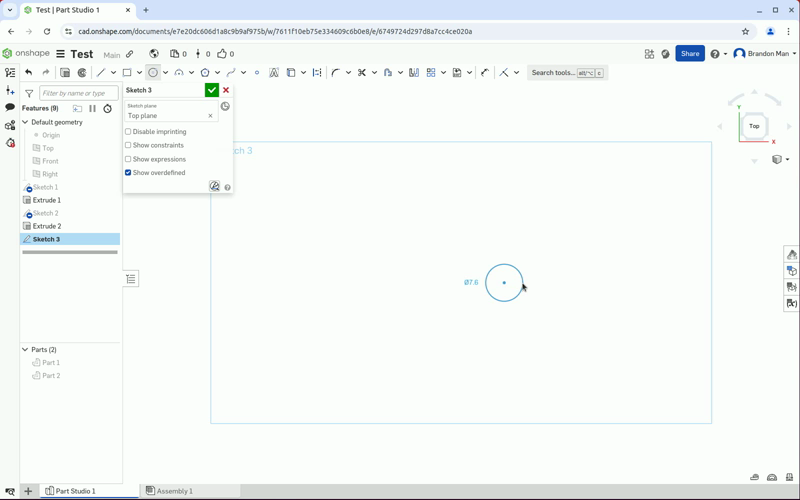
key(c)
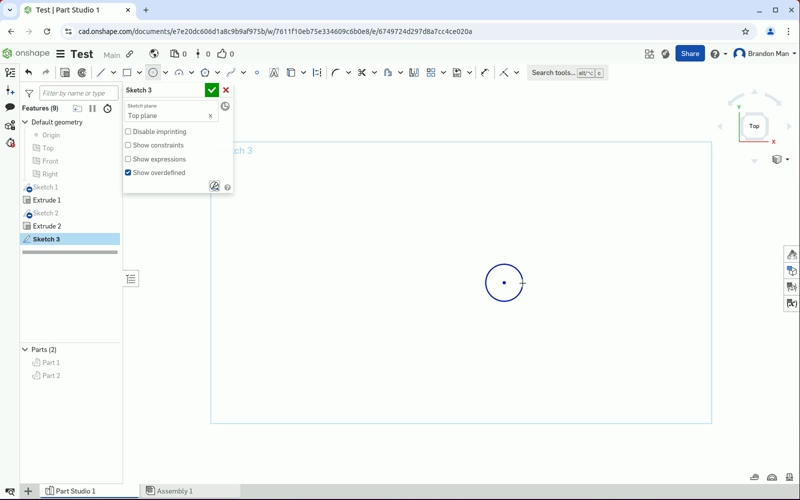
key_down(shift)
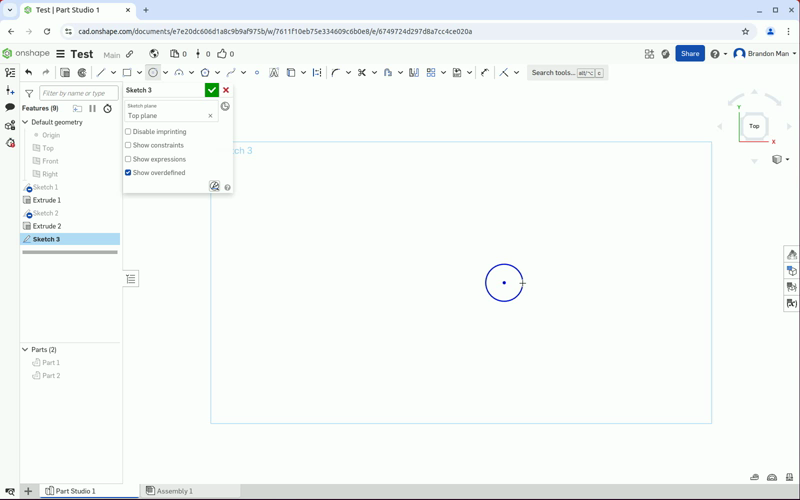
mouse_move(504, 282)
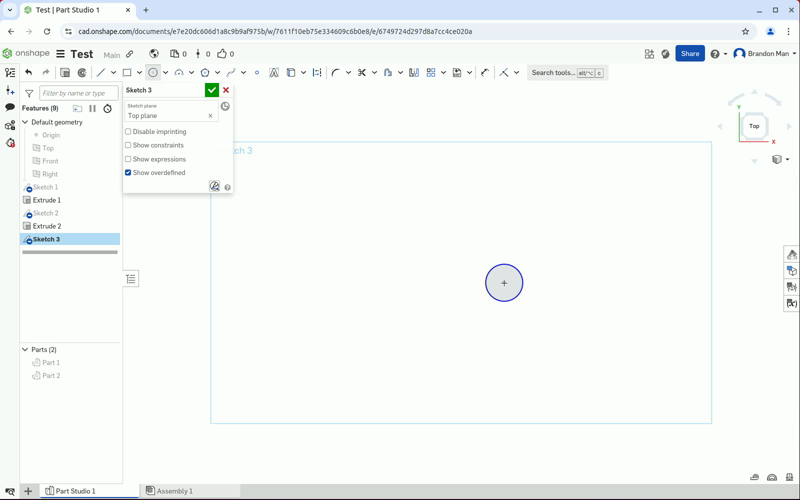
click(504, 282)
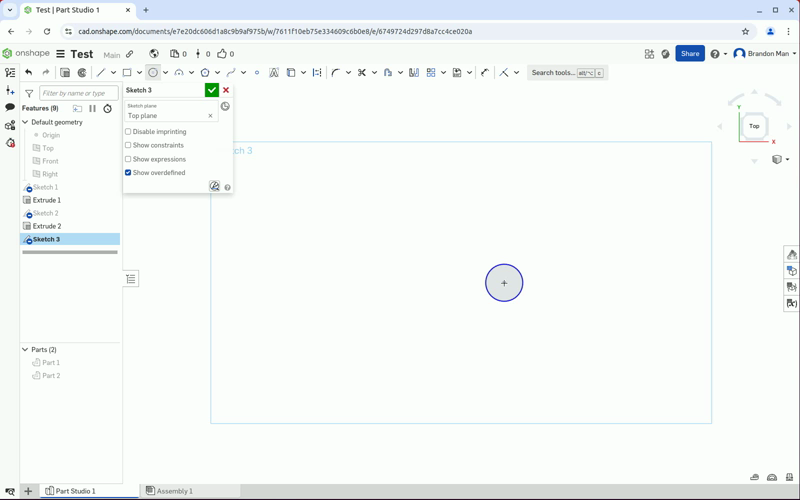
key_up(shift)
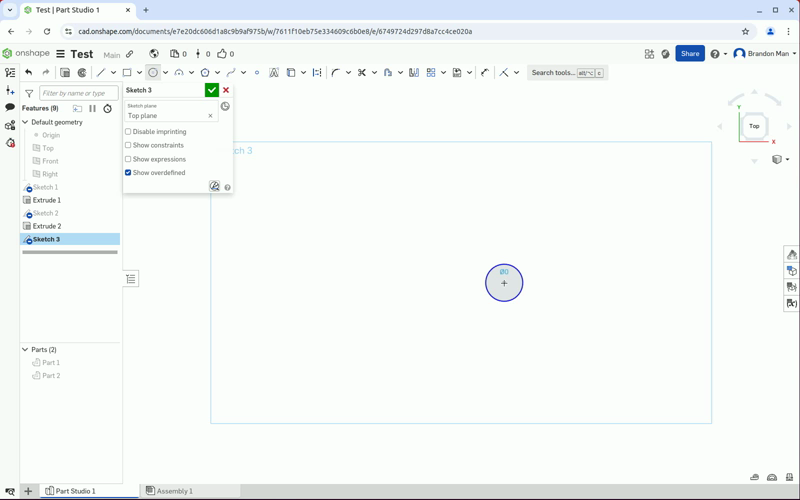
mouse_move(521, 282)
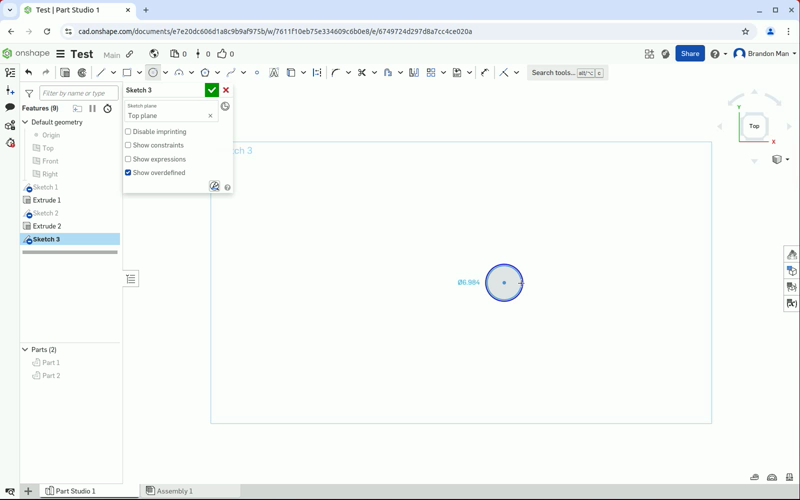
scroll(6)
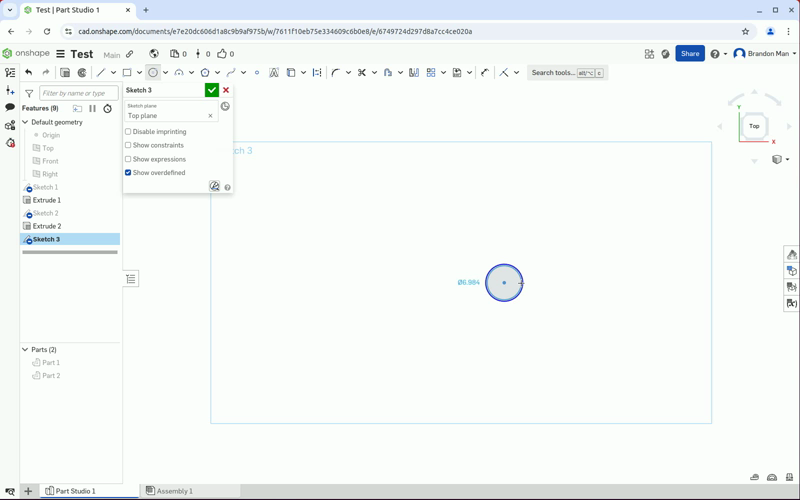
scroll(6)
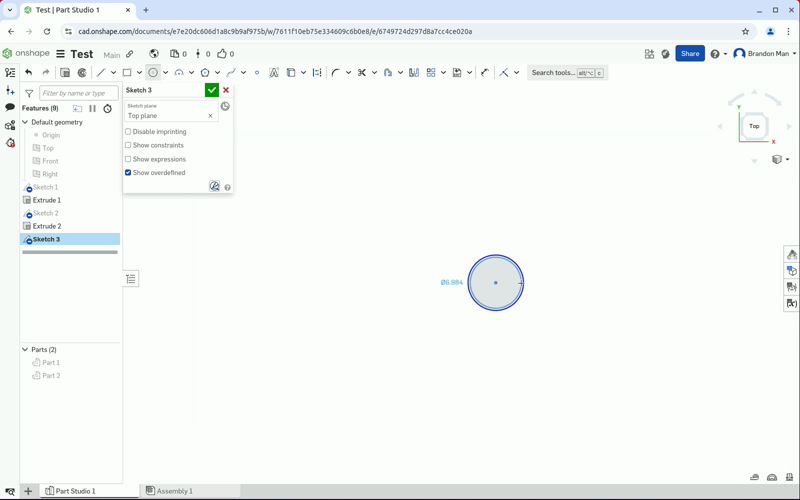
scroll(6)
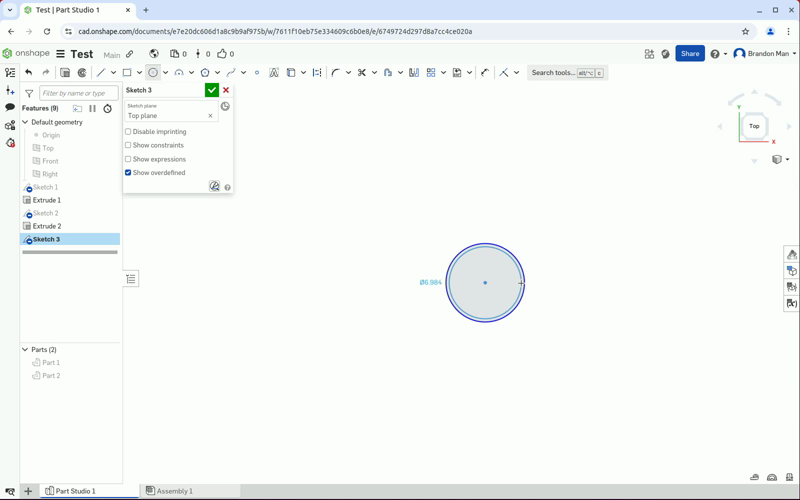
scroll(6)
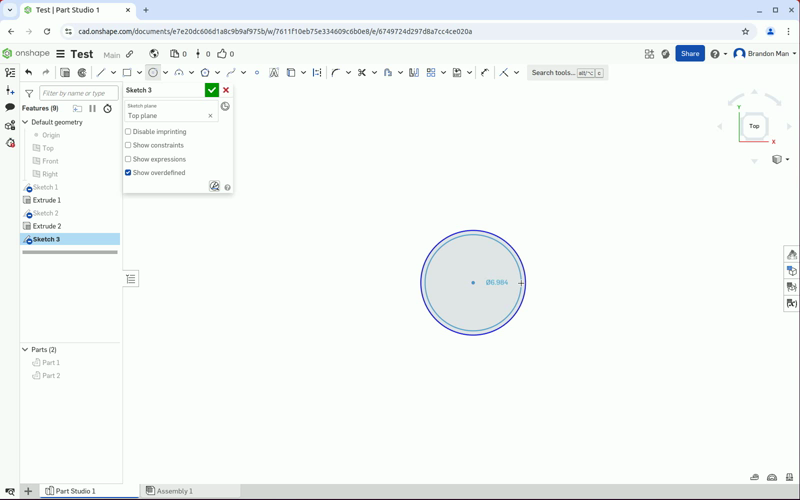
scroll(6)
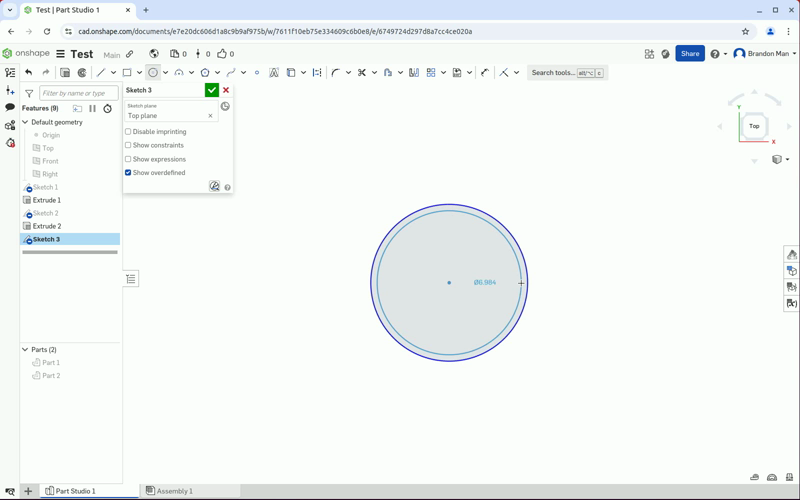
scroll(6)
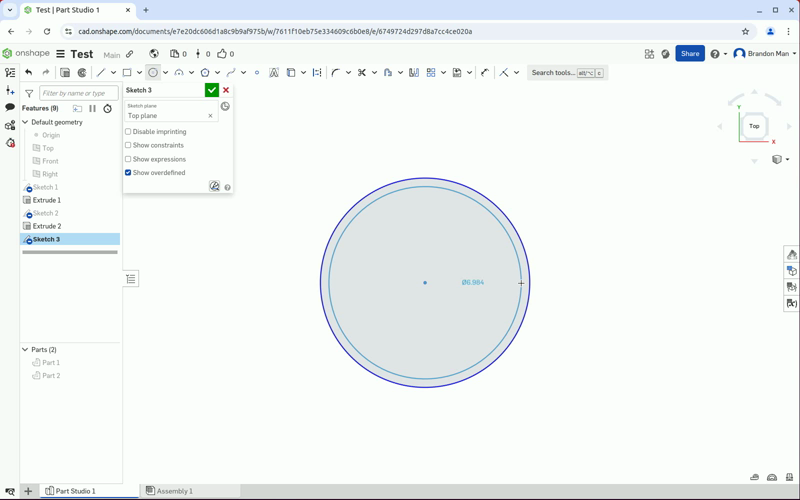
scroll(6)
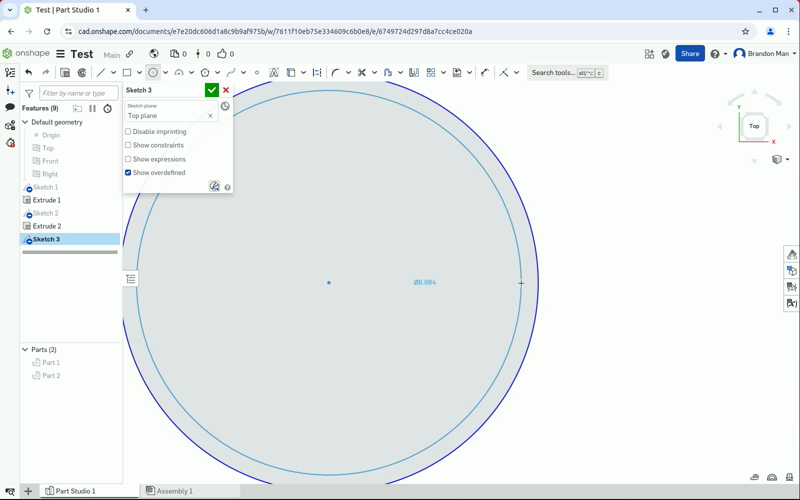
click(521, 282)
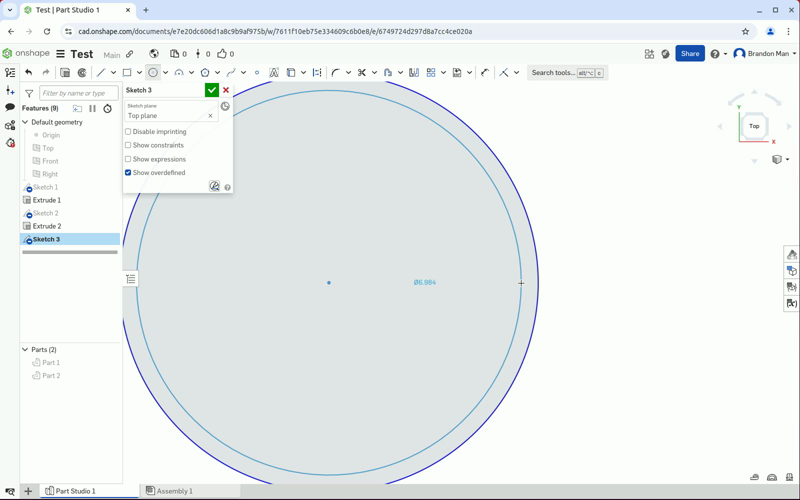
scroll(-6)
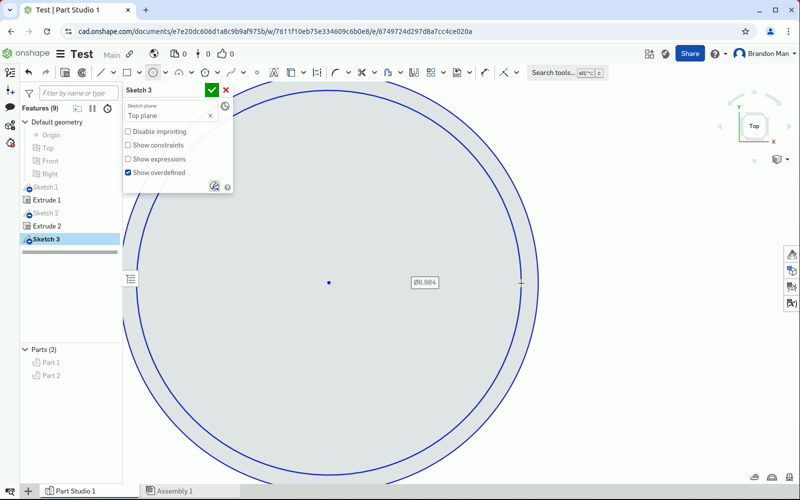
scroll(-6)
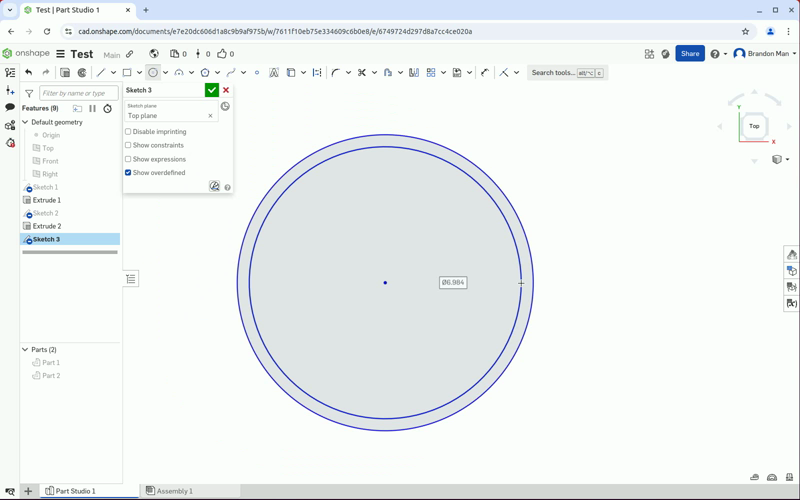
scroll(-6)
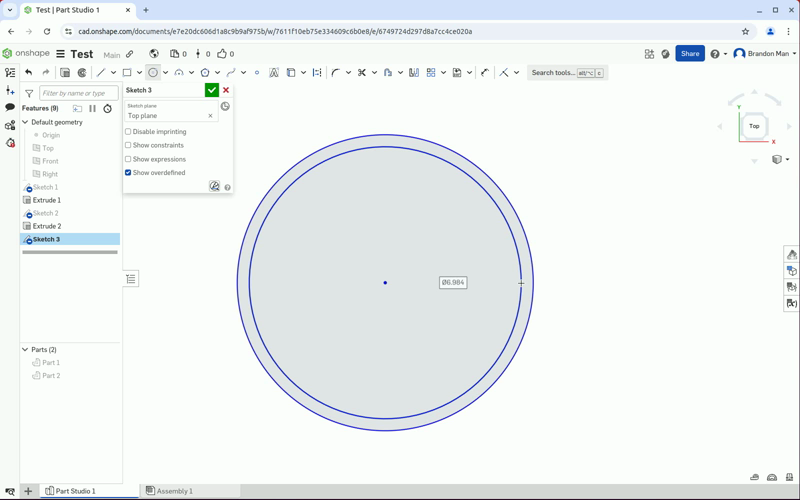
scroll(-6)
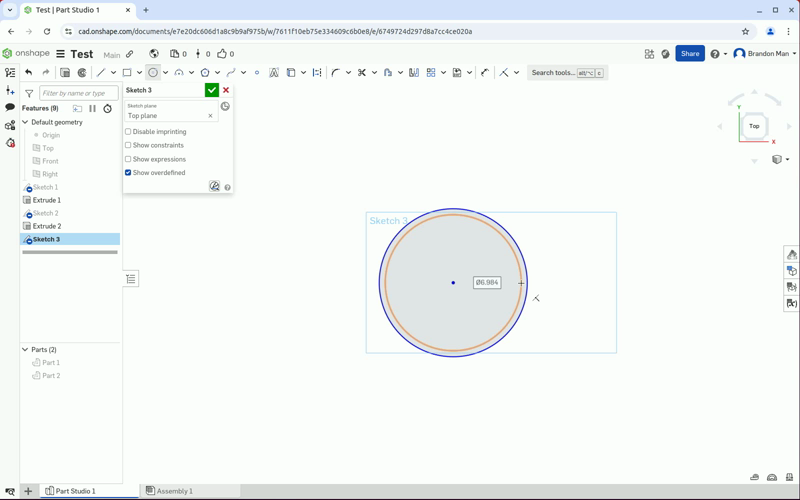
scroll(-6)
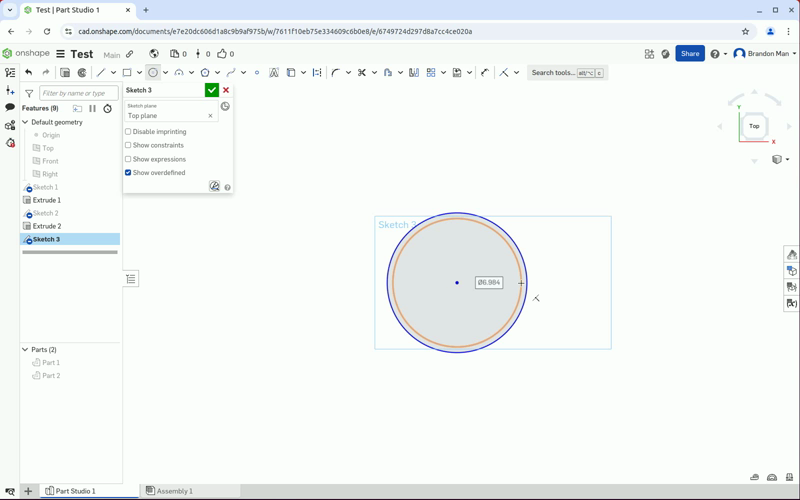
scroll(-6)
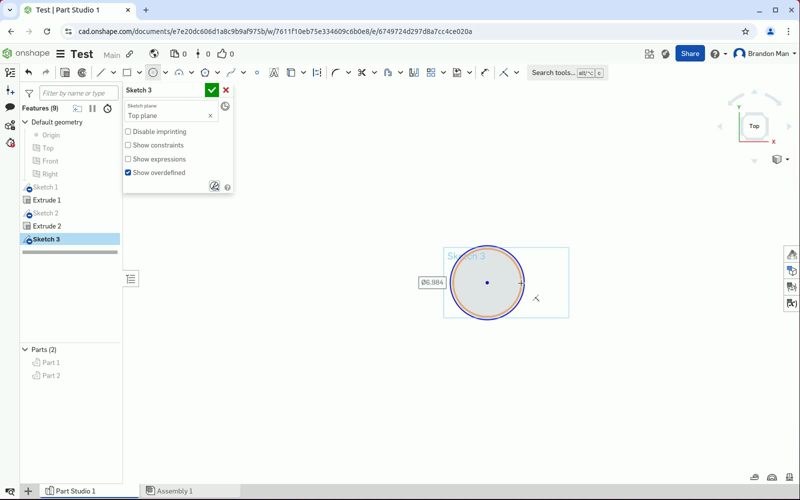
scroll(-6)
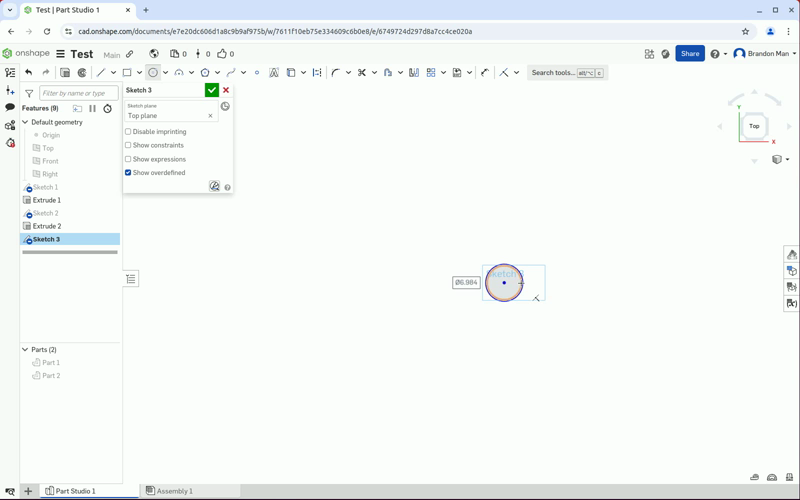
key(esc)
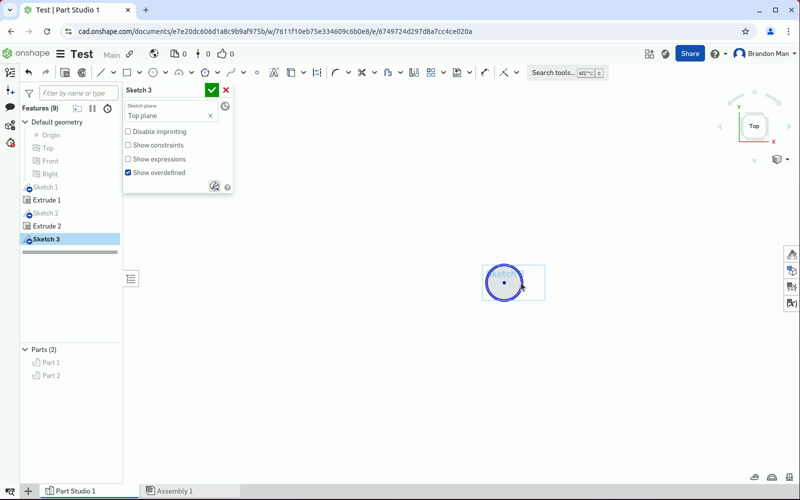
mouse_move(516, 295)
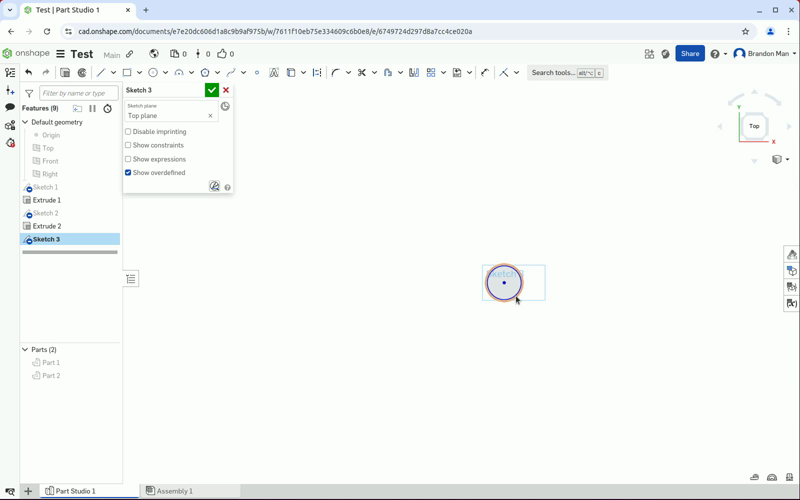
scroll(6)
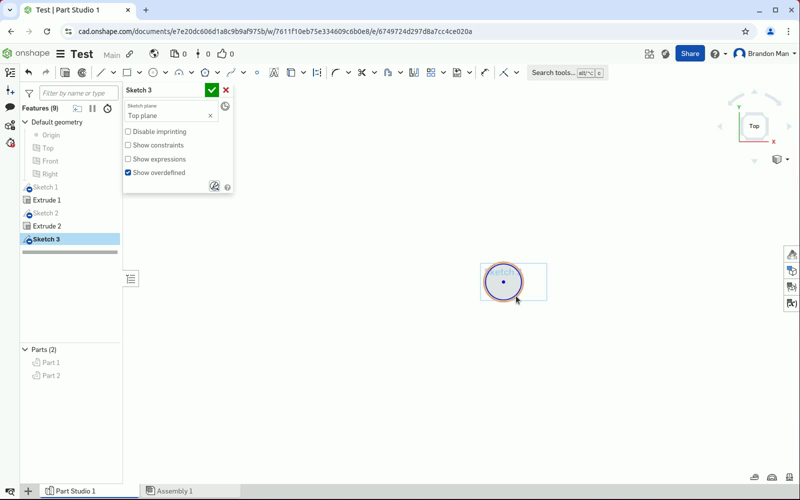
scroll(6)
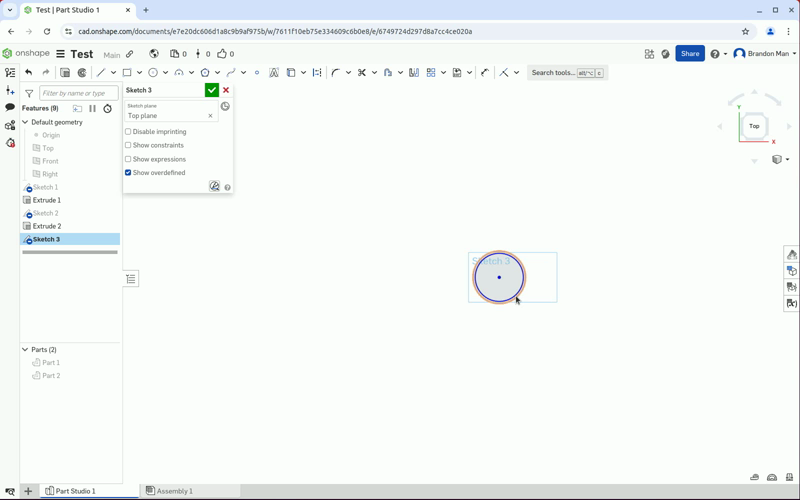
scroll(6)
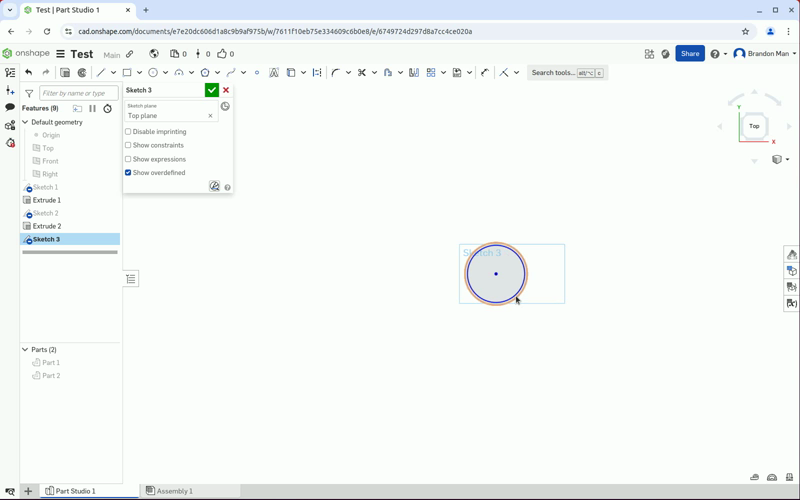
scroll(6)
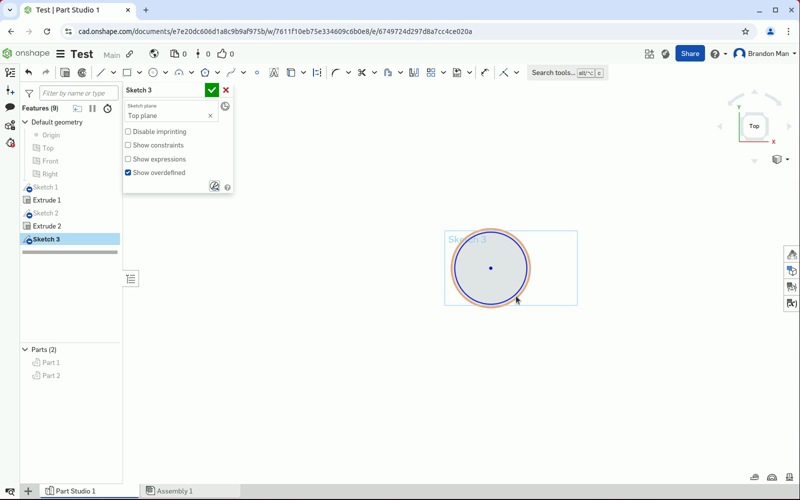
scroll(6)
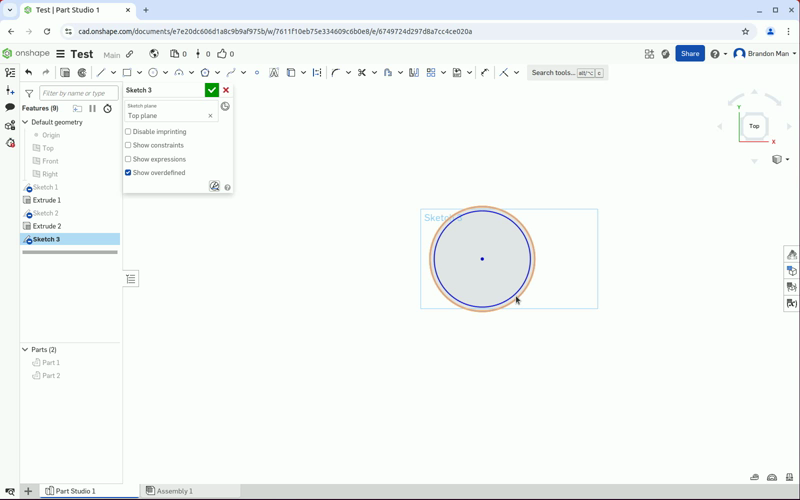
scroll(6)
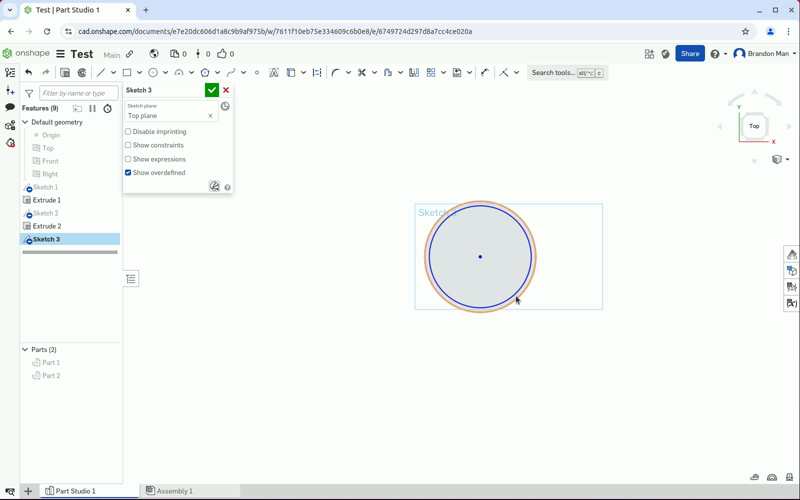
scroll(6)
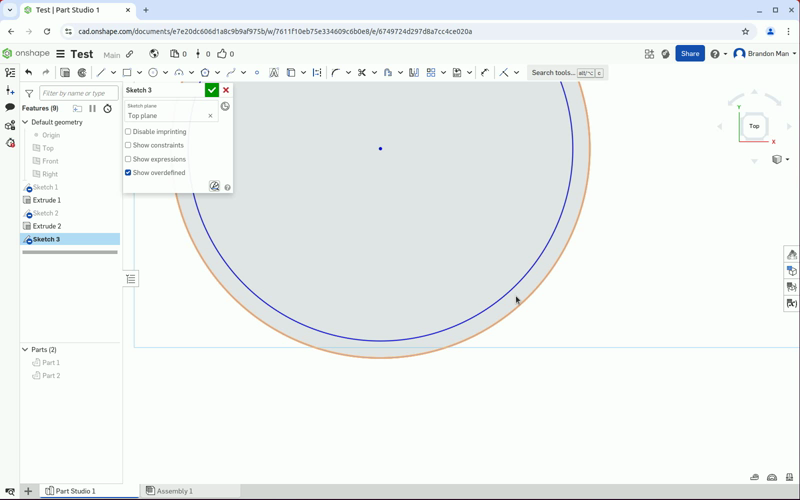
click(516, 295)
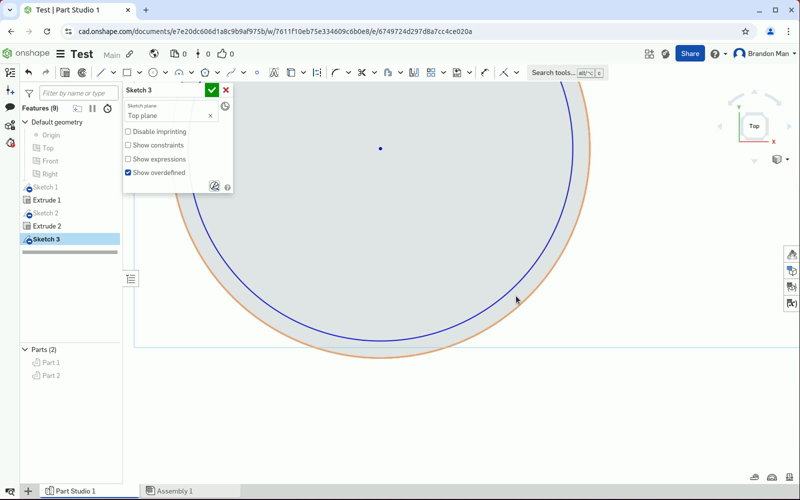
scroll(-6)
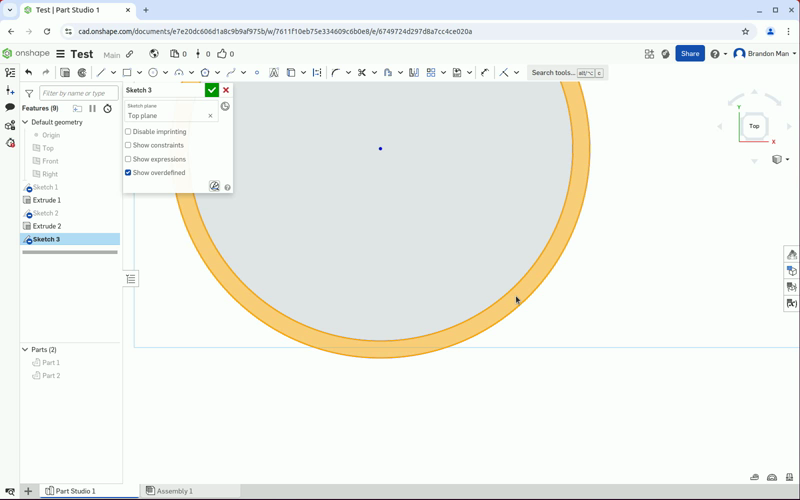
scroll(-6)
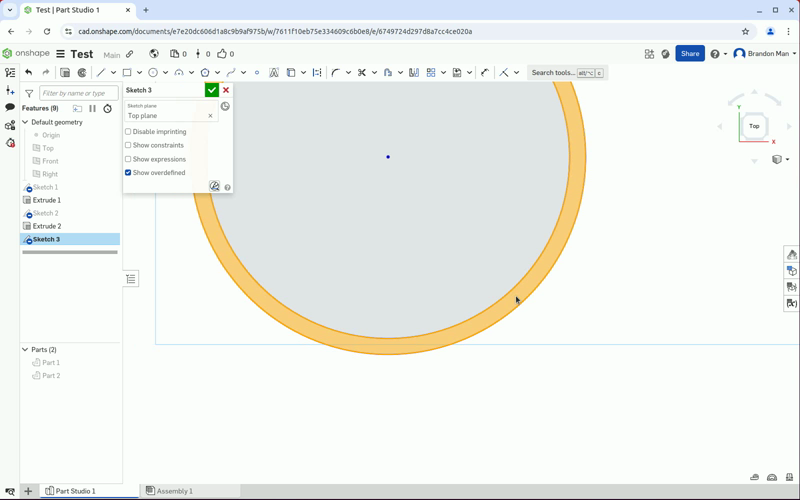
scroll(-6)
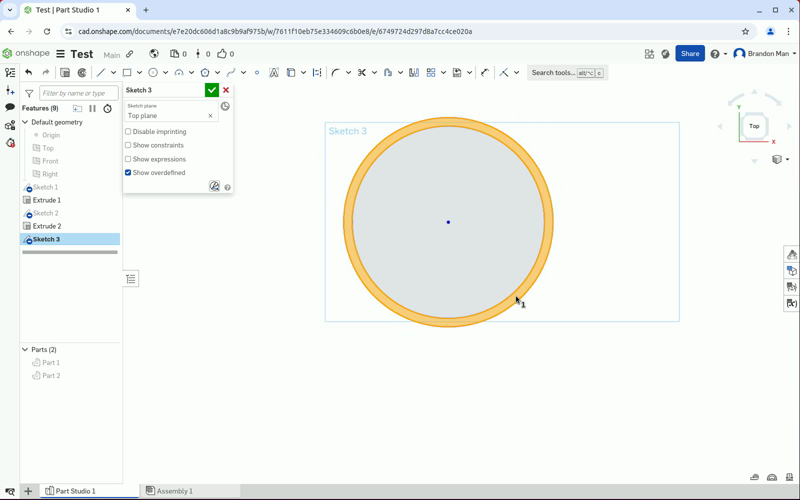
scroll(-6)
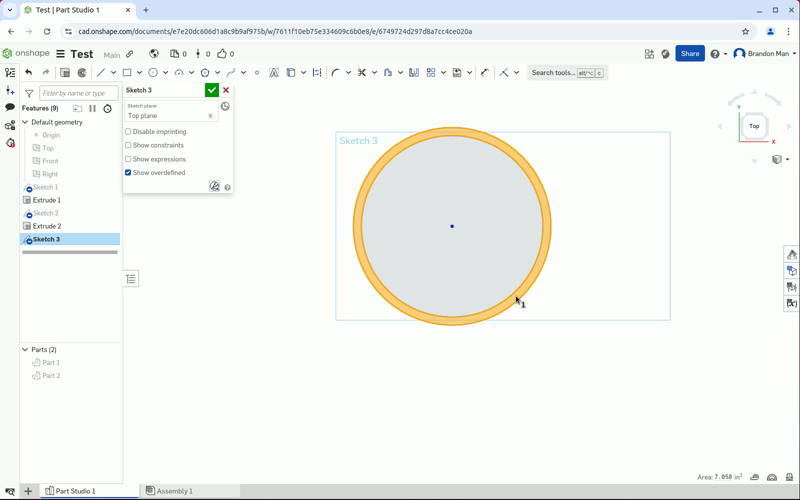
scroll(-6)
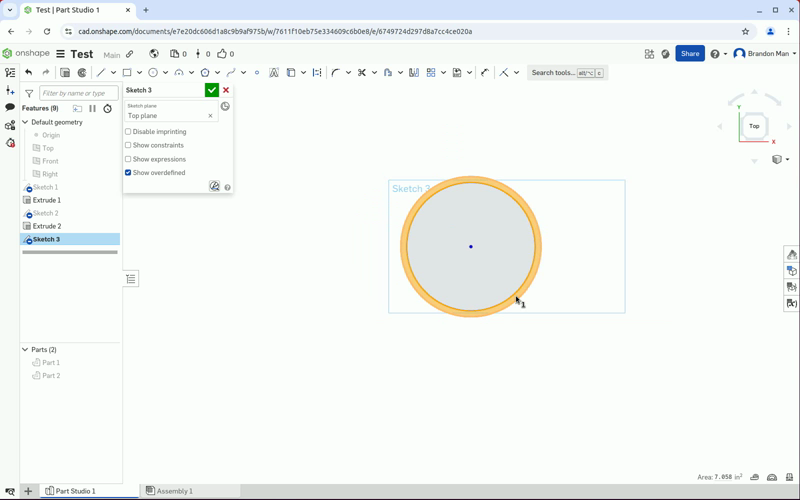
scroll(-6)
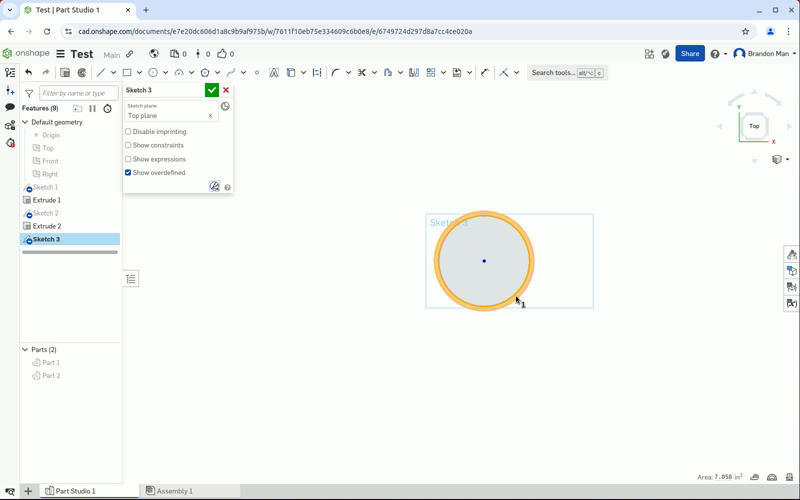
scroll(-6)
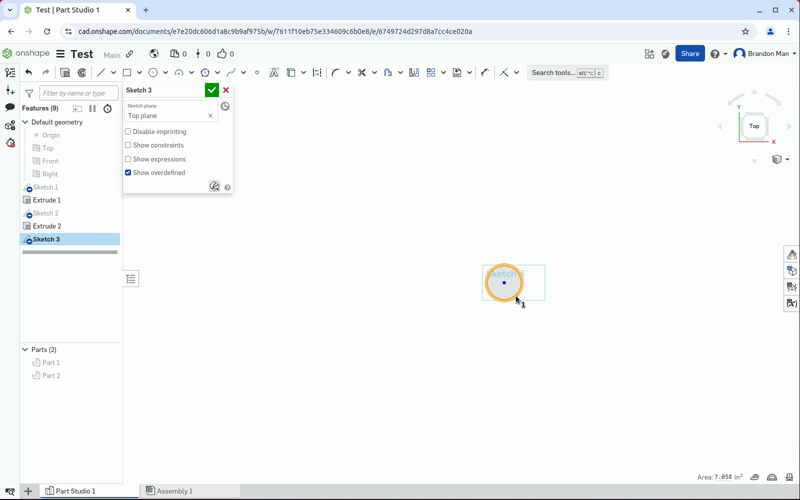
mouse_move(73, 352)
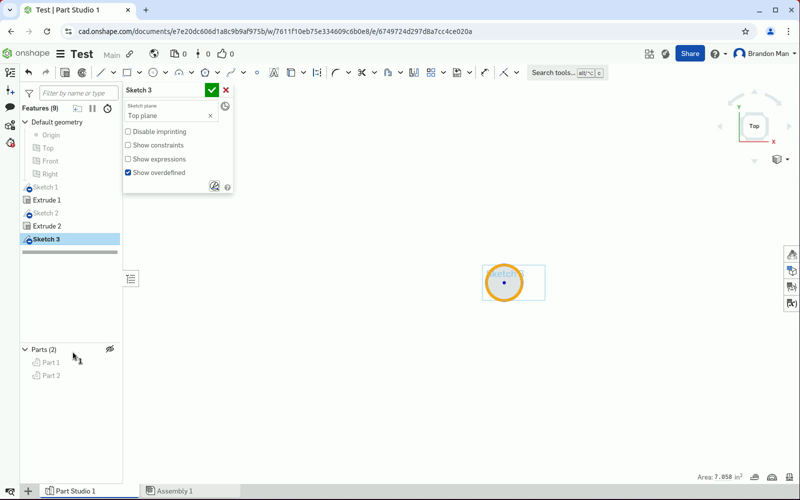
key(shift+y)
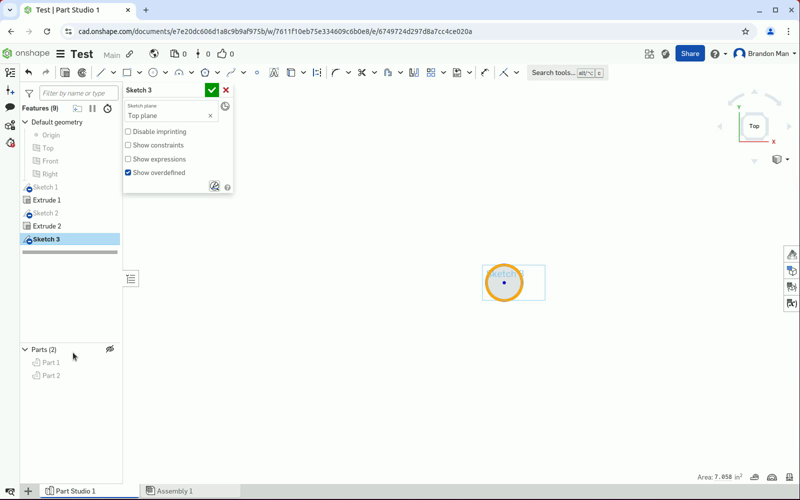
key(shift+e)
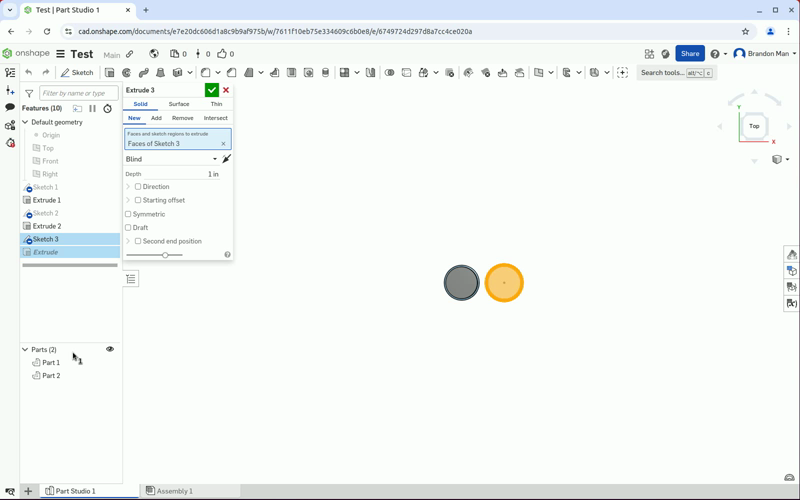
mouse_move(143, 106)
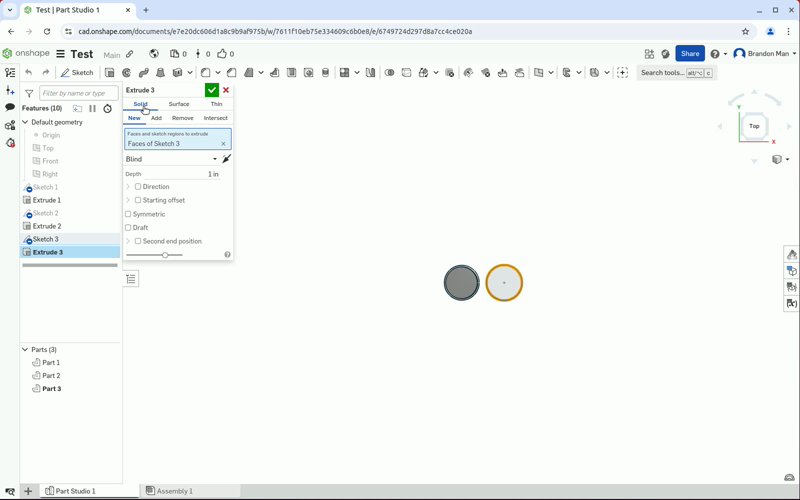
click(143, 106)
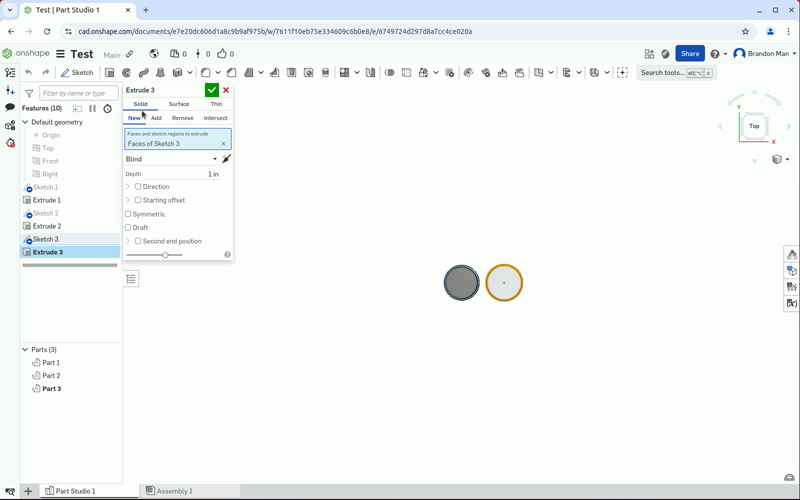
mouse_move(137, 120)
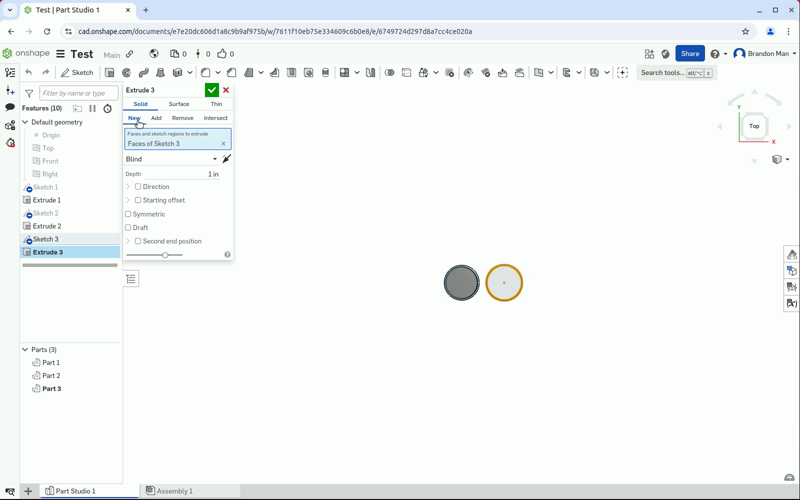
click(137, 120)
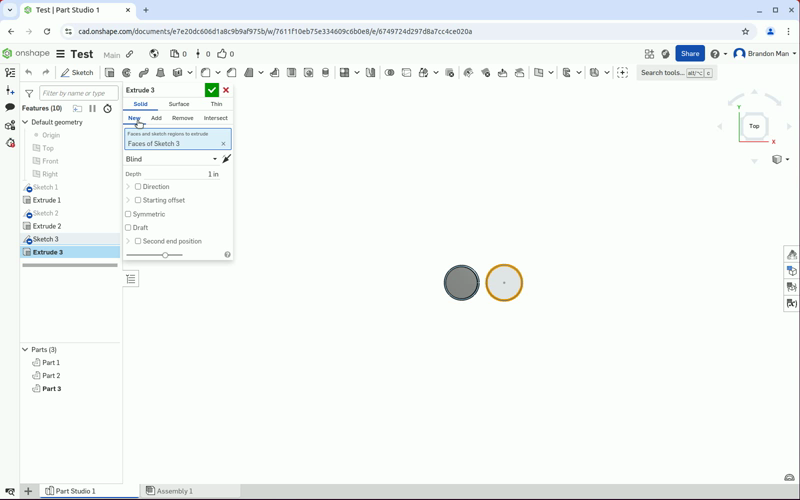
key(tab, 4)
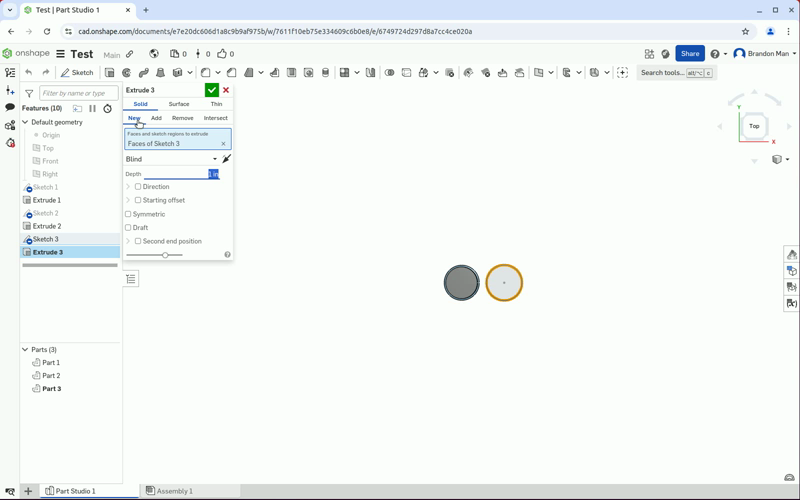
text(1.204)
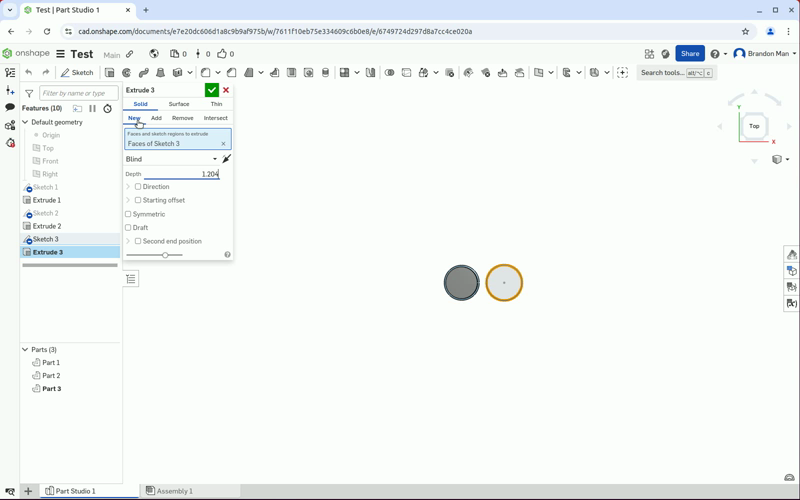
key(enter)
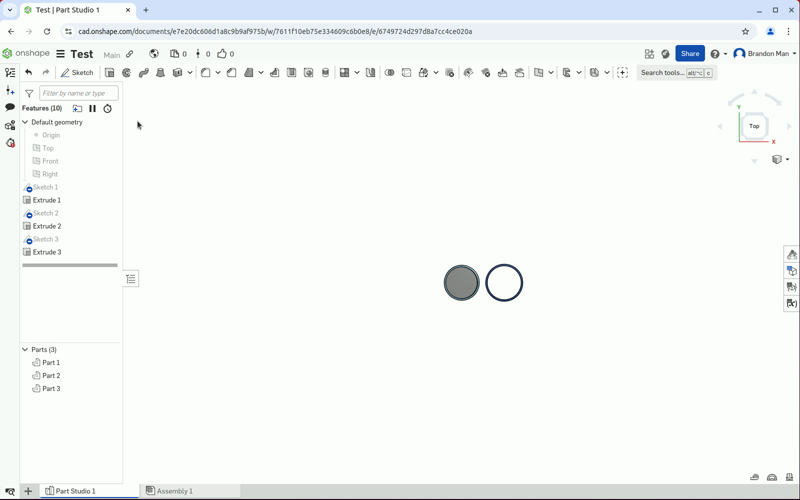
key(shift+h)
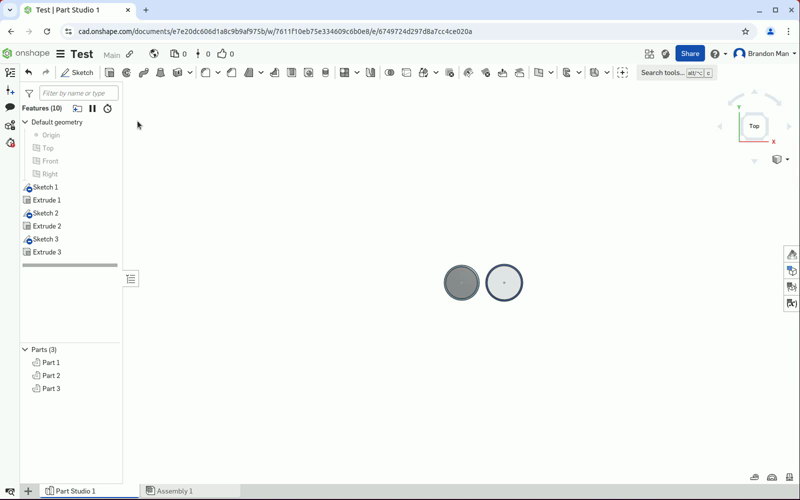
key(shift+h)
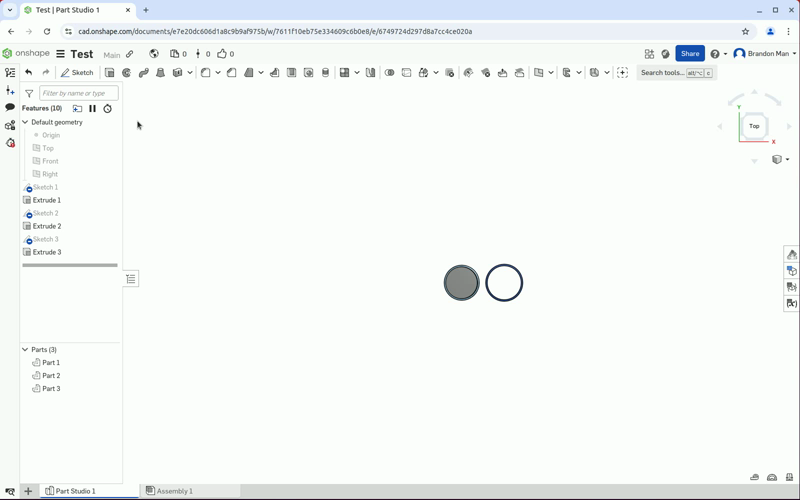
mouse_move(73, 189)
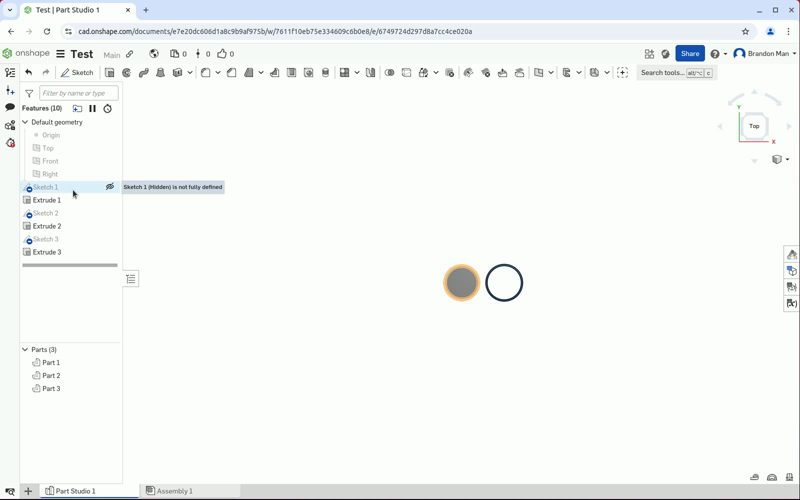
click(73, 189)
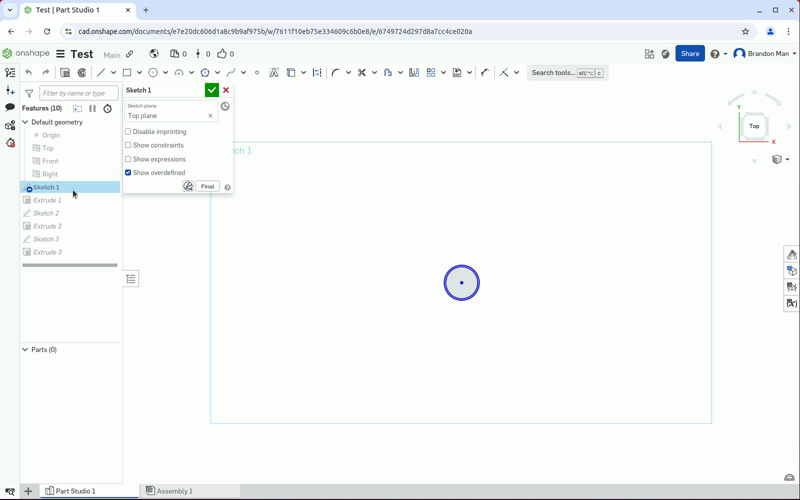
mouse_move(229, 92)
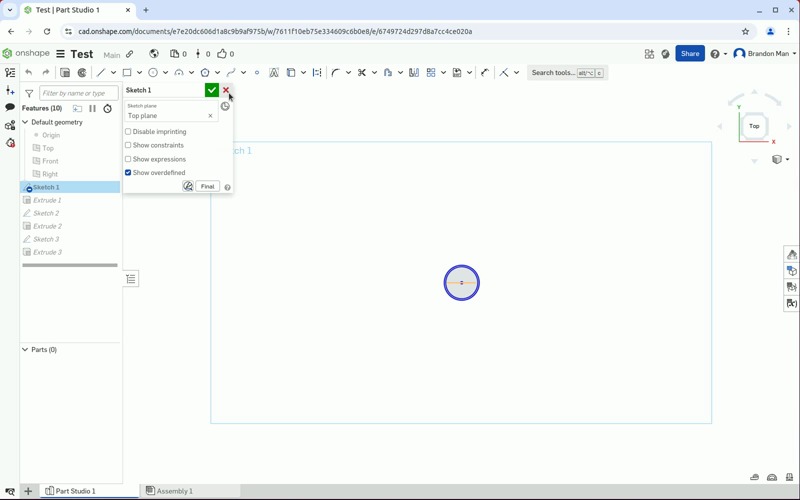
click(229, 92)
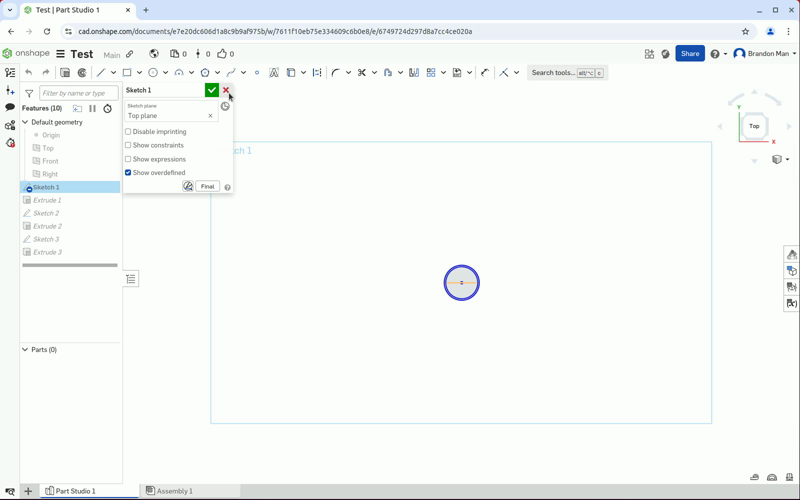
key(shift+s)
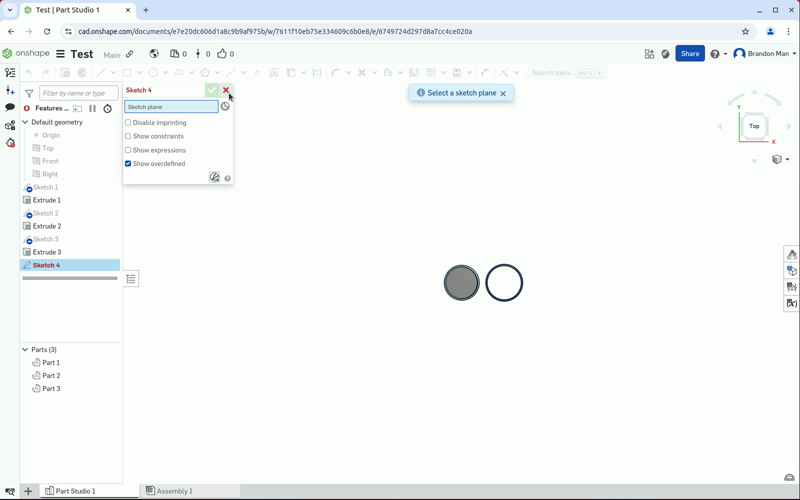
mouse_move(73, 150)
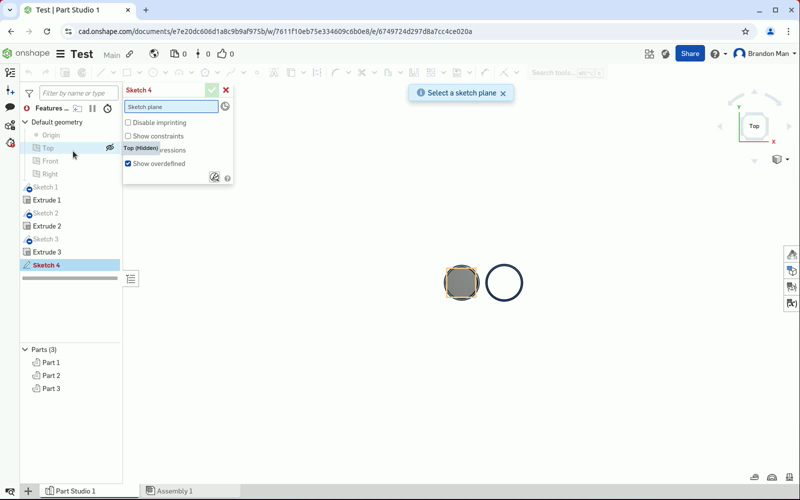
click(73, 150)
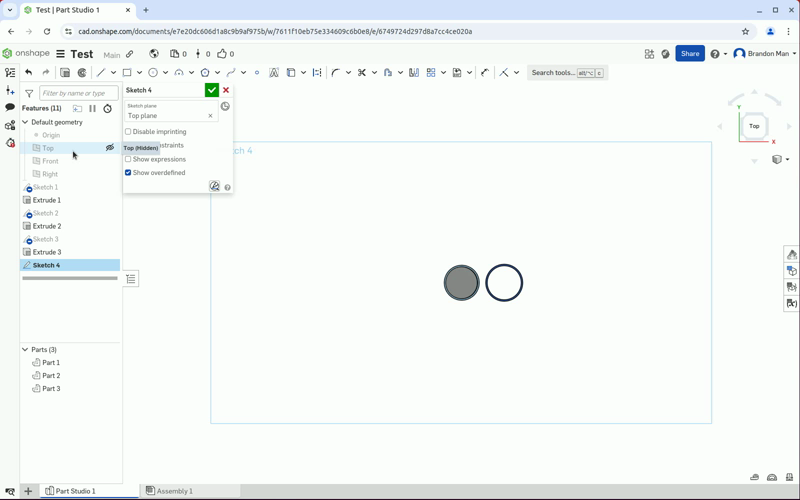
mouse_move(73, 352)
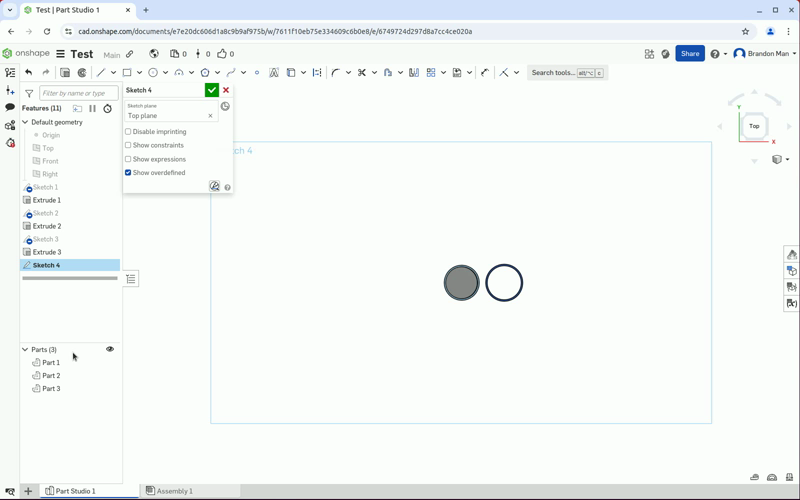
key(y)
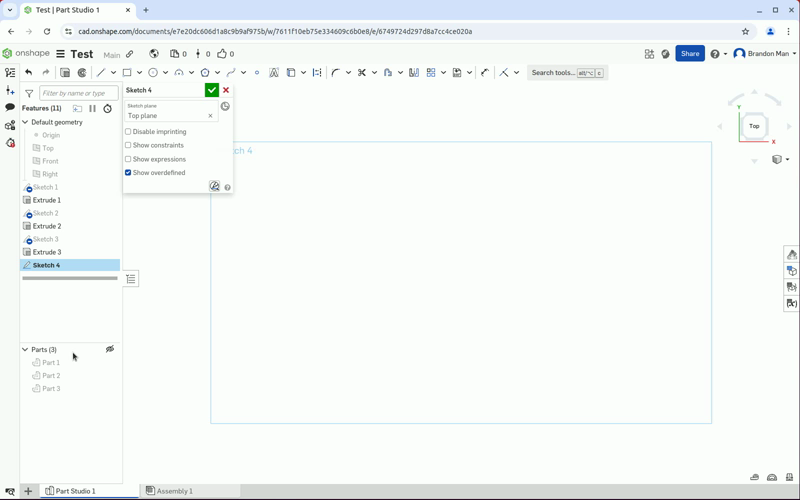
key(c)
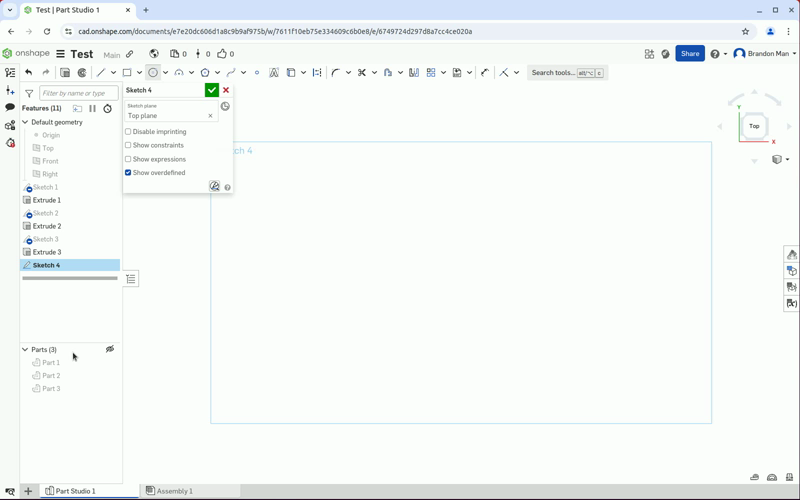
key_down(shift)
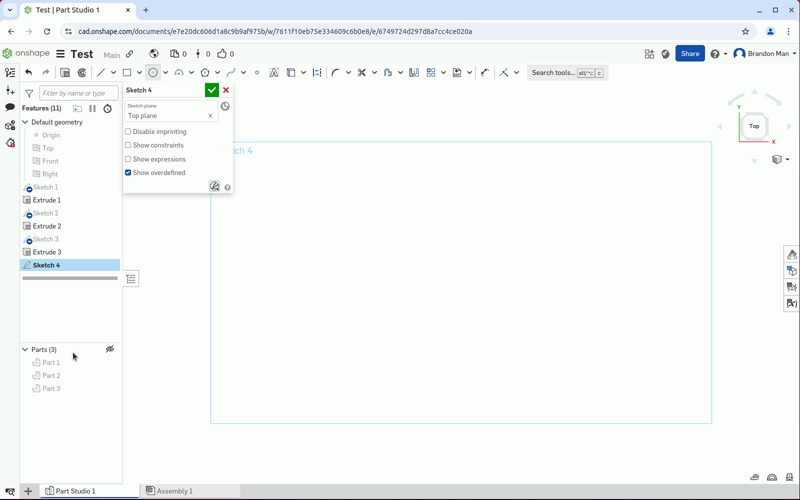
mouse_move(553, 282)
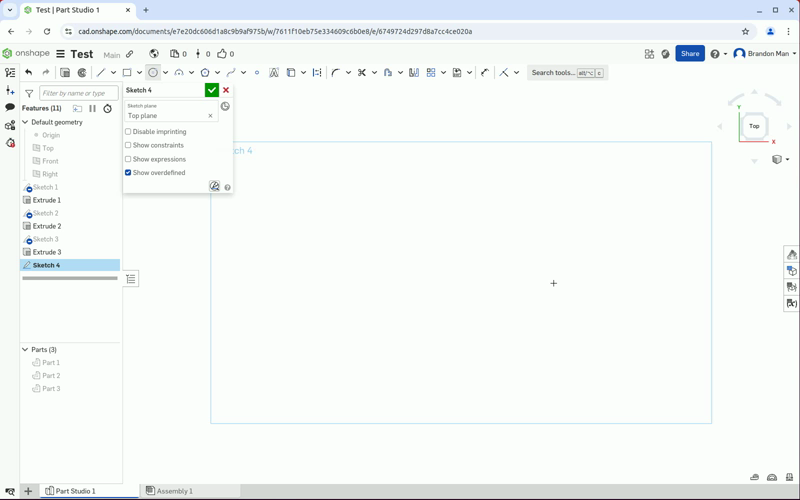
click(553, 282)
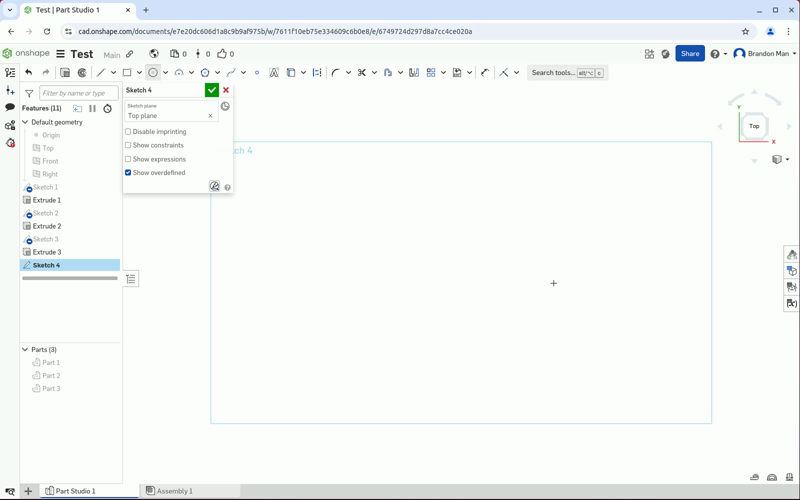
key_up(shift)
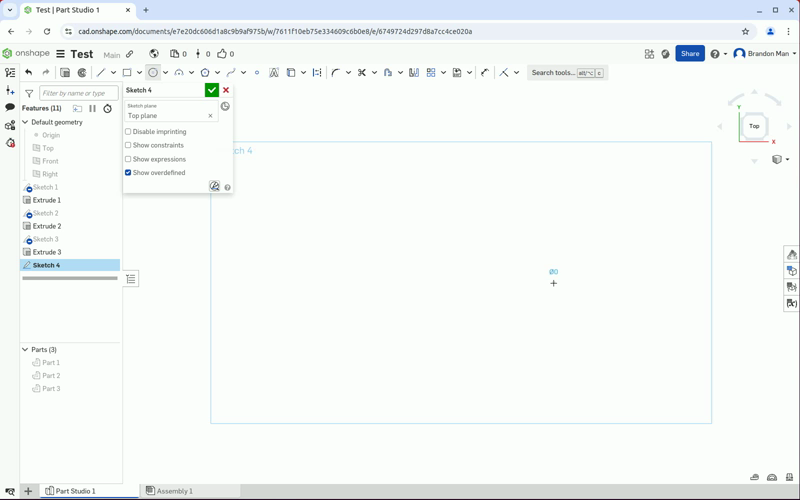
mouse_move(574, 282)
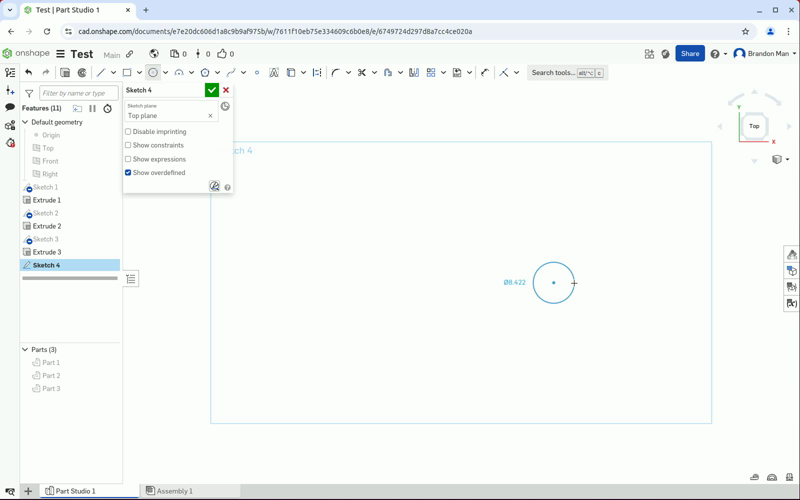
click(574, 282)
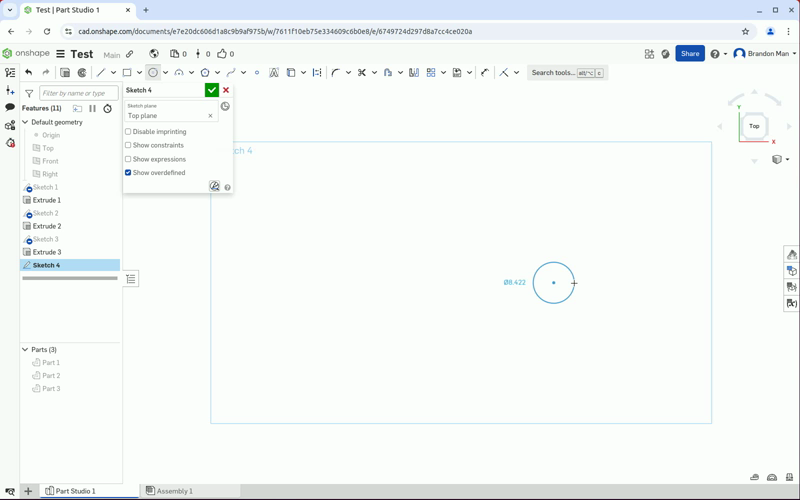
key(esc)
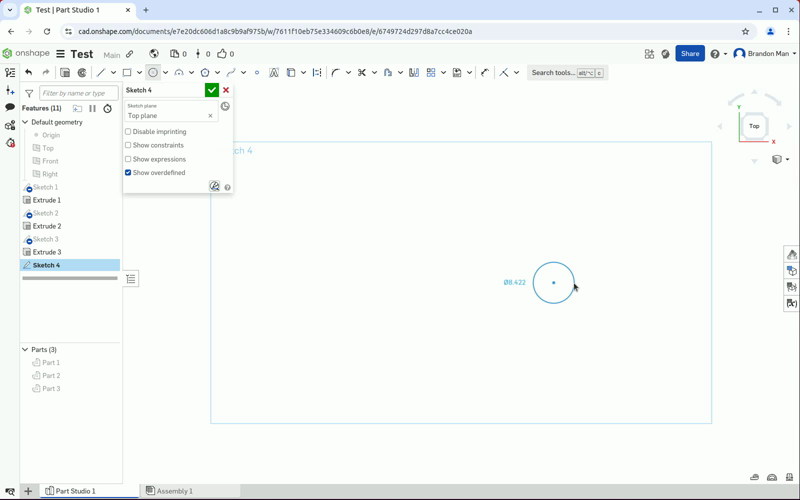
key(c)
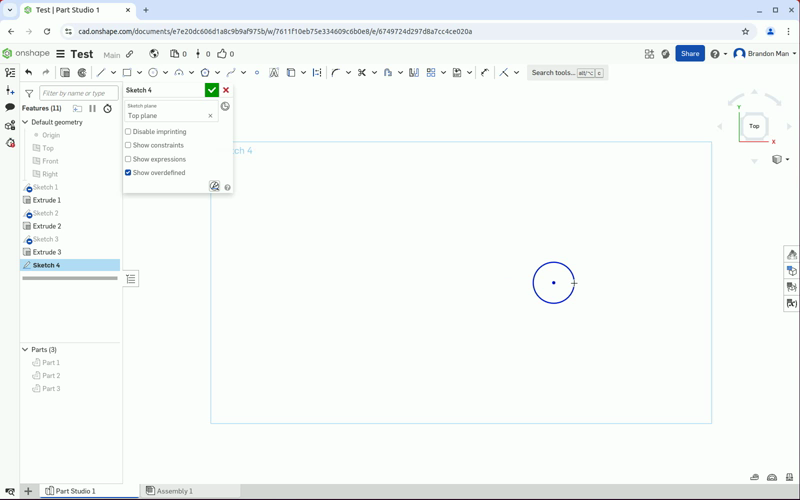
key_down(shift)
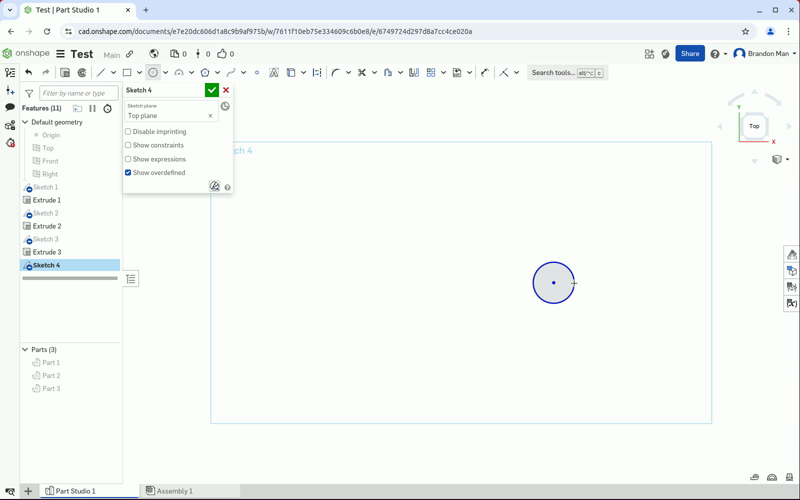
mouse_move(553, 282)
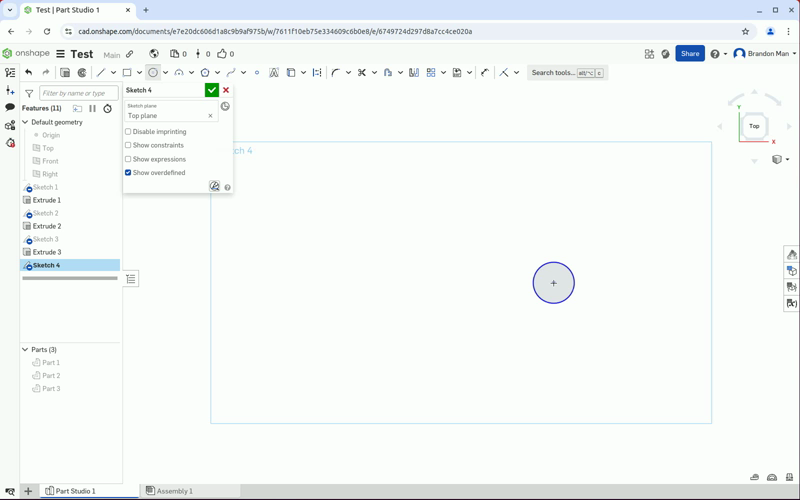
click(553, 282)
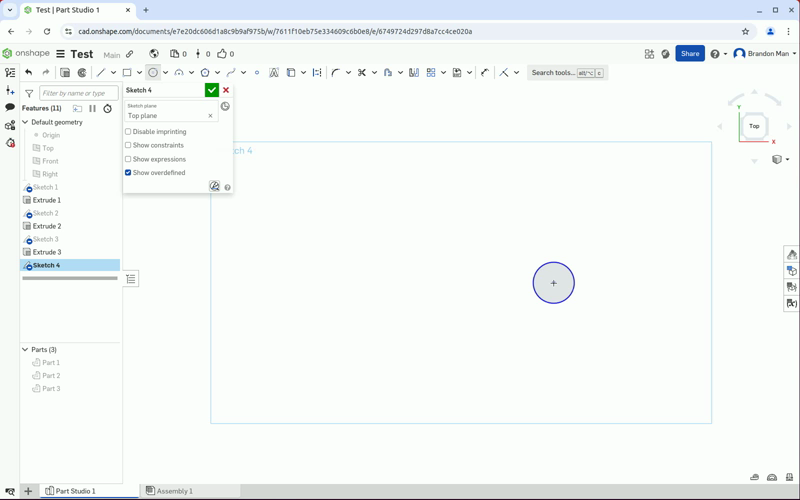
key_up(shift)
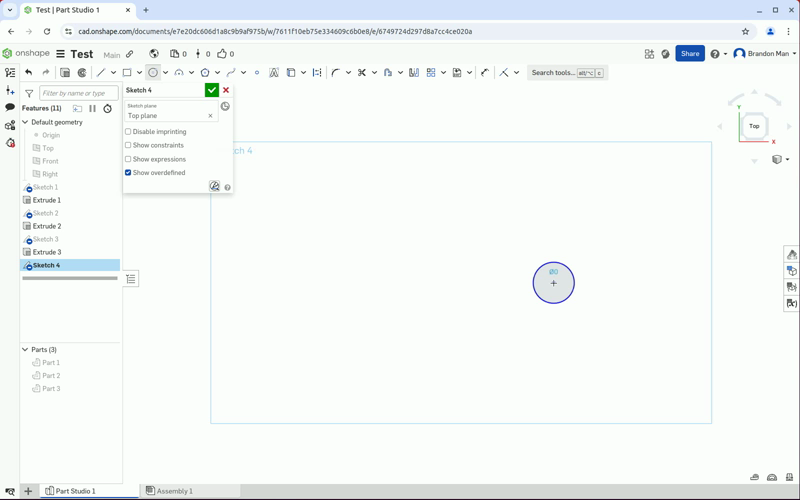
mouse_move(572, 282)
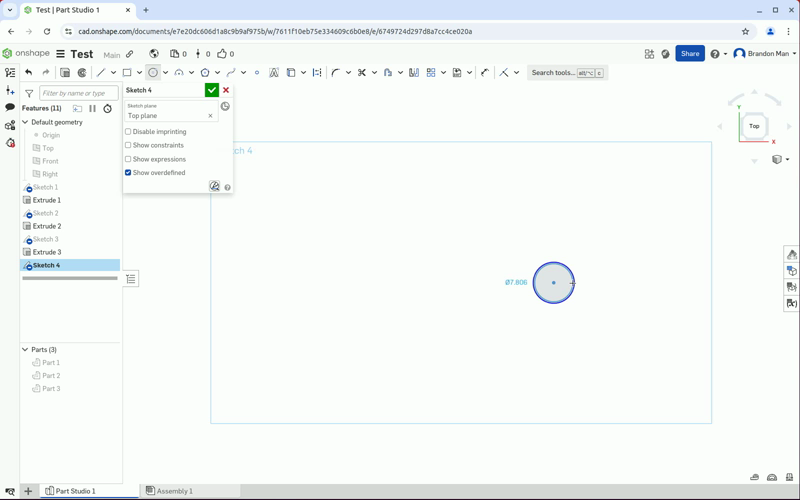
scroll(6)
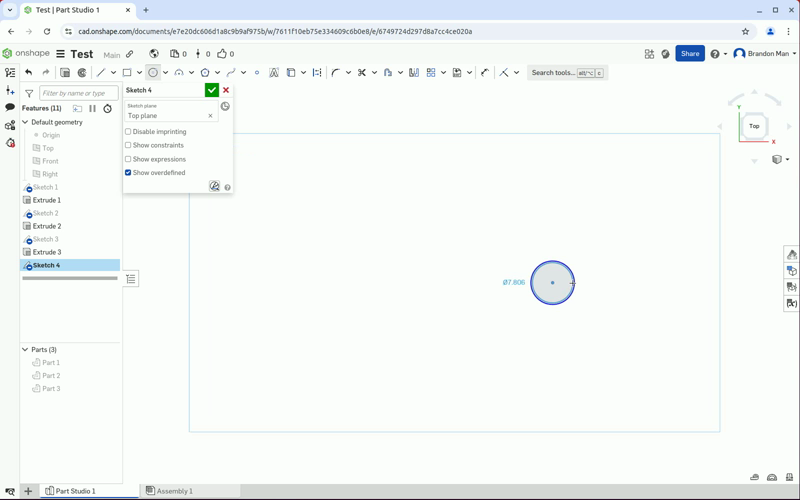
scroll(6)
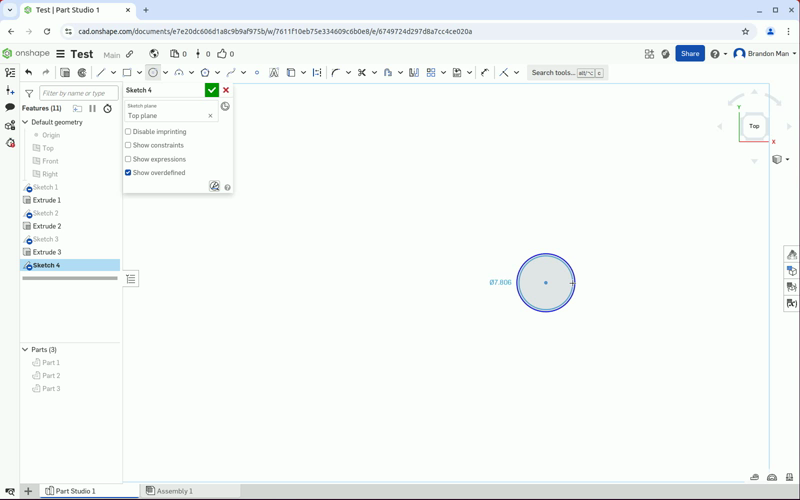
scroll(6)
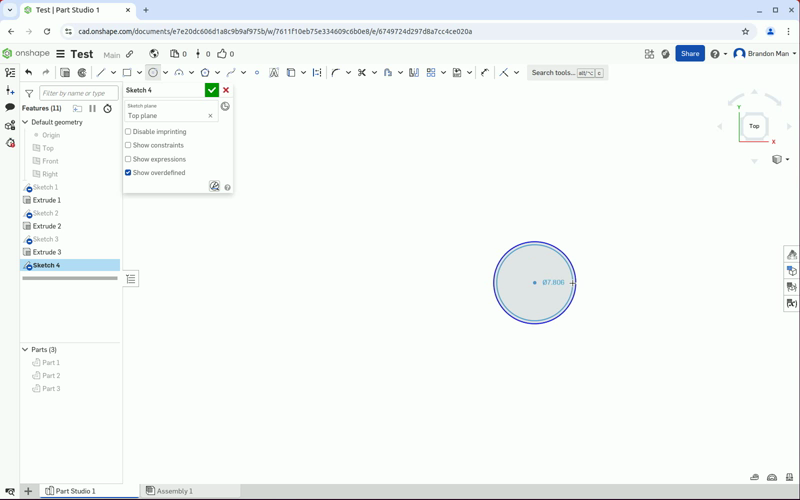
scroll(6)
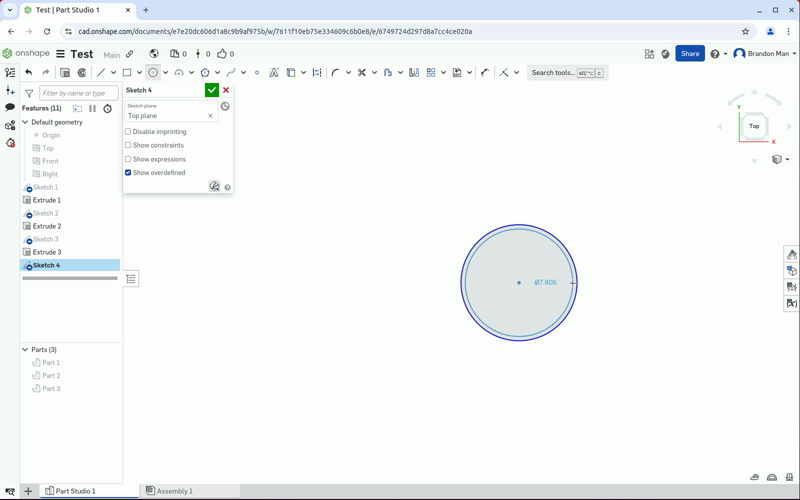
scroll(6)
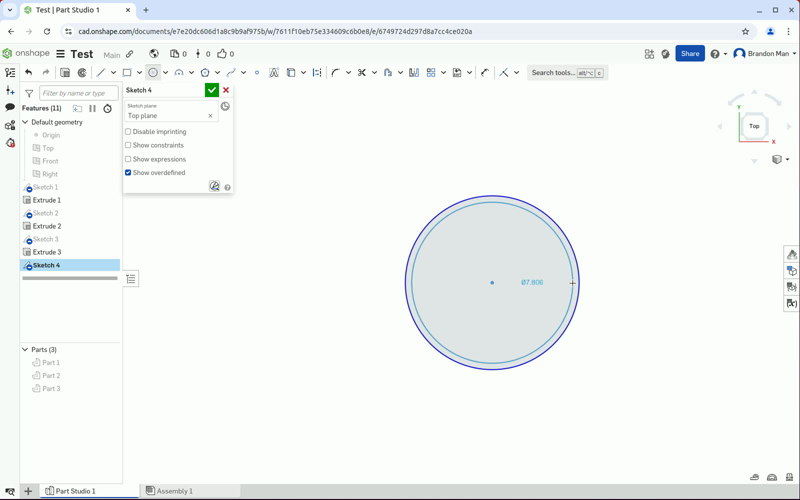
scroll(6)
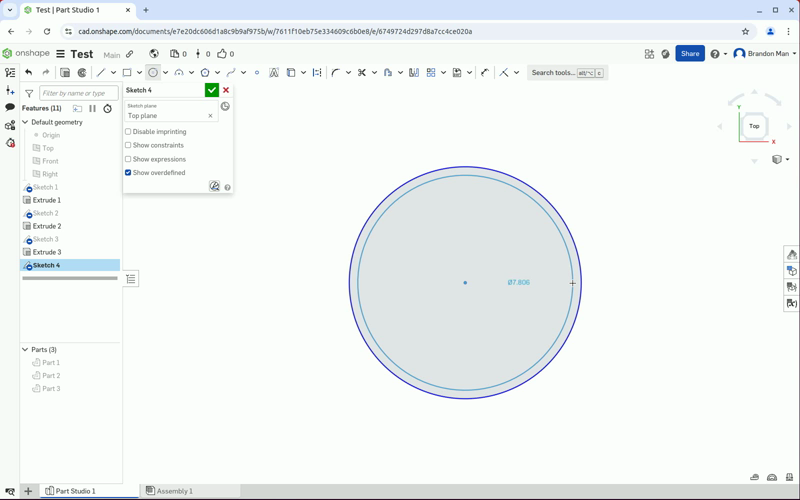
scroll(6)
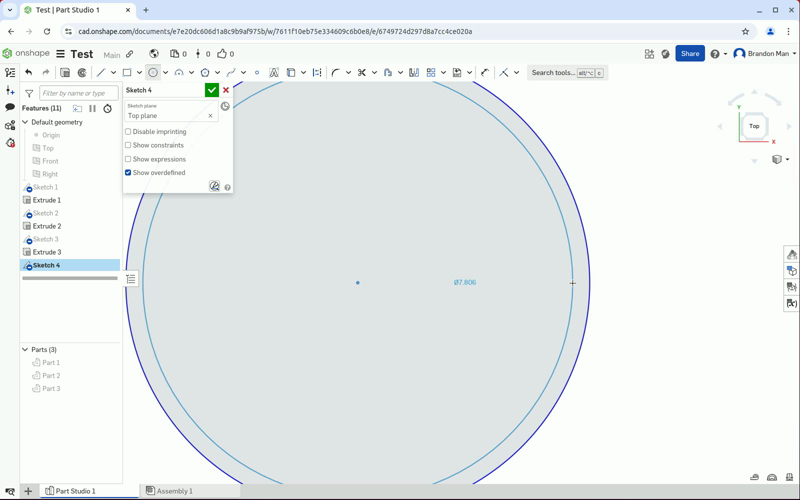
click(572, 282)
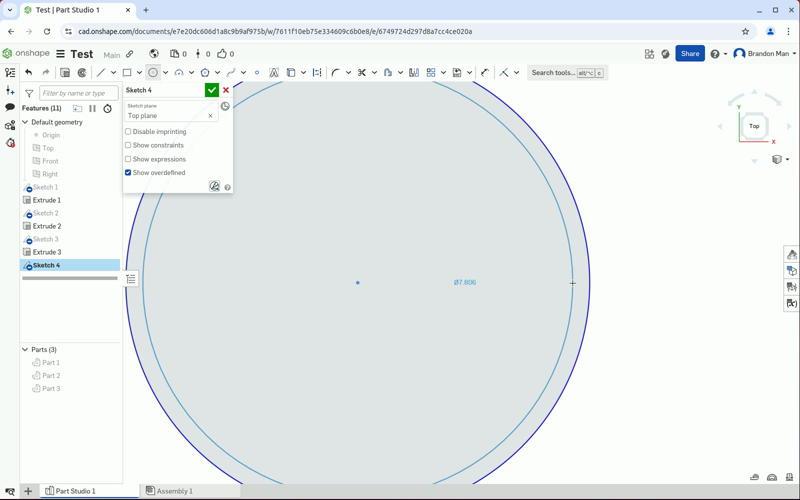
scroll(-6)
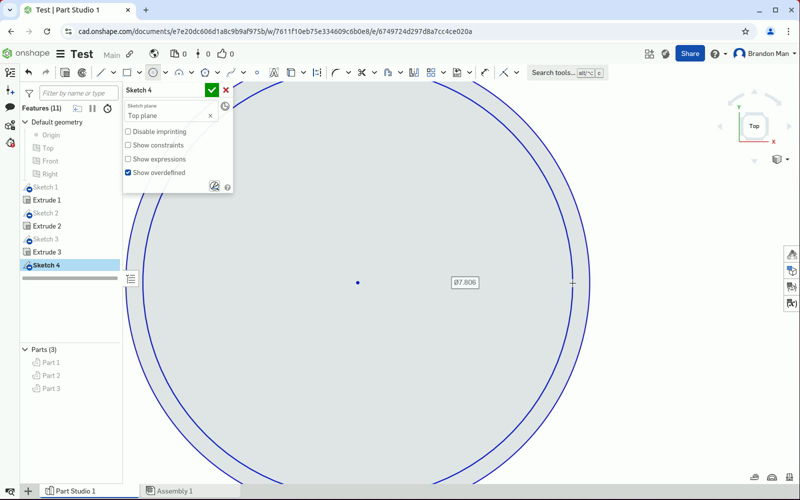
scroll(-6)
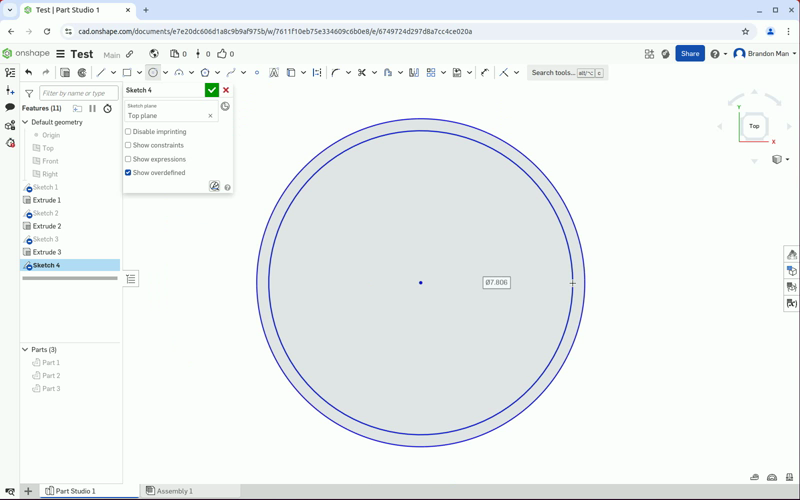
scroll(-6)
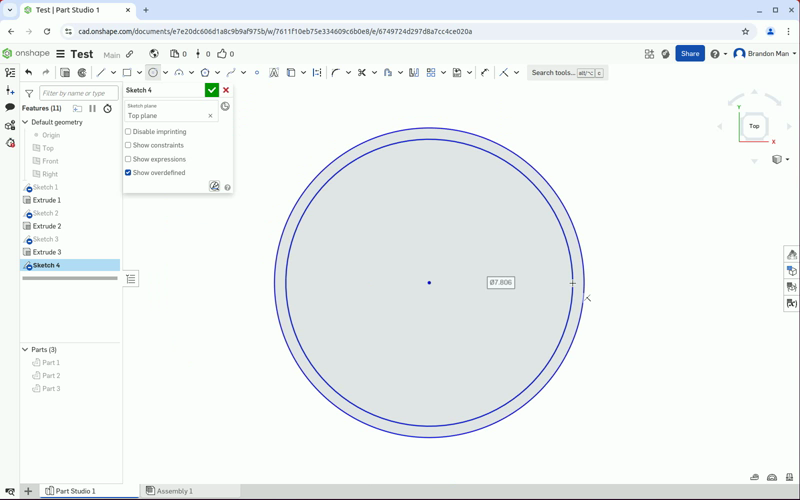
scroll(-6)
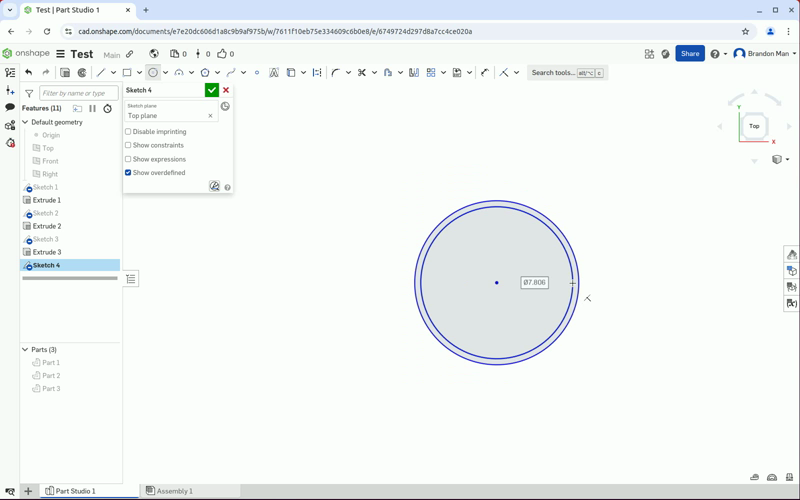
scroll(-6)
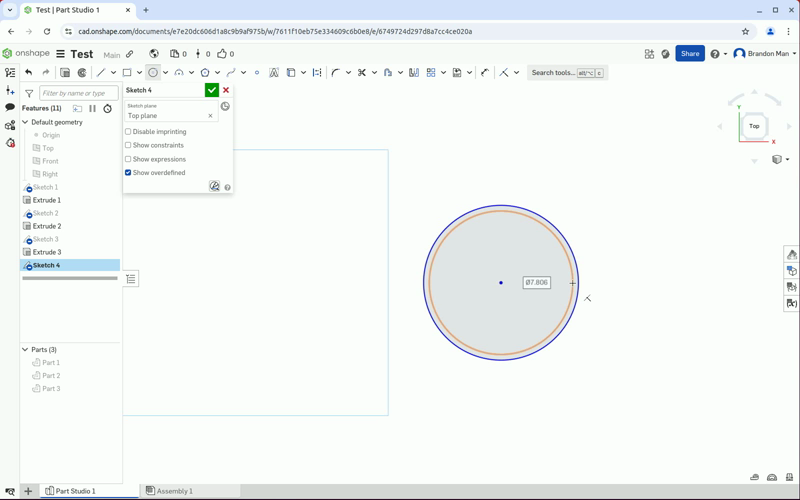
scroll(-6)
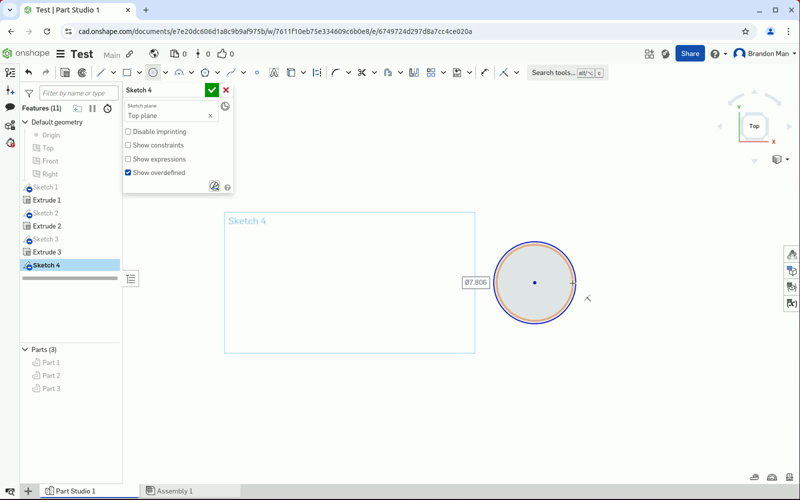
scroll(-6)
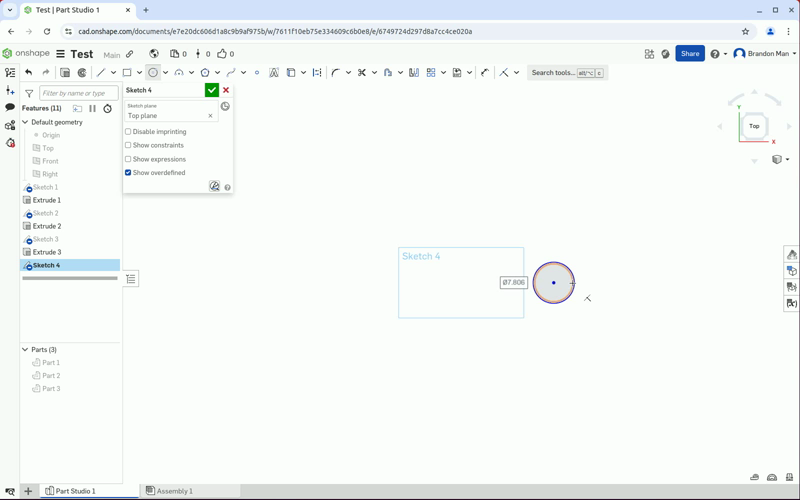
key(esc)
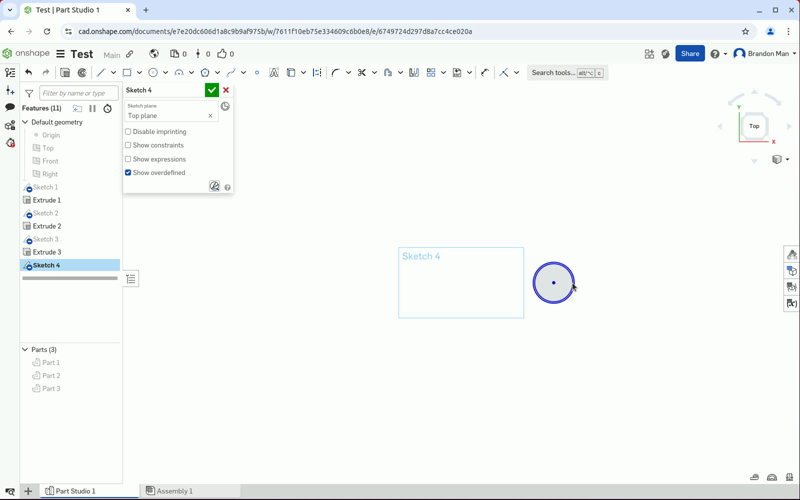
mouse_move(565, 298)
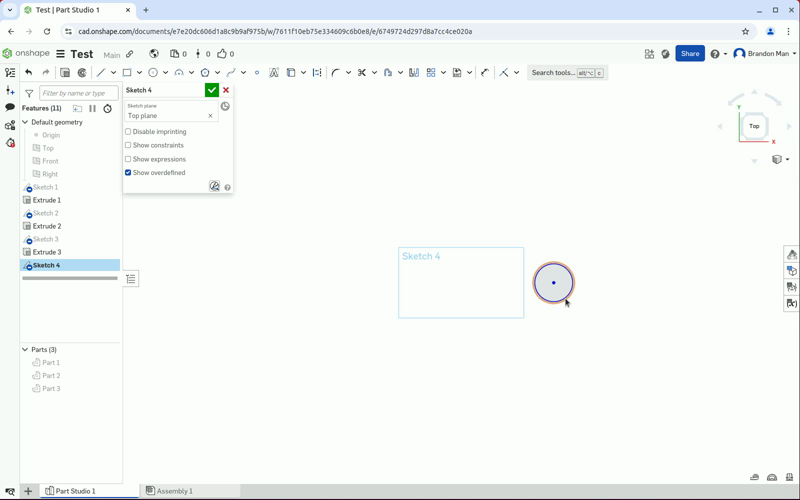
scroll(6)
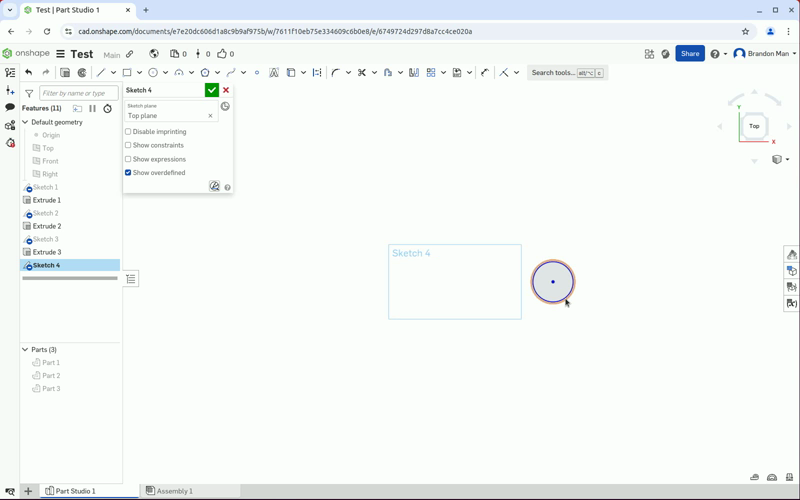
scroll(6)
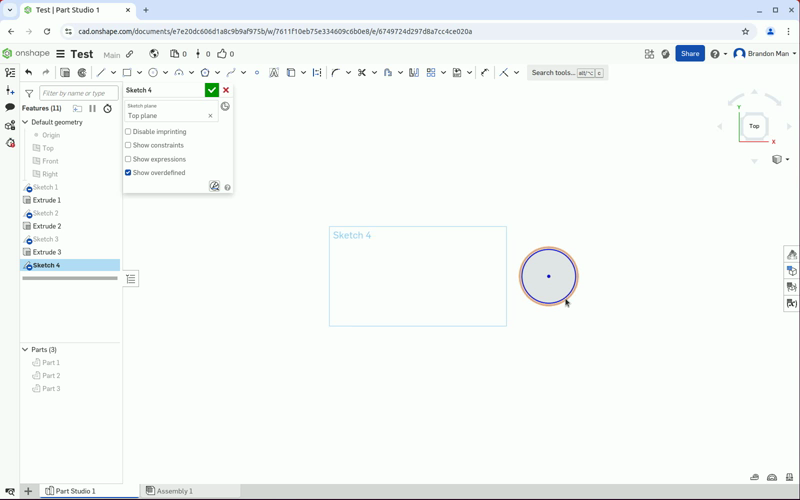
scroll(6)
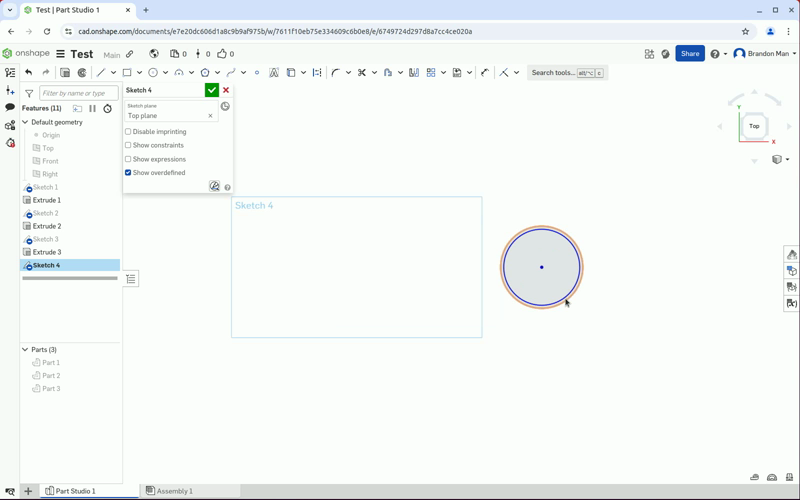
scroll(6)
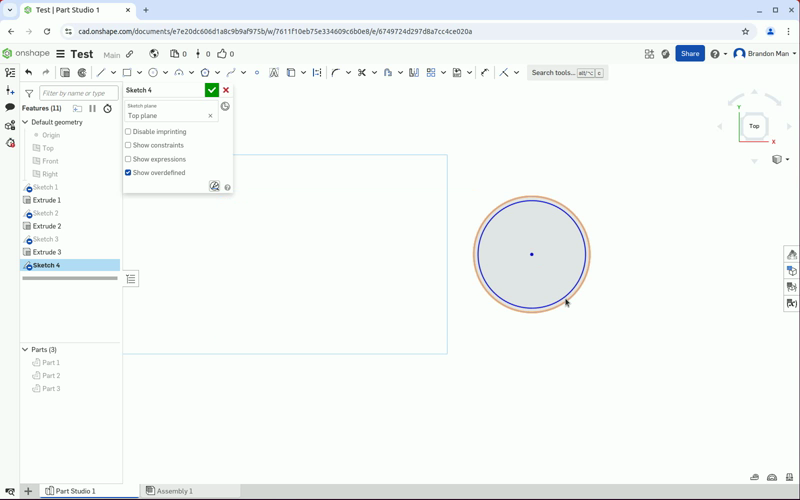
scroll(6)
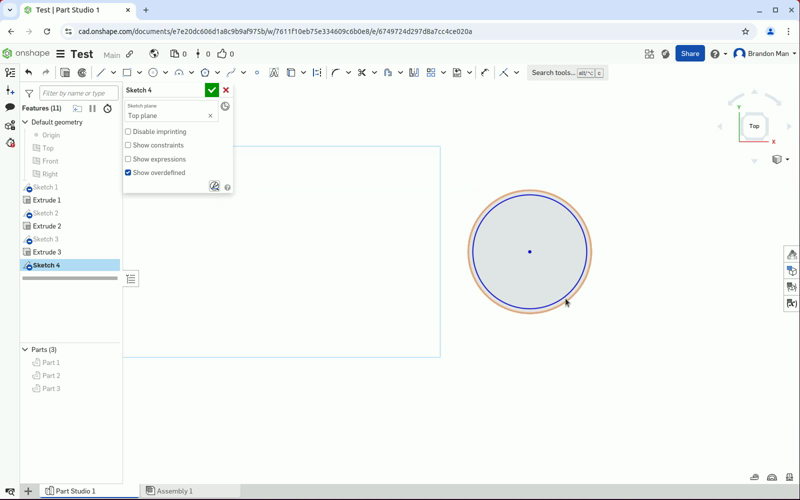
scroll(6)
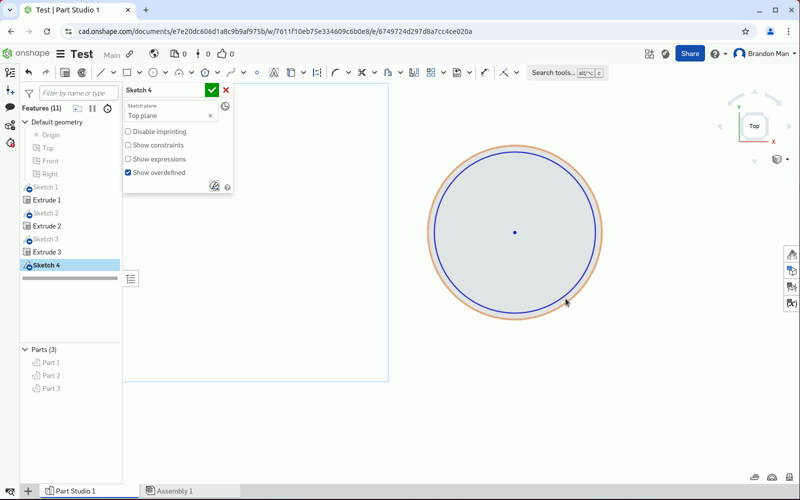
scroll(6)
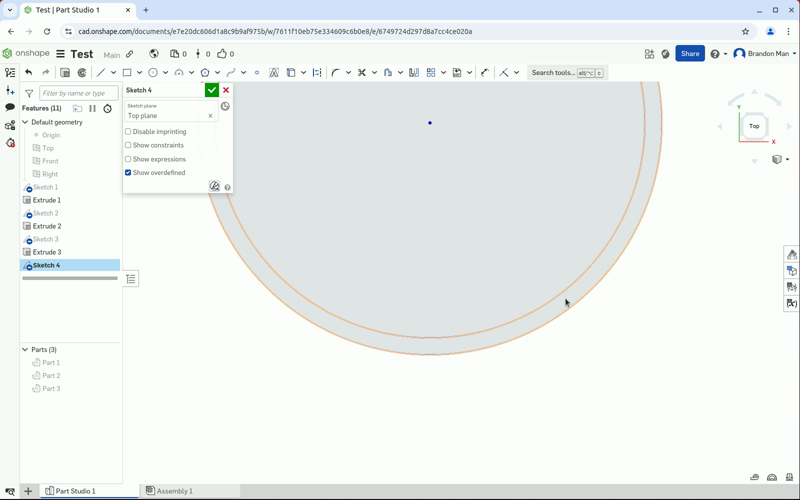
click(565, 298)
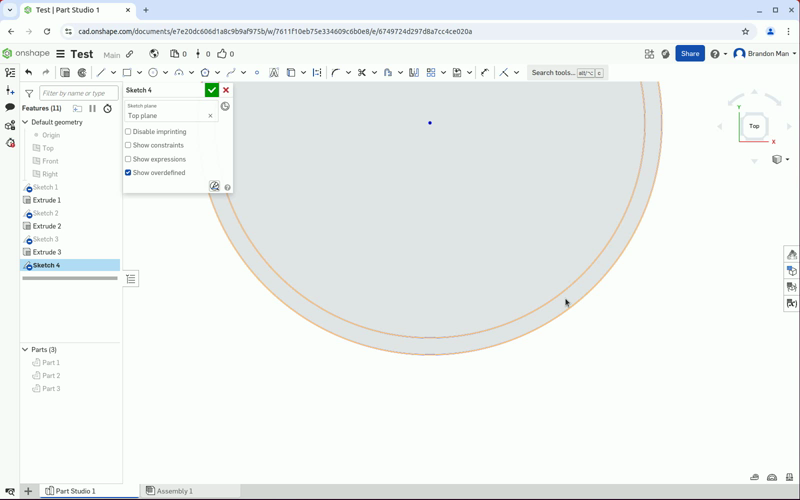
scroll(-6)
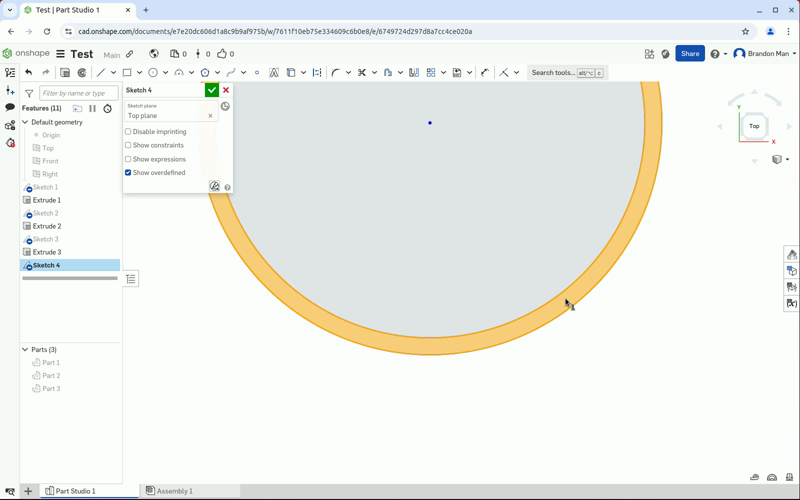
scroll(-6)
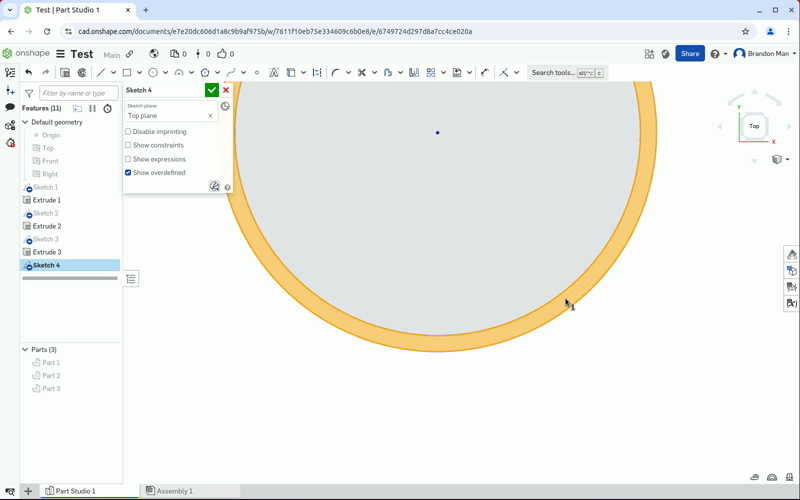
scroll(-6)
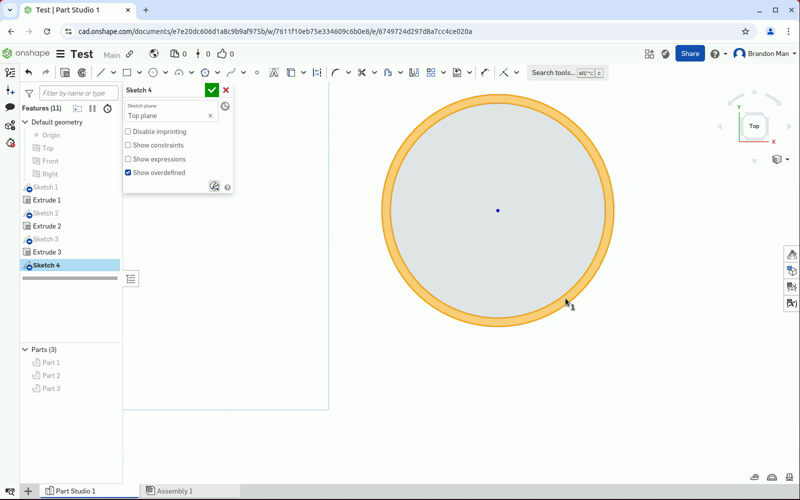
scroll(-6)
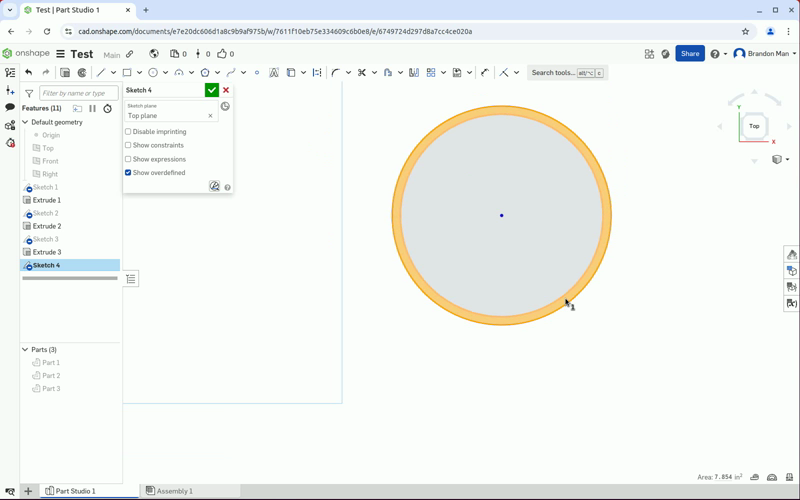
scroll(-6)
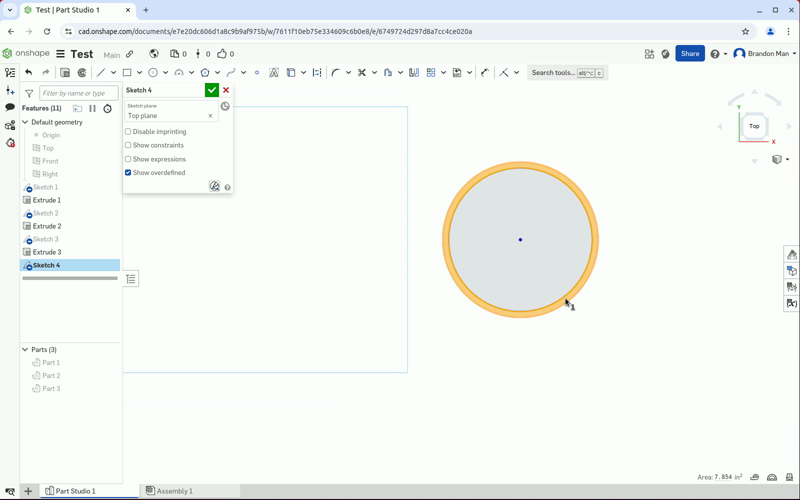
scroll(-6)
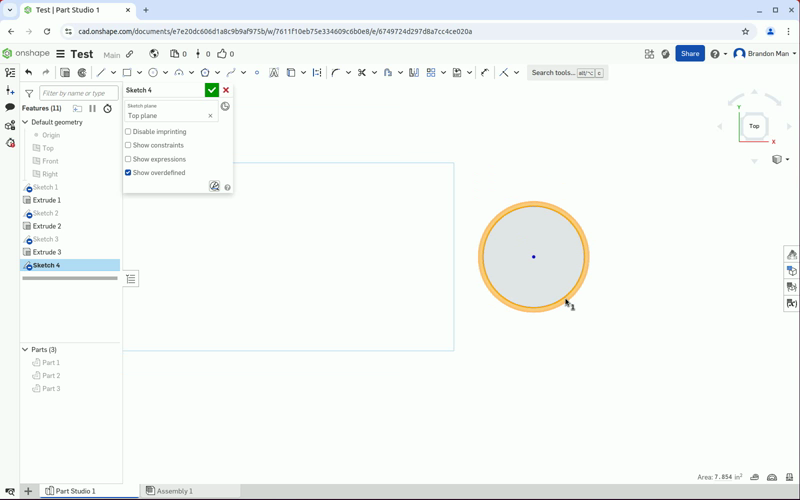
scroll(-6)
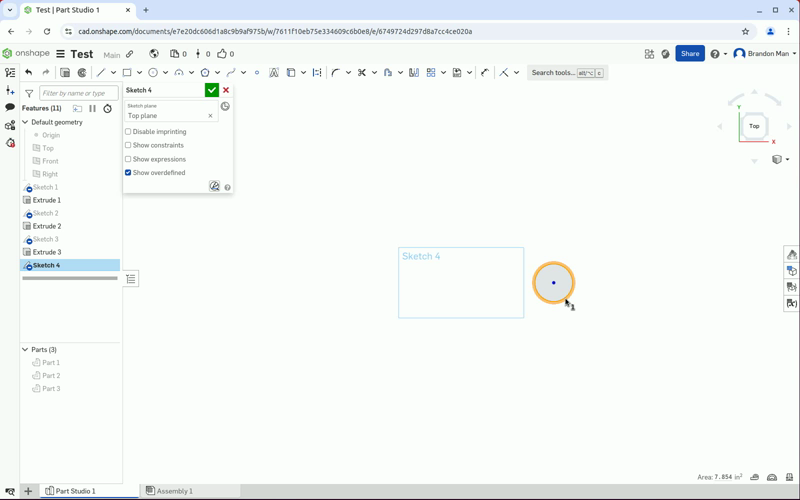
mouse_move(73, 352)
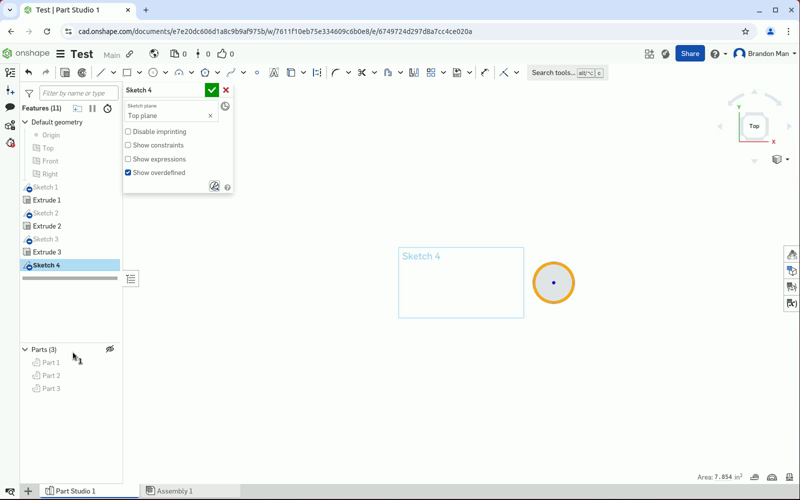
key(shift+y)
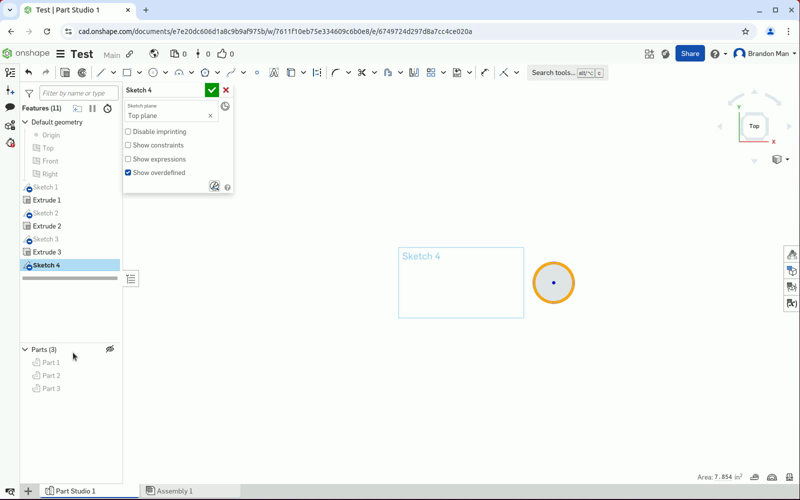
key(shift+e)
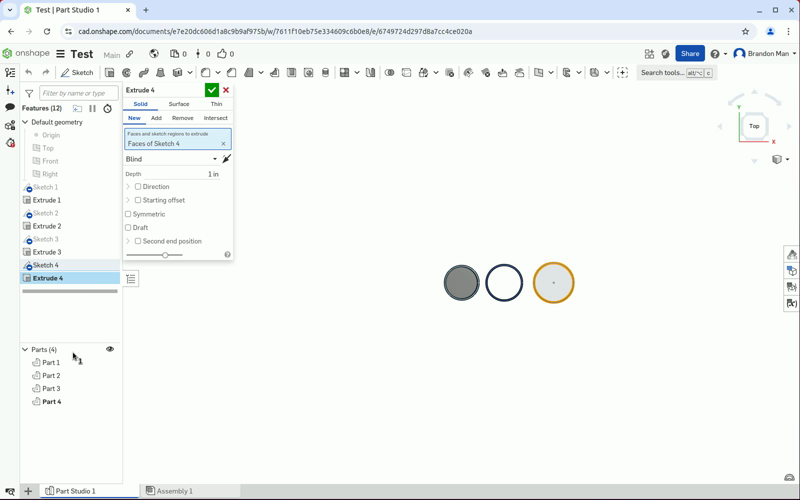
mouse_move(143, 106)
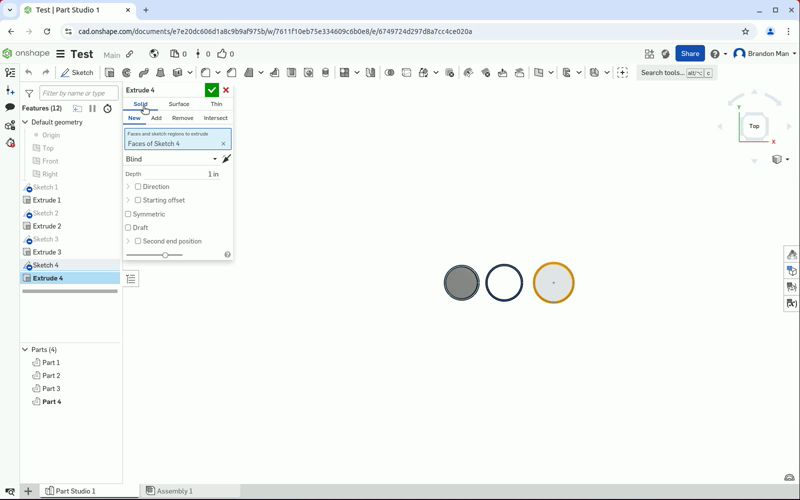
click(143, 106)
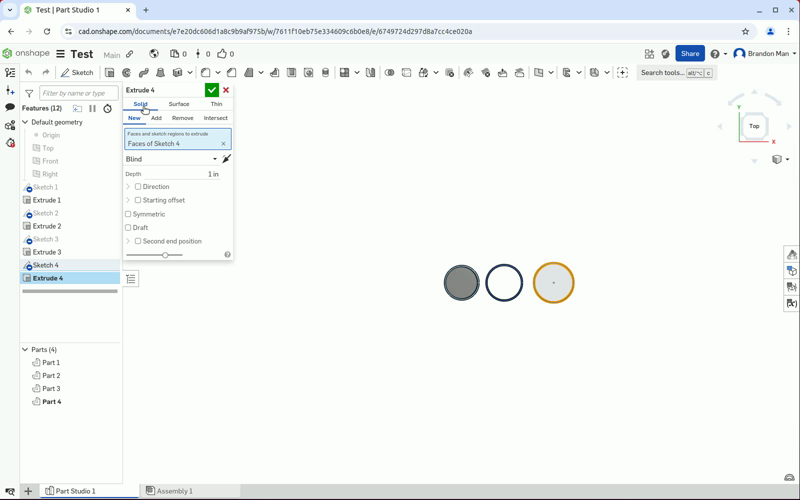
mouse_move(137, 120)
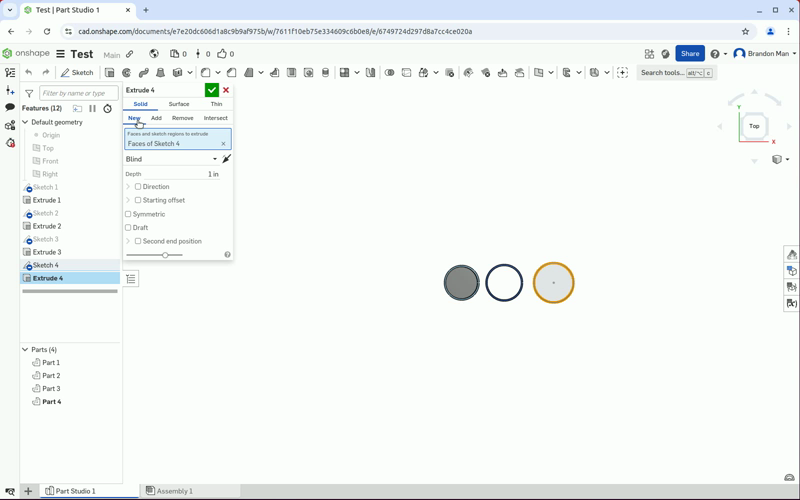
click(137, 120)
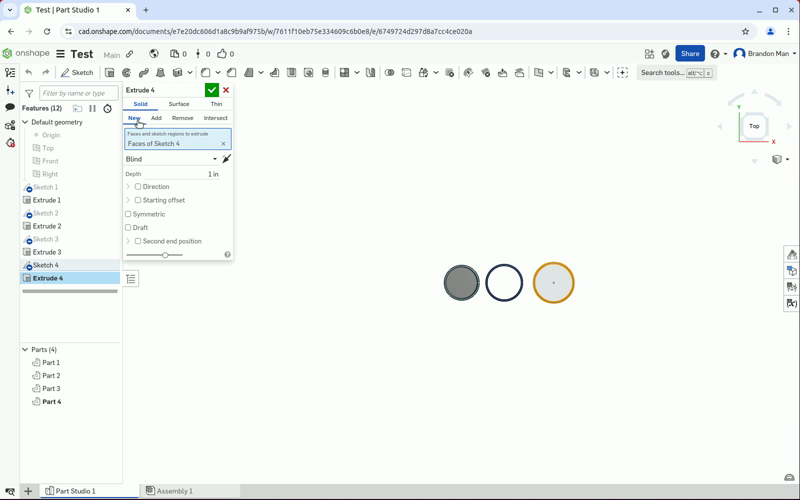
key(tab, 4)
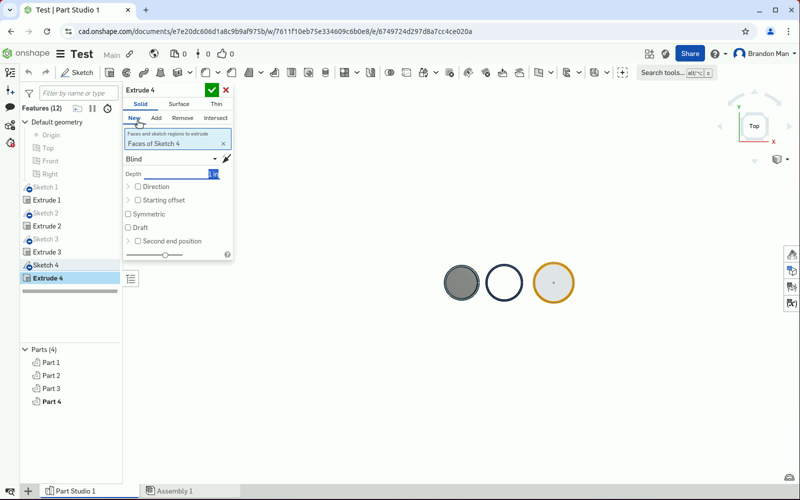
text(3.129)
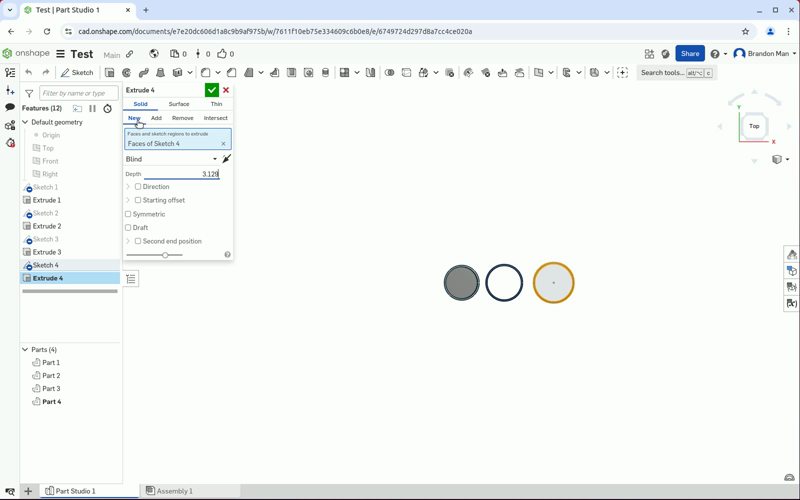
key(enter)
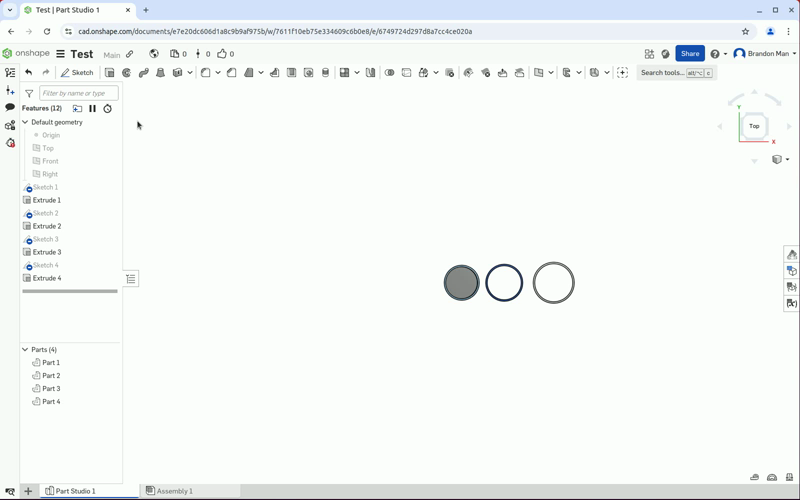
key(shift+h)
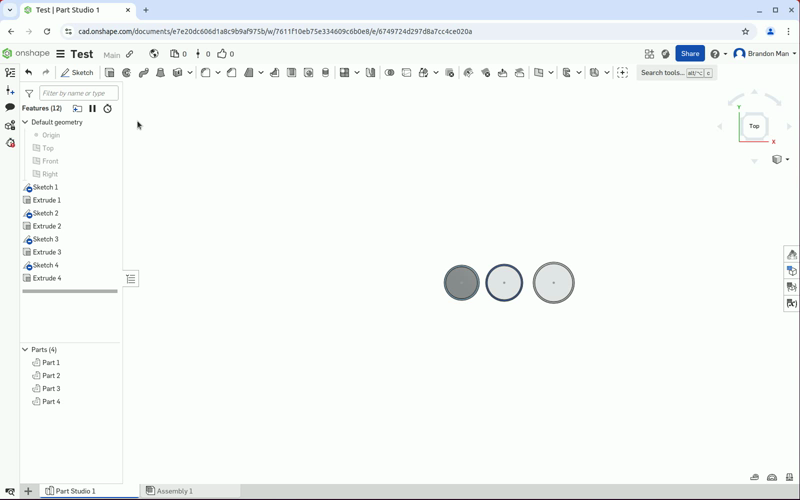
key(shift+h)
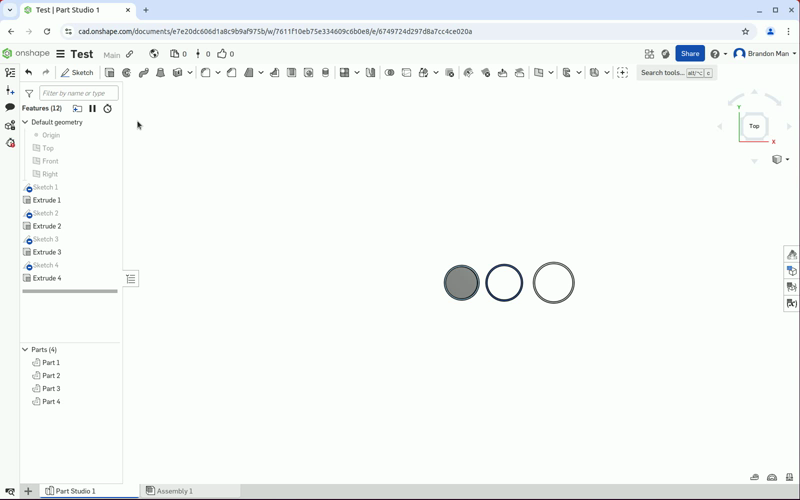
mouse_move(73, 189)
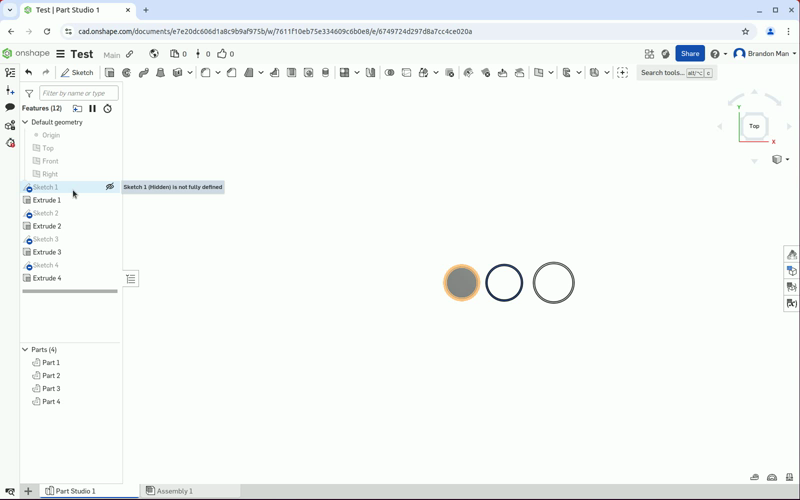
click(73, 189)
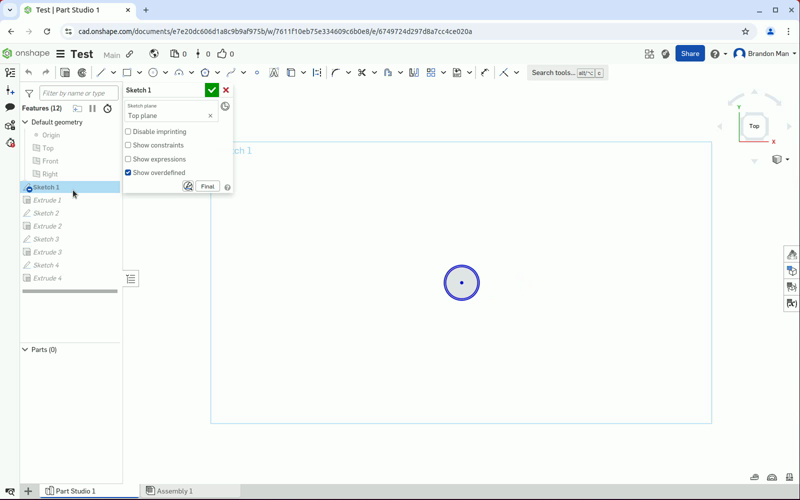
mouse_move(229, 92)
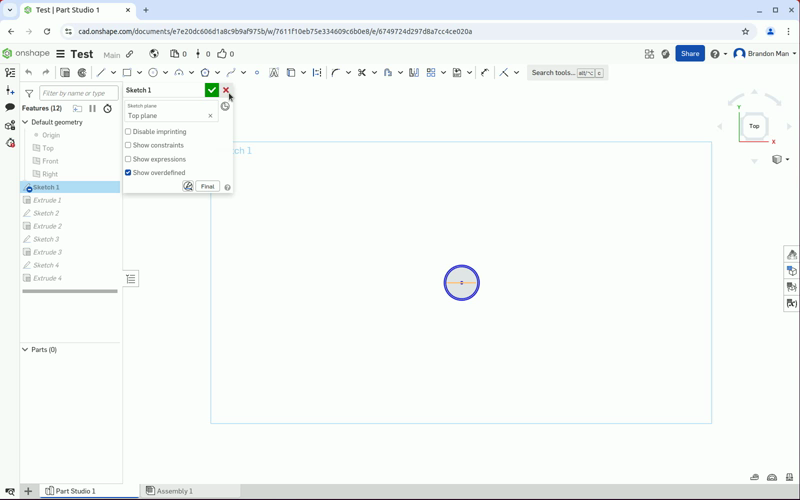
click(229, 92)
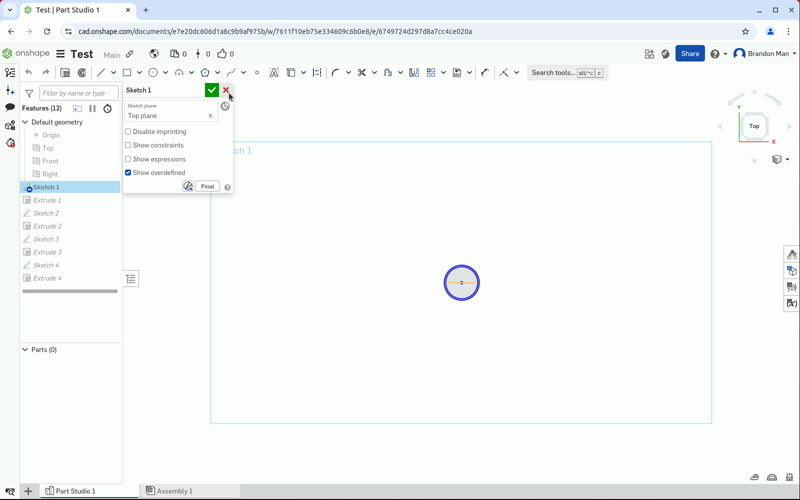
key(shift+s)
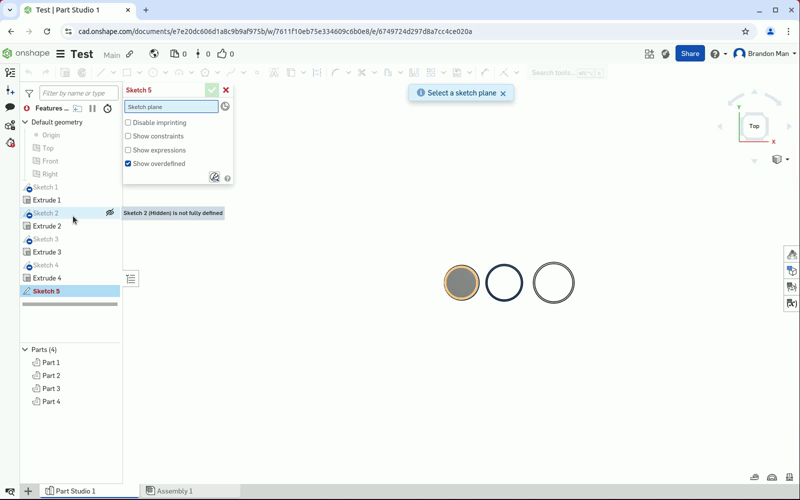
scroll(3)
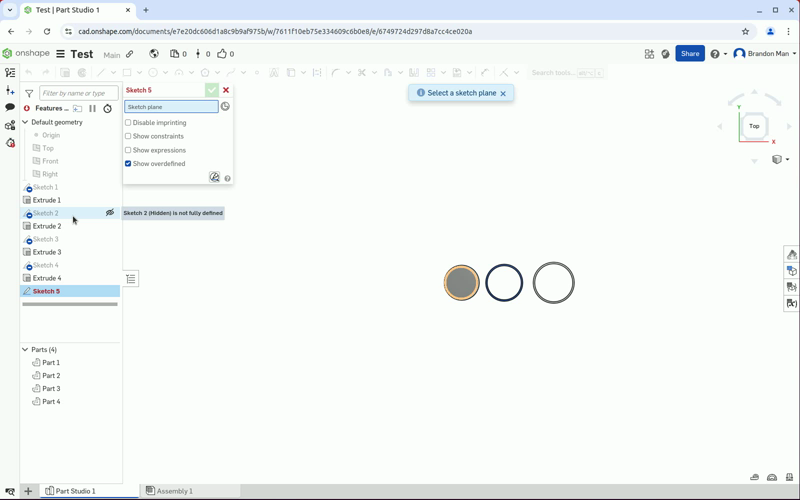
mouse_move(73, 150)
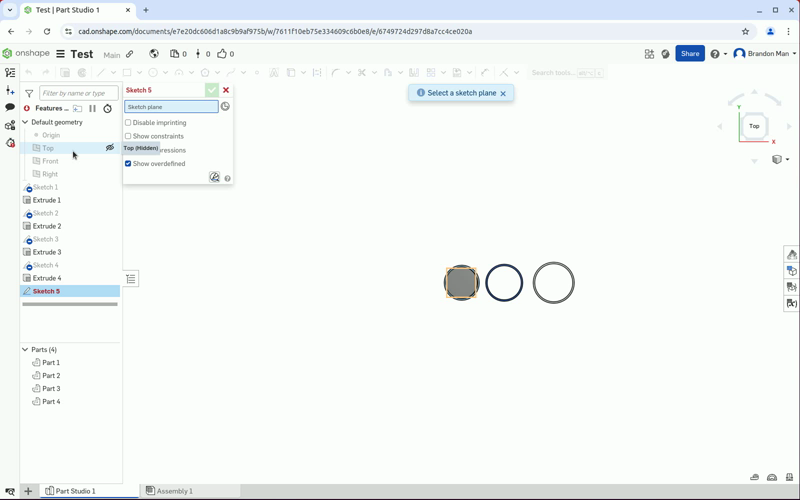
click(73, 150)
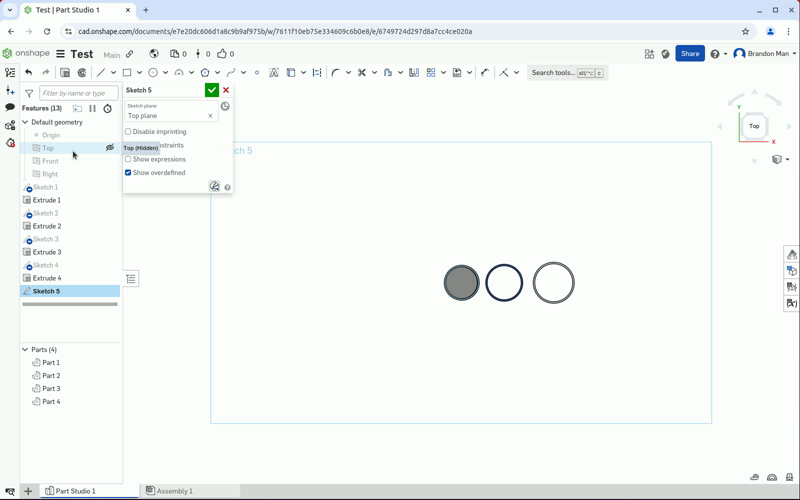
mouse_move(73, 352)
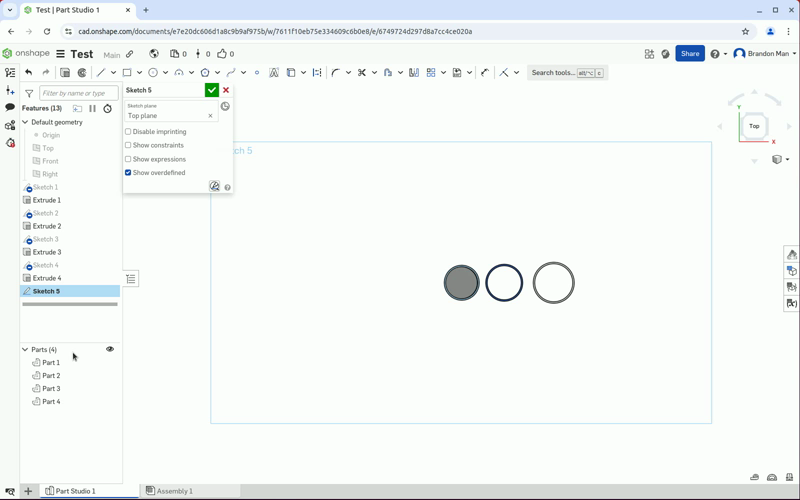
key(y)
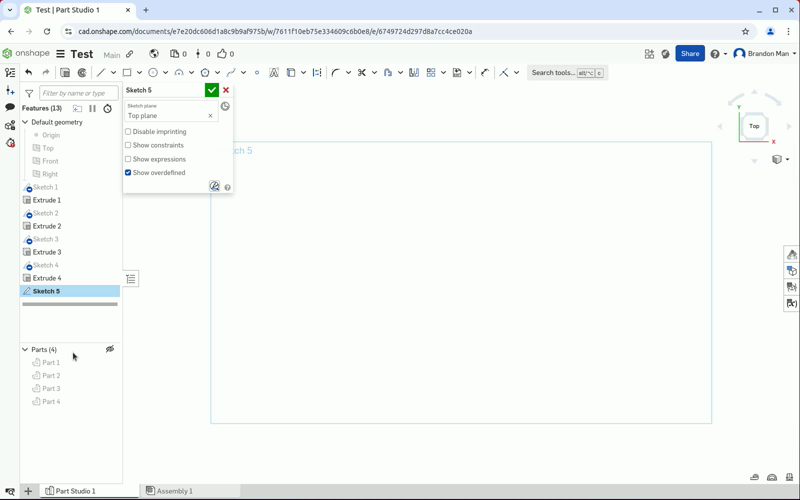
key(c)
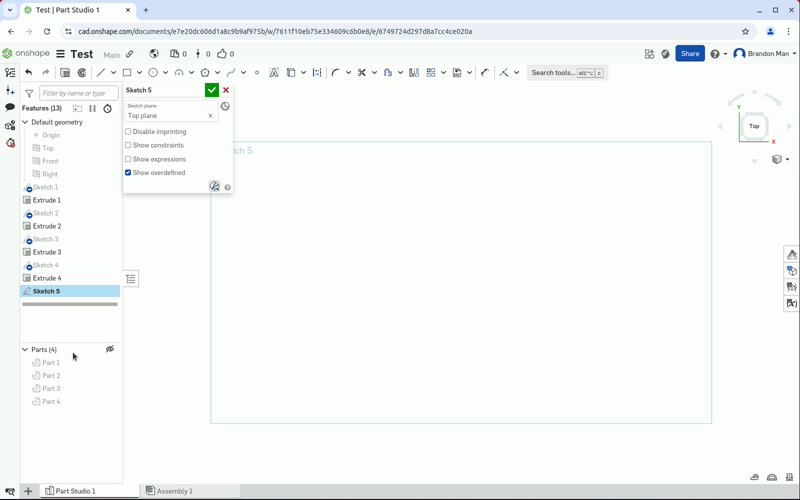
key_down(shift)
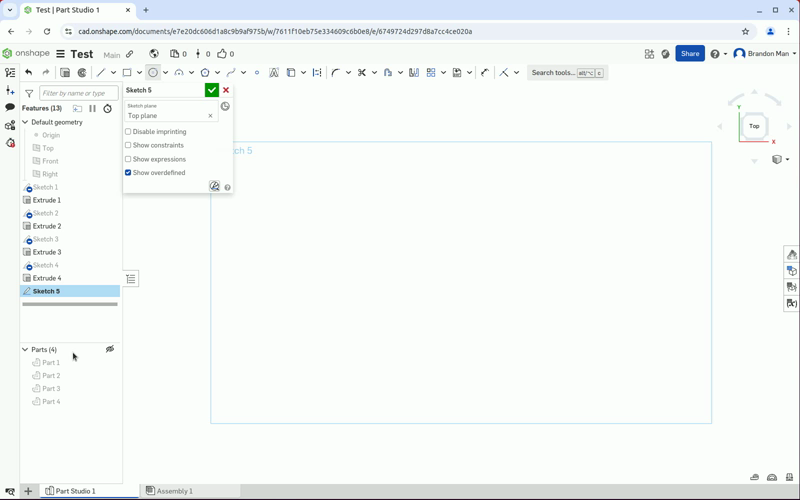
mouse_move(553, 282)
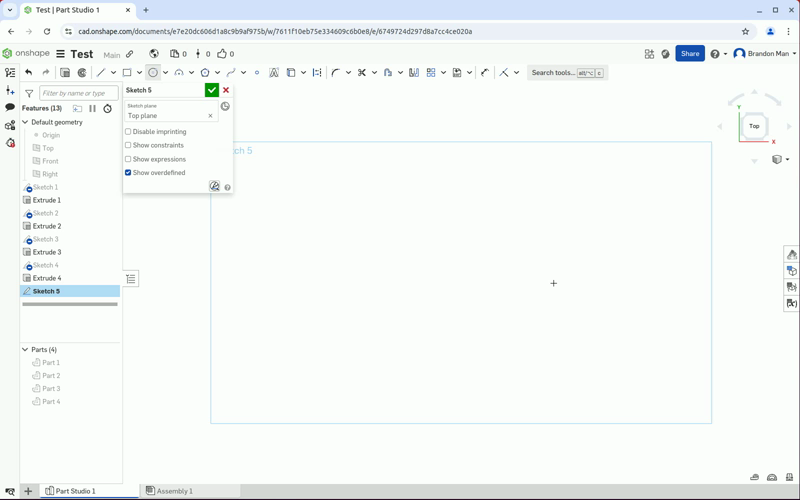
click(553, 282)
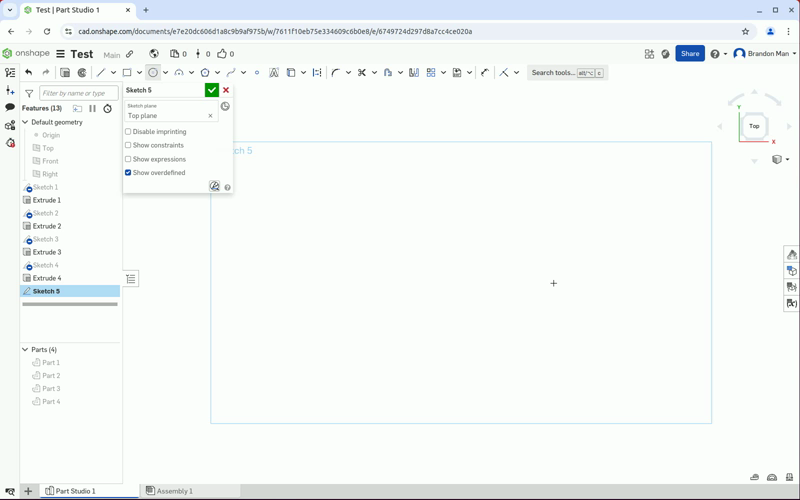
key_up(shift)
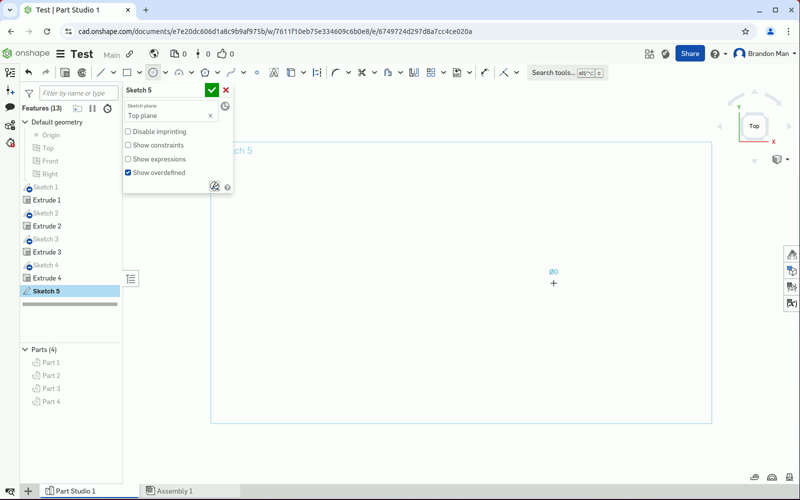
mouse_move(572, 282)
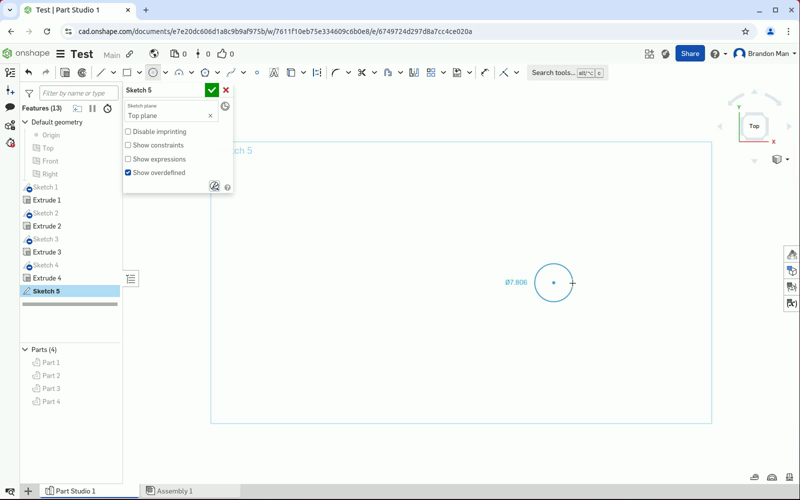
click(572, 282)
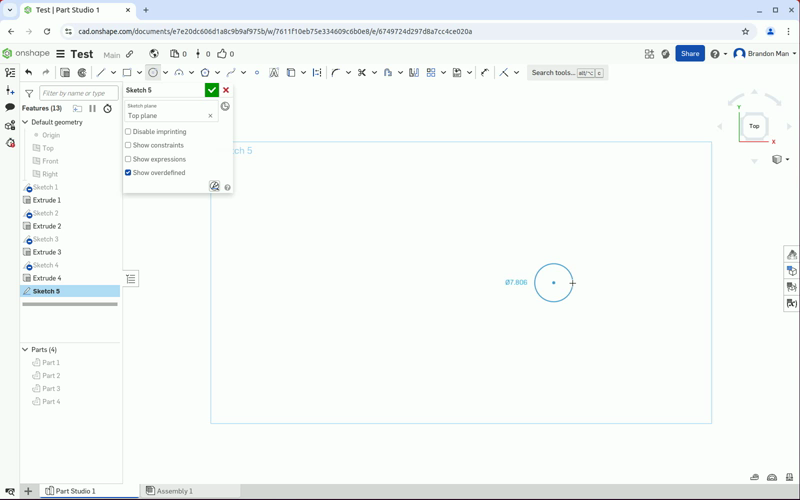
key(esc)
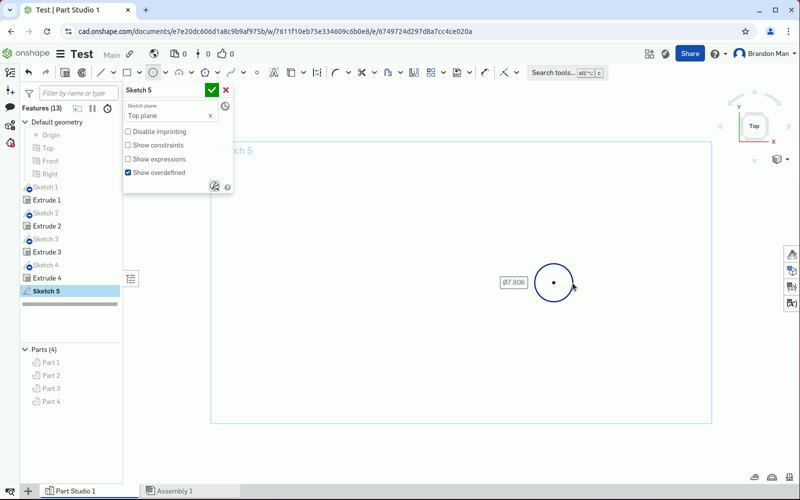
mouse_move(545, 285)
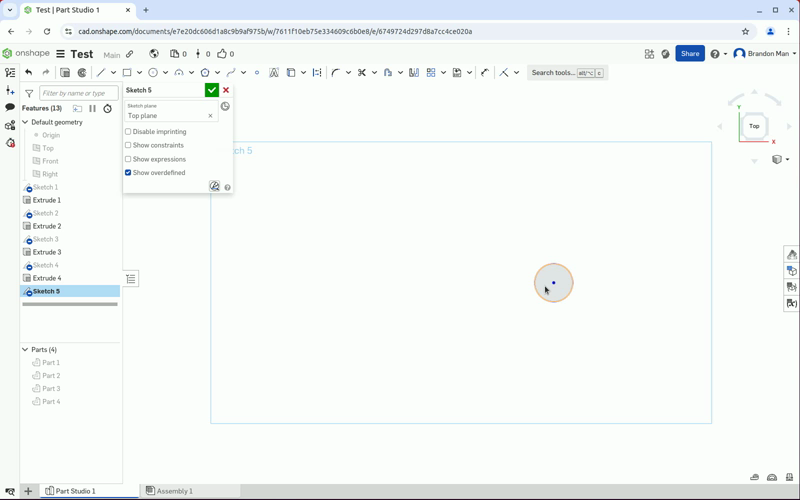
scroll(6)
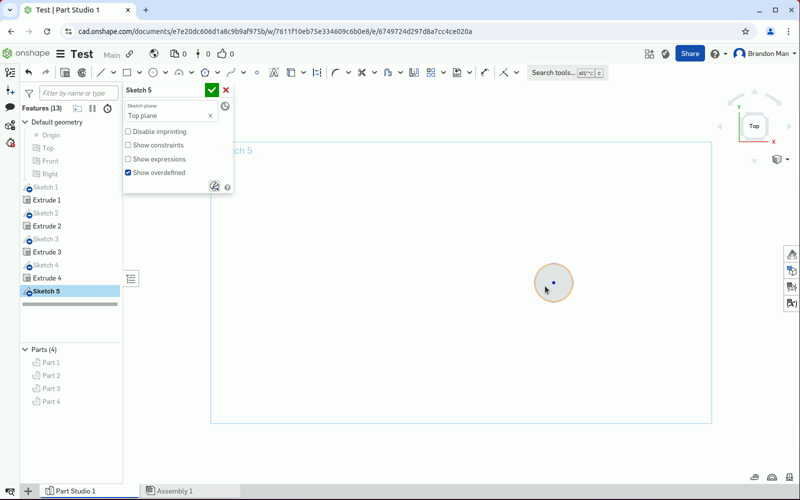
scroll(6)
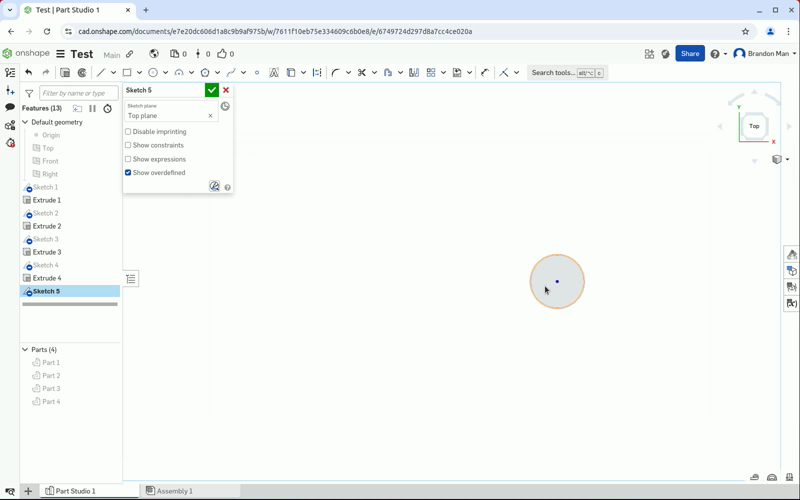
scroll(6)
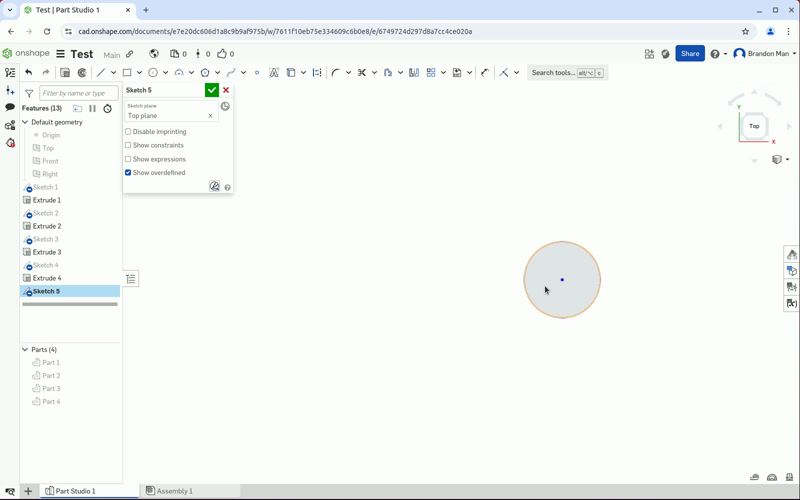
scroll(6)
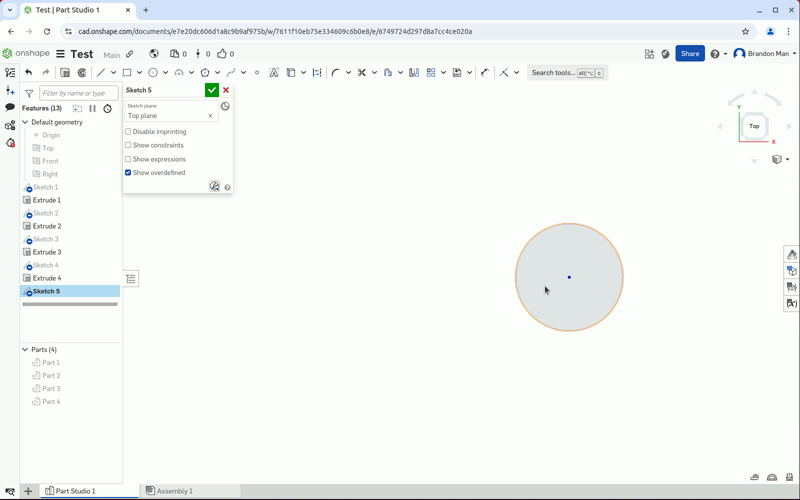
scroll(6)
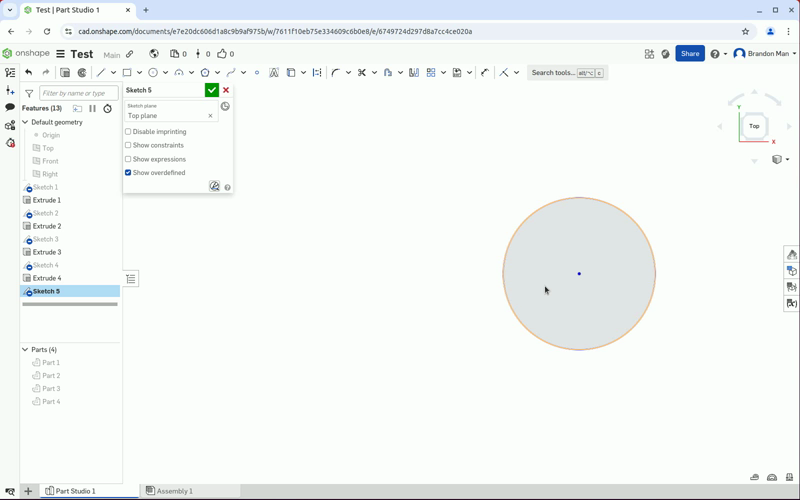
scroll(6)
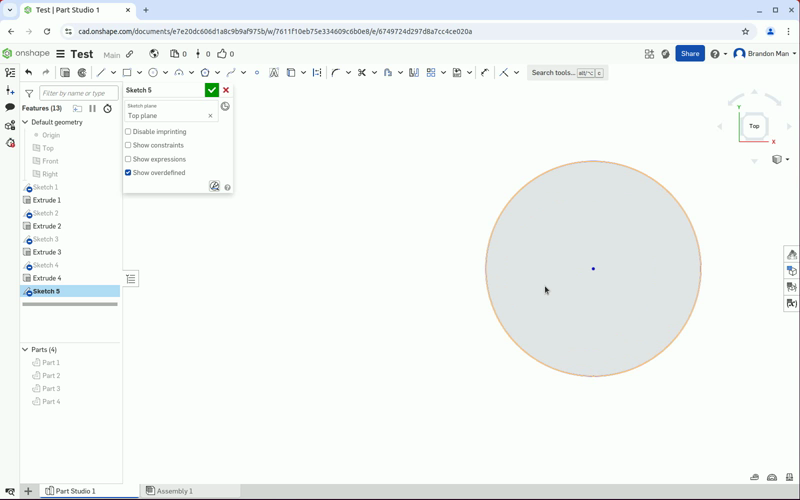
scroll(6)
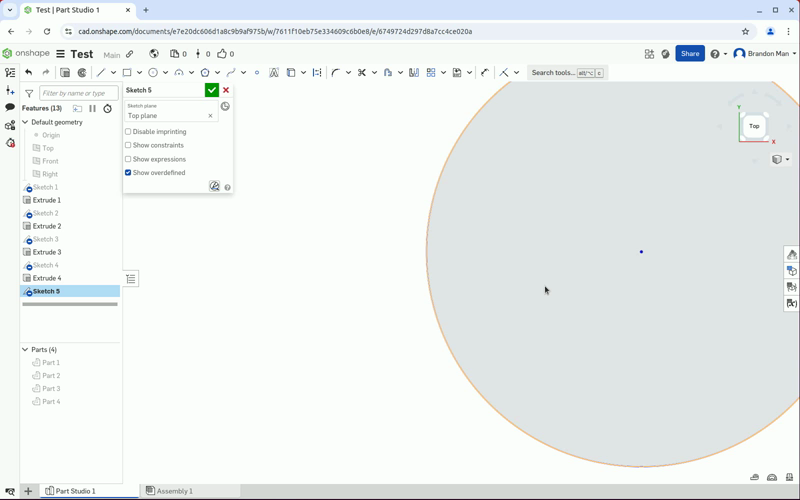
click(545, 285)
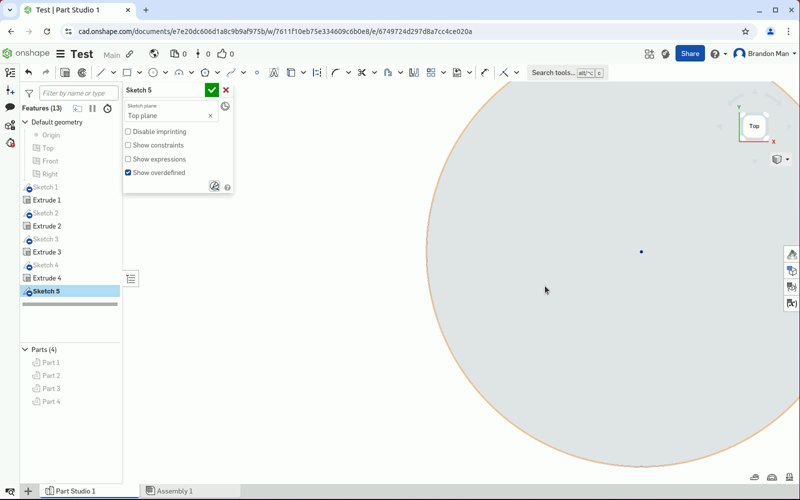
scroll(-6)
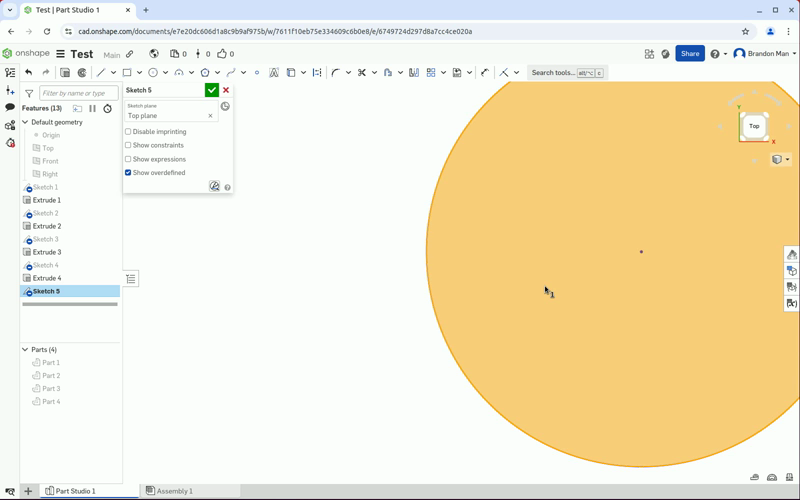
scroll(-6)
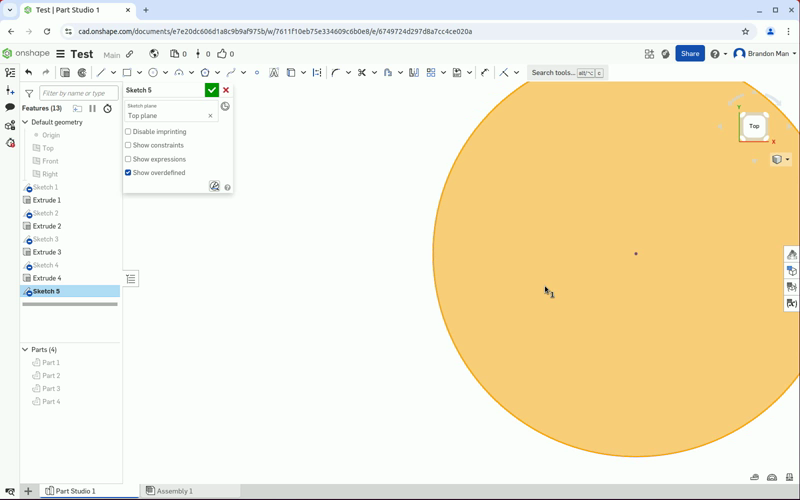
scroll(-6)
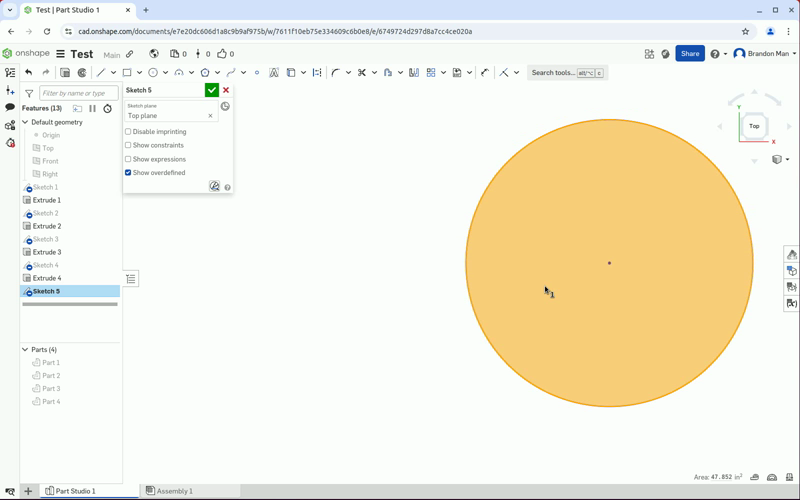
scroll(-6)
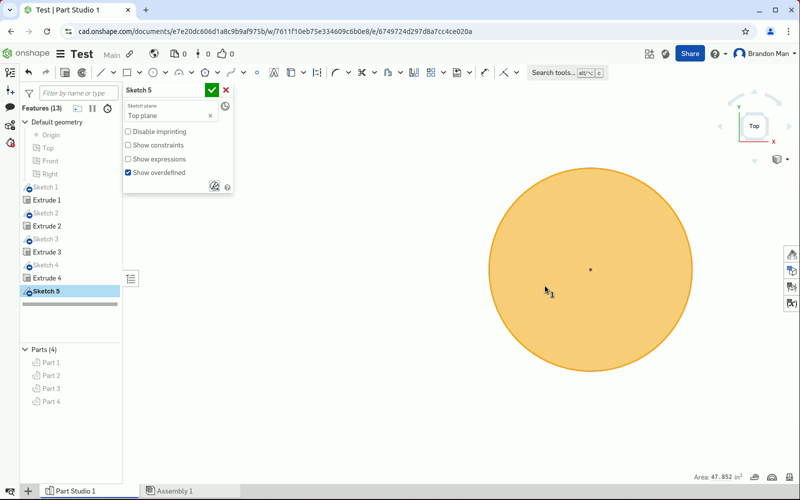
scroll(-6)
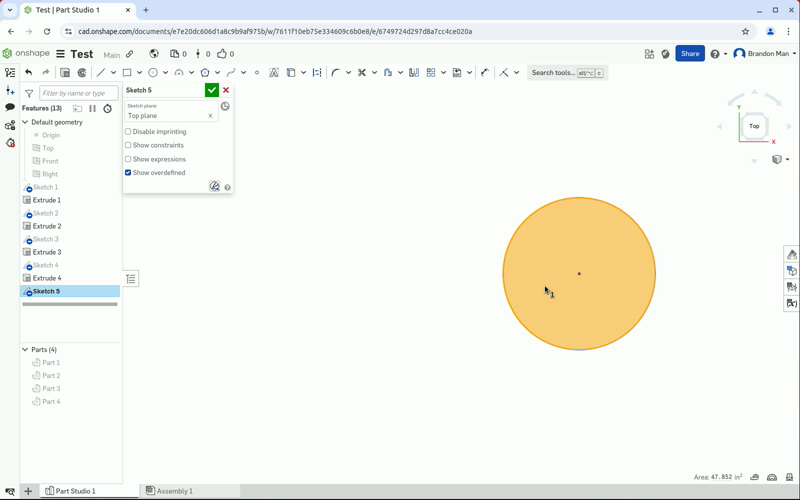
scroll(-6)
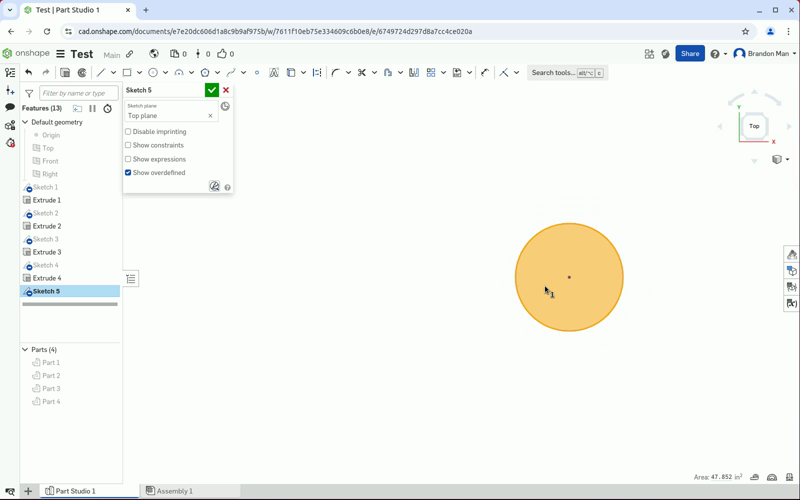
scroll(-6)
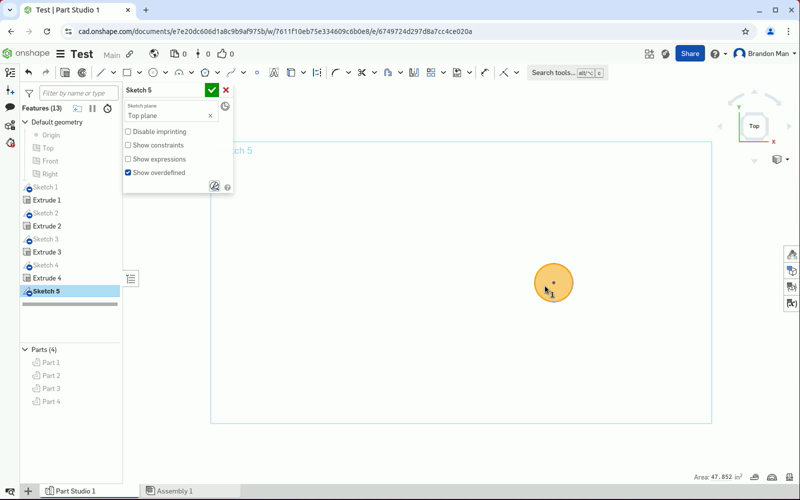
mouse_move(73, 352)
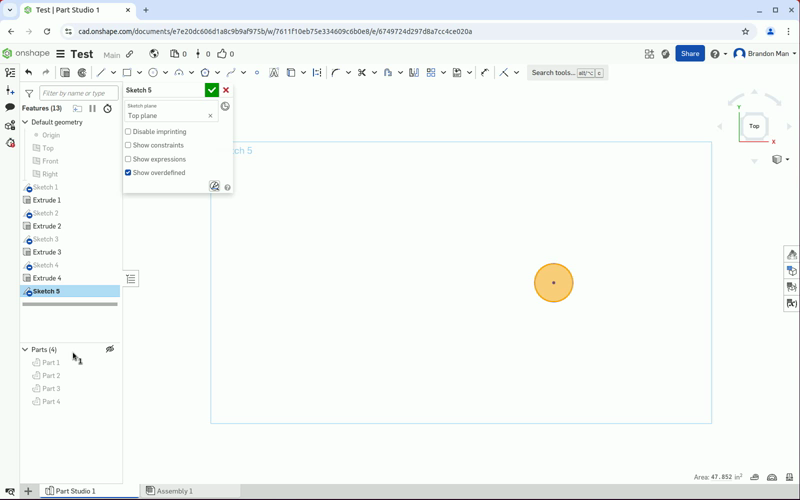
key(shift+y)
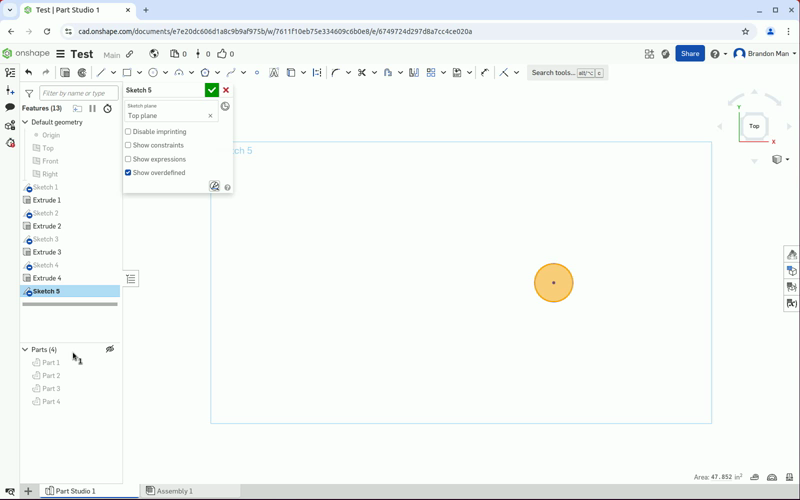
key(shift+e)
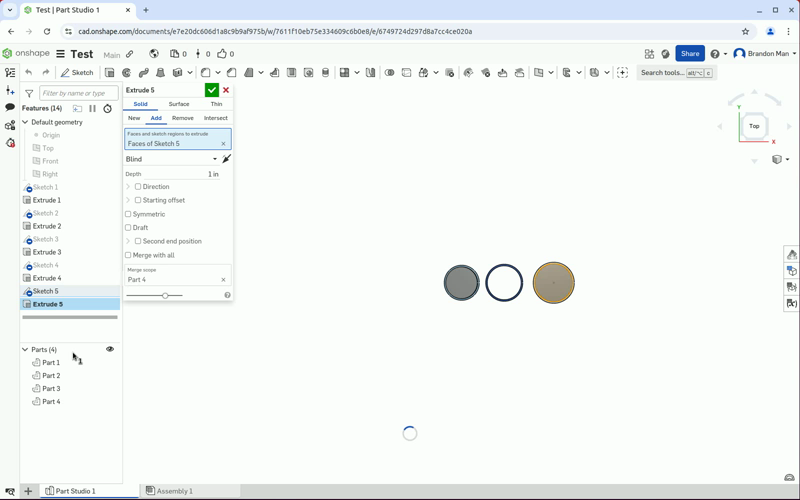
mouse_move(143, 106)
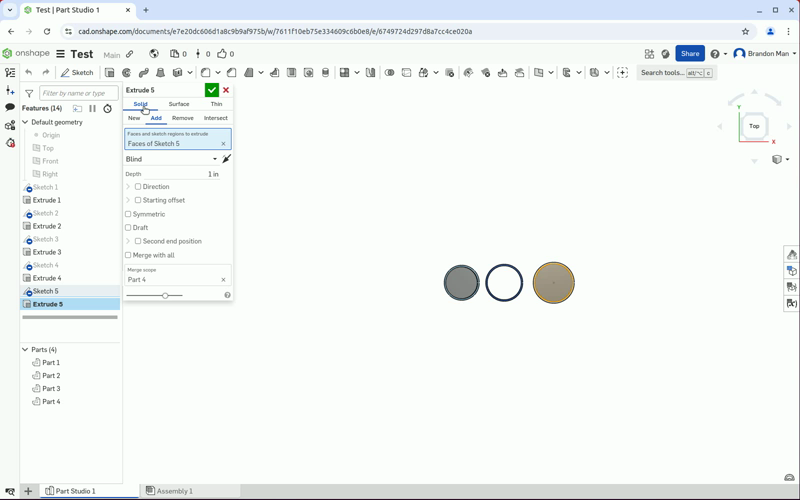
click(143, 106)
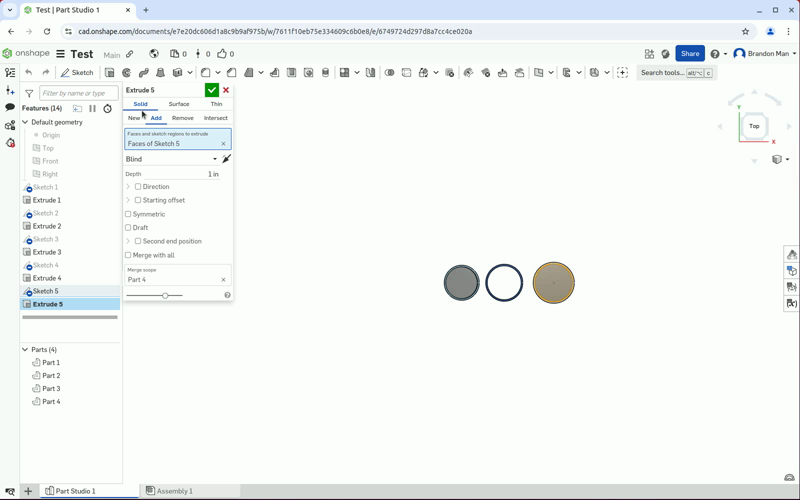
mouse_move(137, 120)
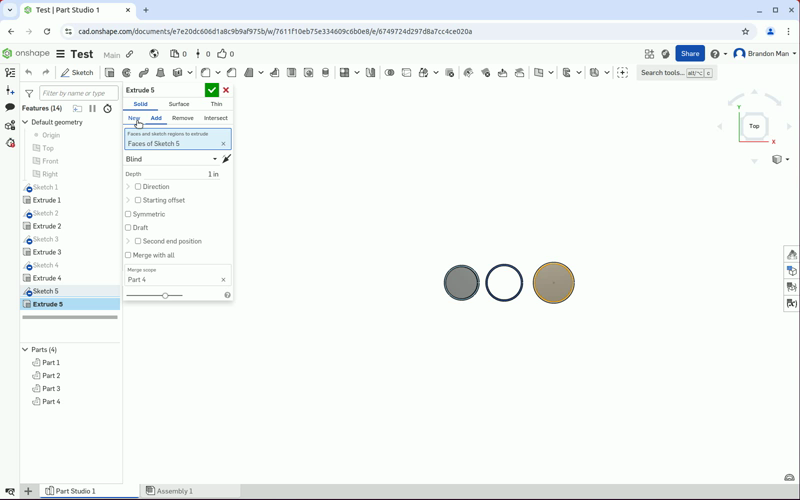
click(137, 120)
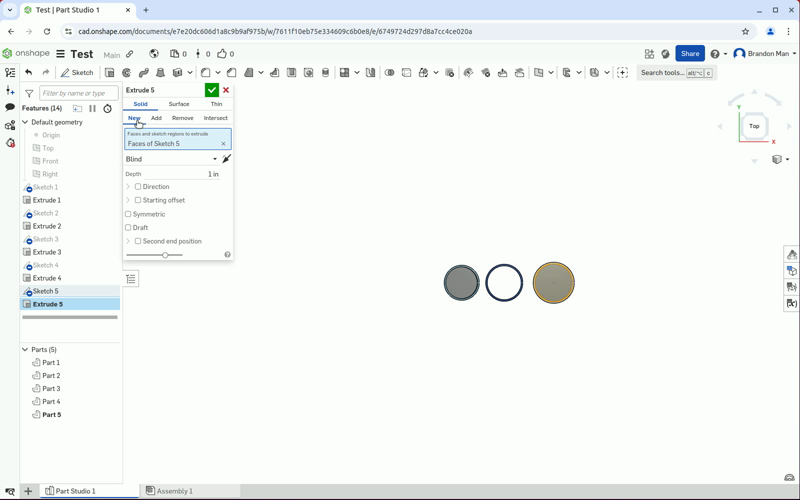
key(tab, 4)
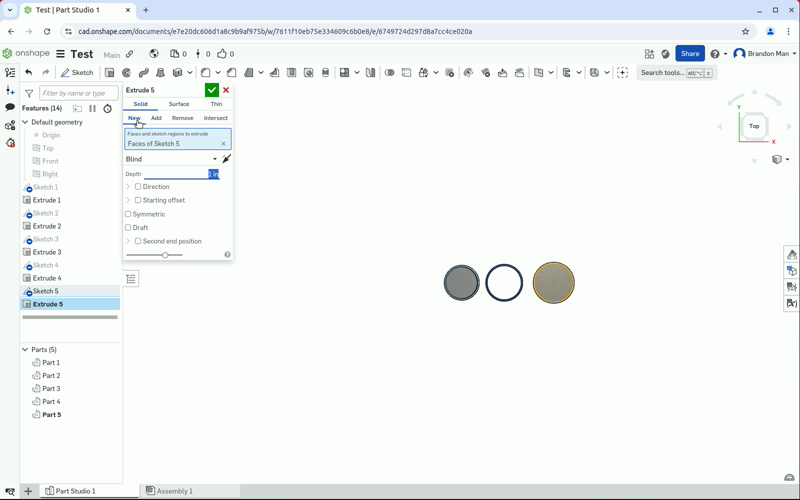
text(0.722)
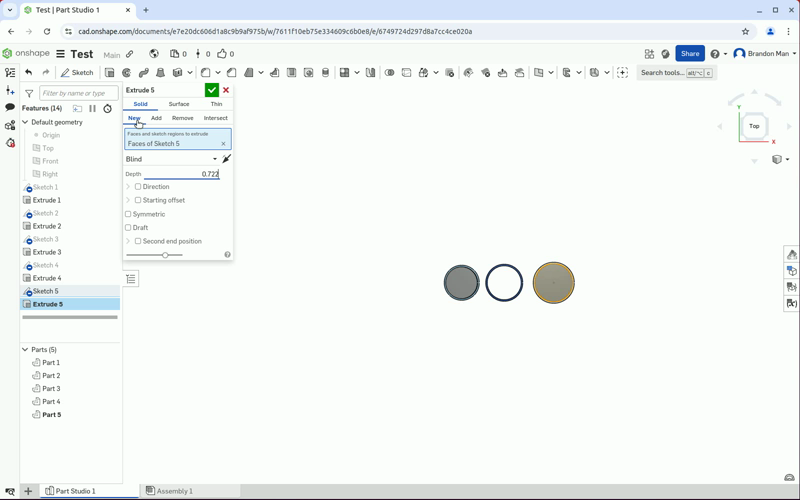
key(enter)
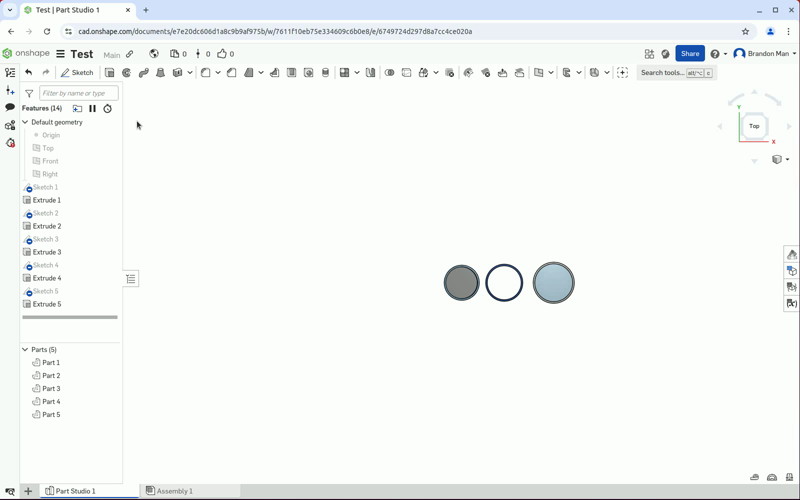
key(shift+h)
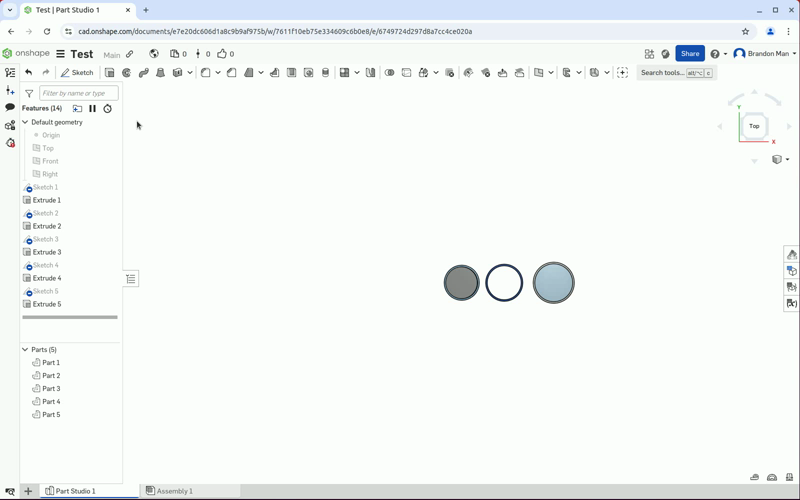
key(shift+h)
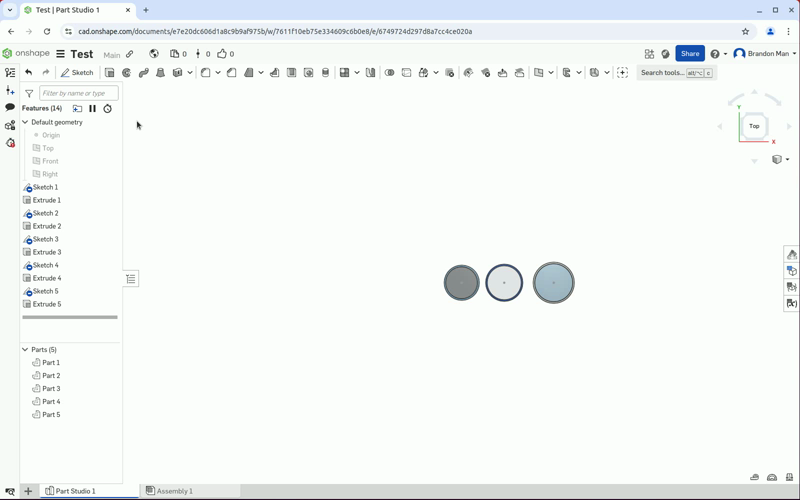
key(shift+7)
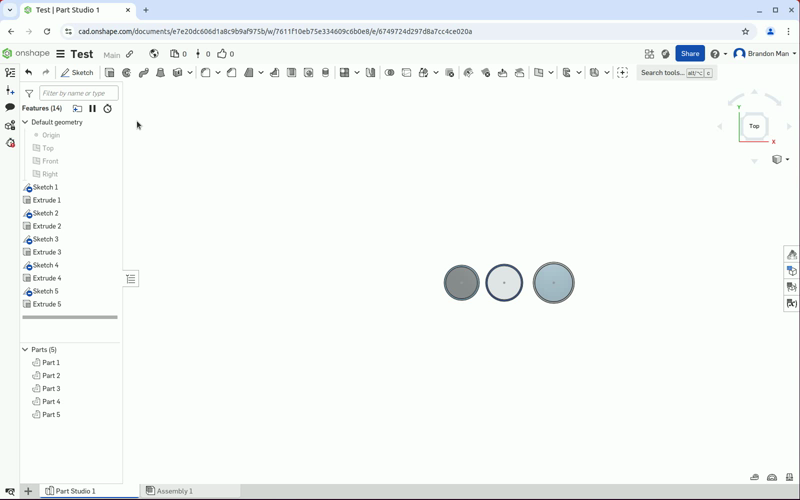
key(up, 3)
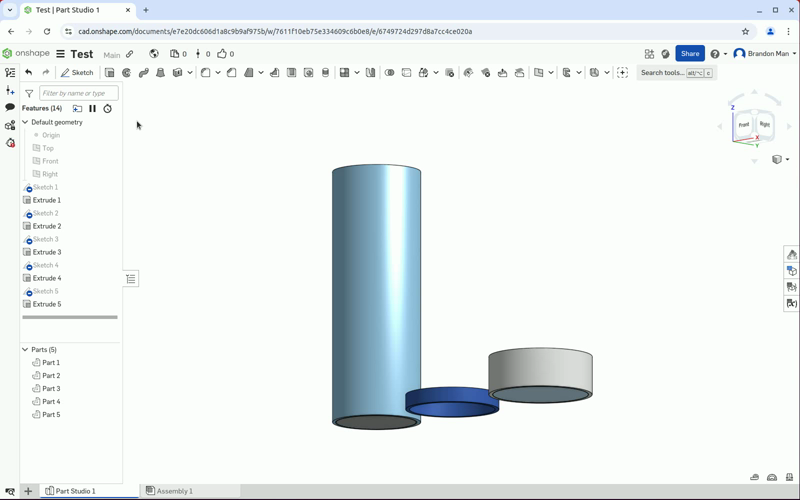
key(left, 3)
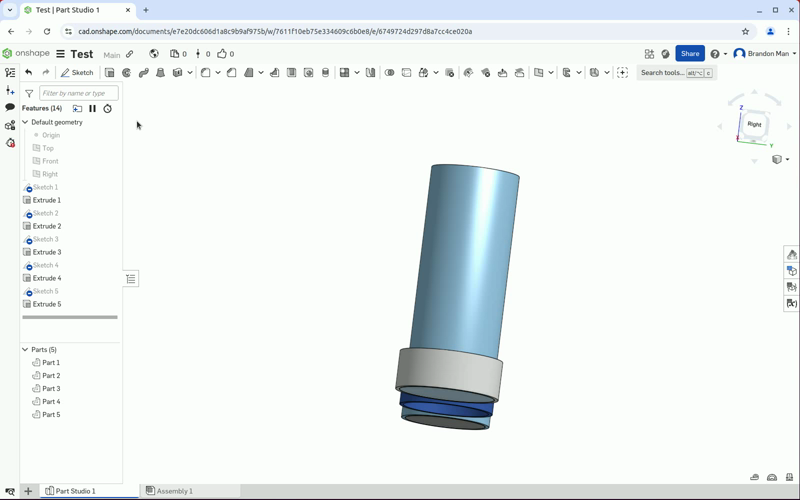
key(right, 3)
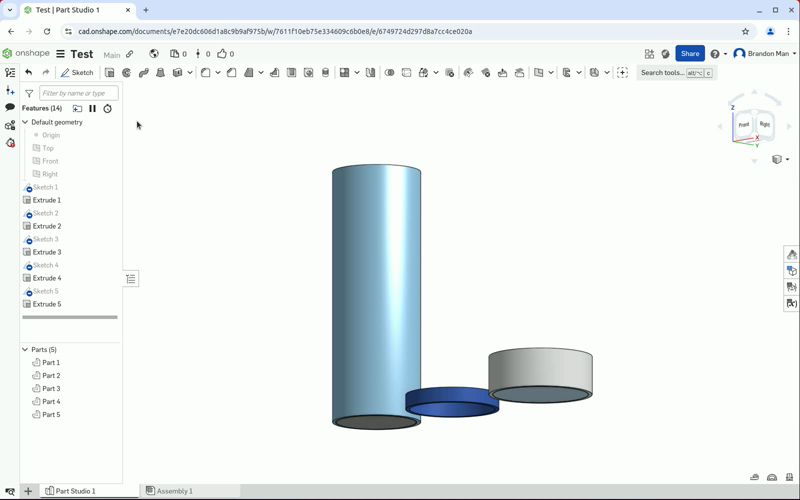
key(down, 3)
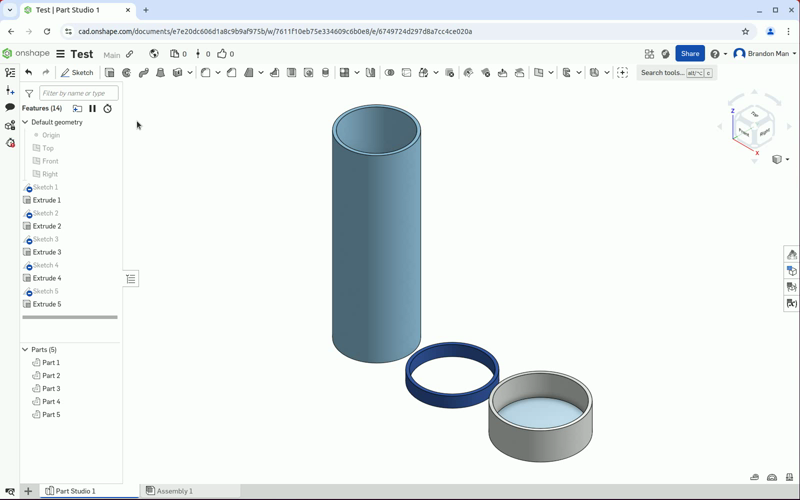
mouse_move(73, 189)
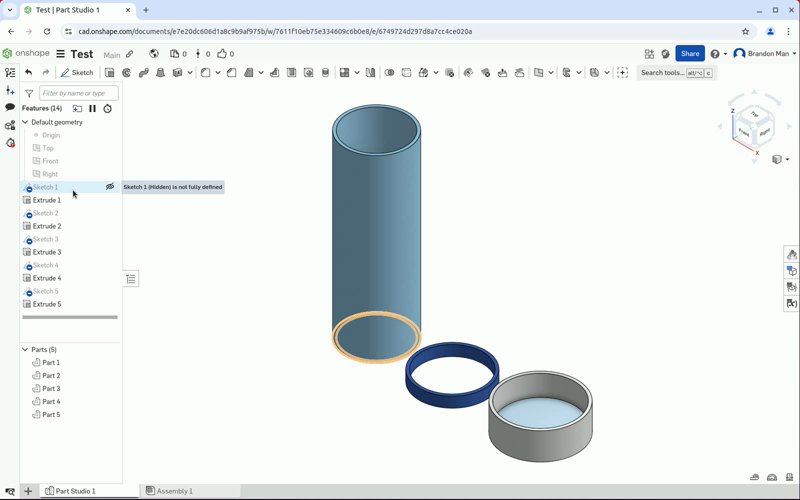
click(73, 189)